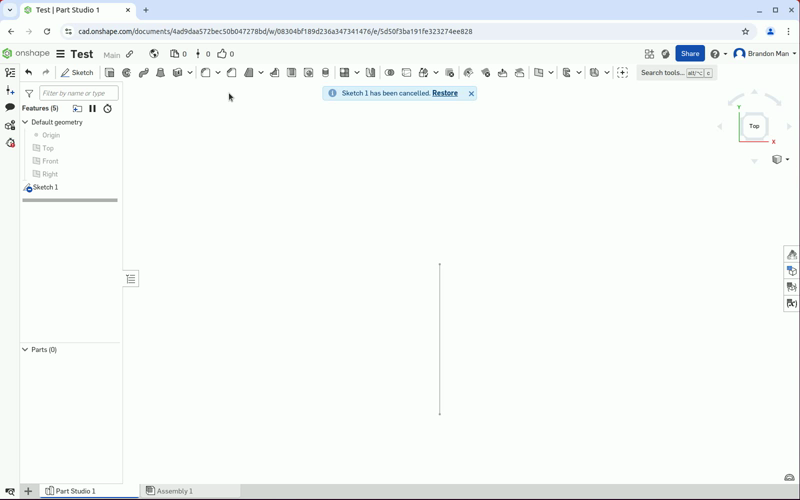
key(shift+h)
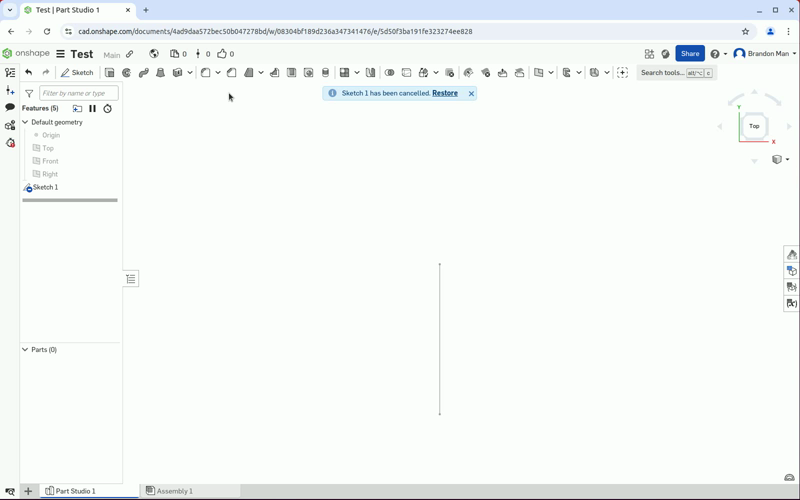
key(shift+s)
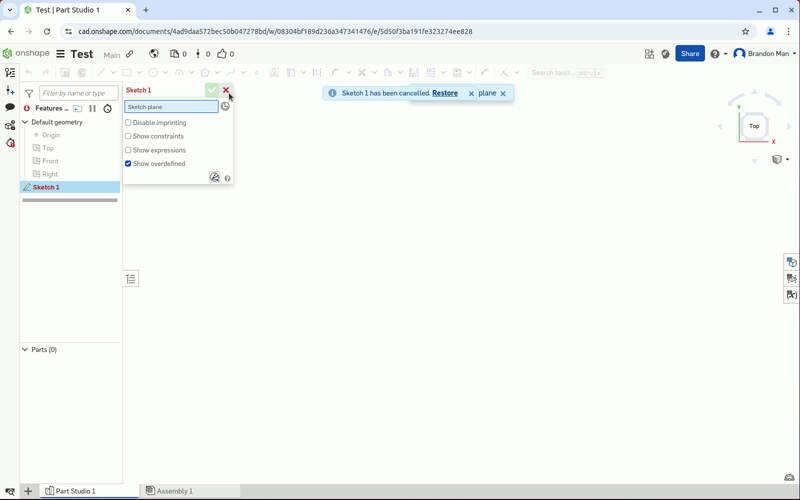
mouse_move(73, 150)
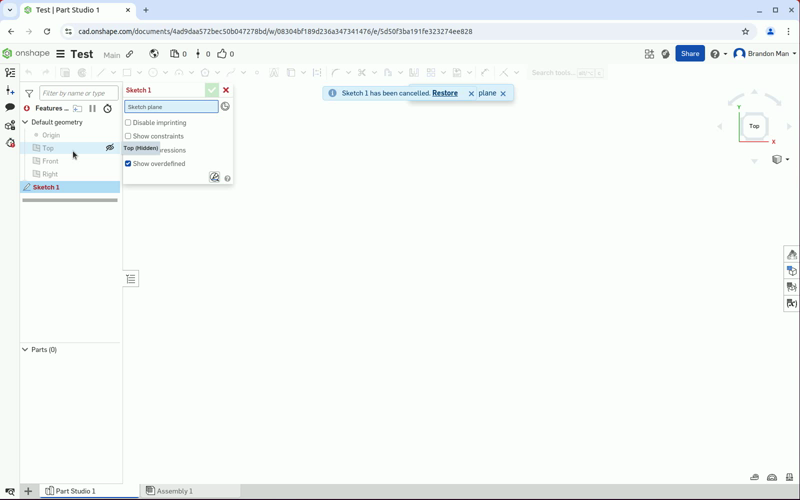
click(73, 150)
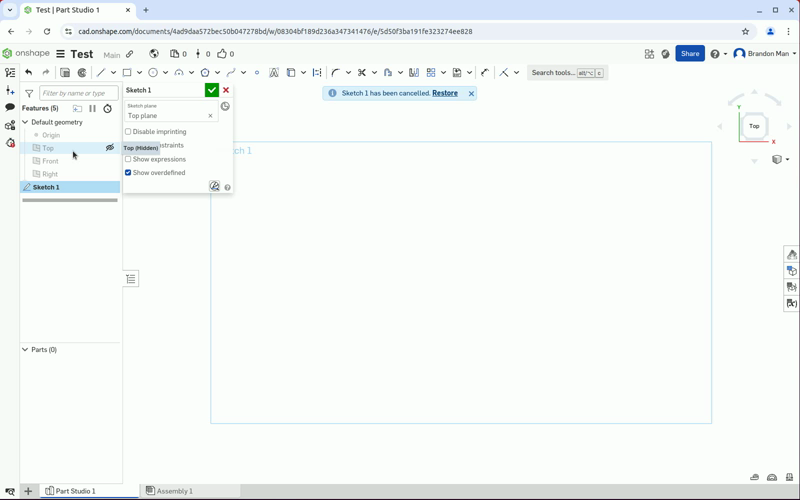
mouse_move(73, 352)
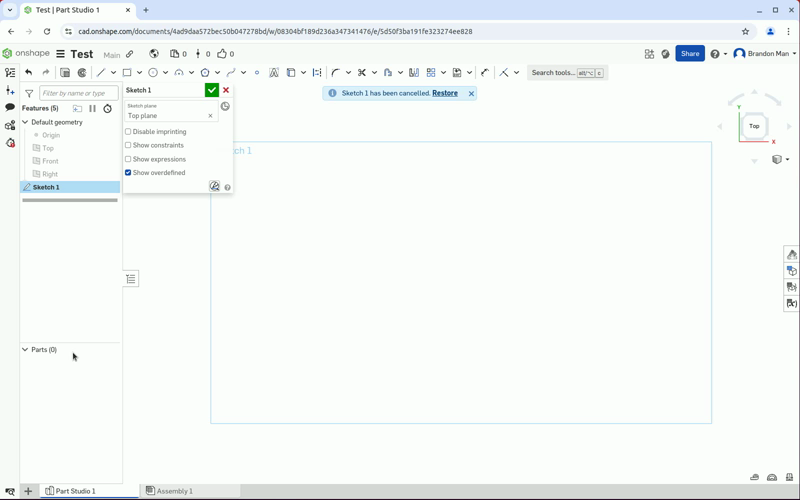
key(y)
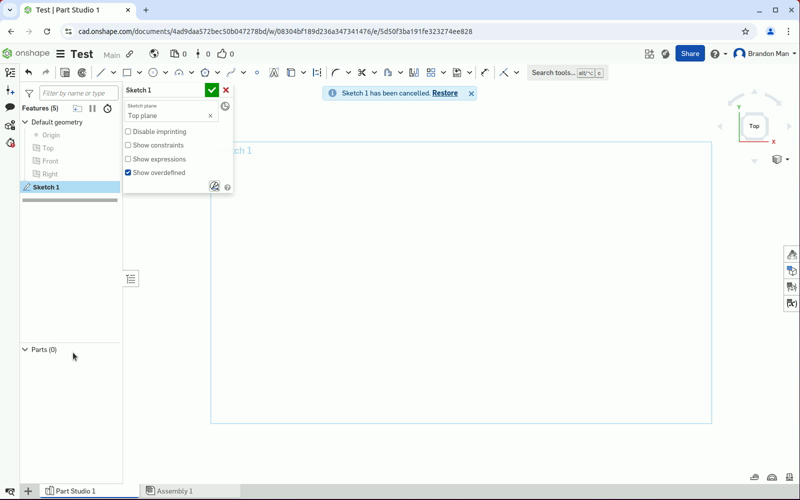
key(l)
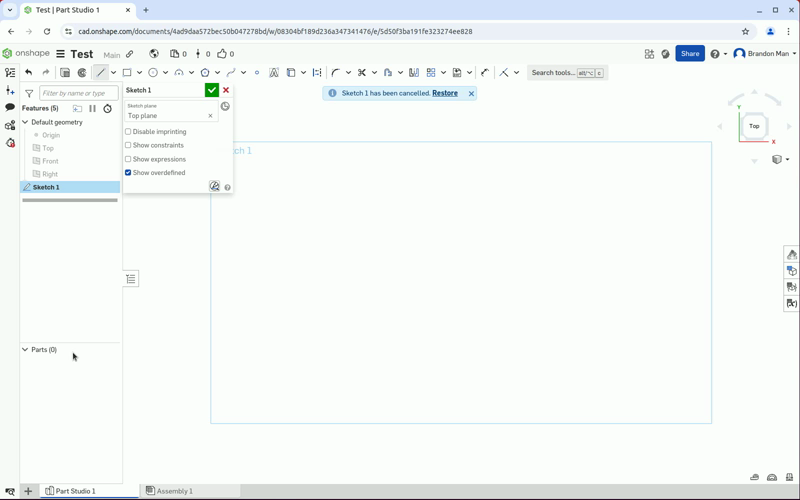
key_down(shift)
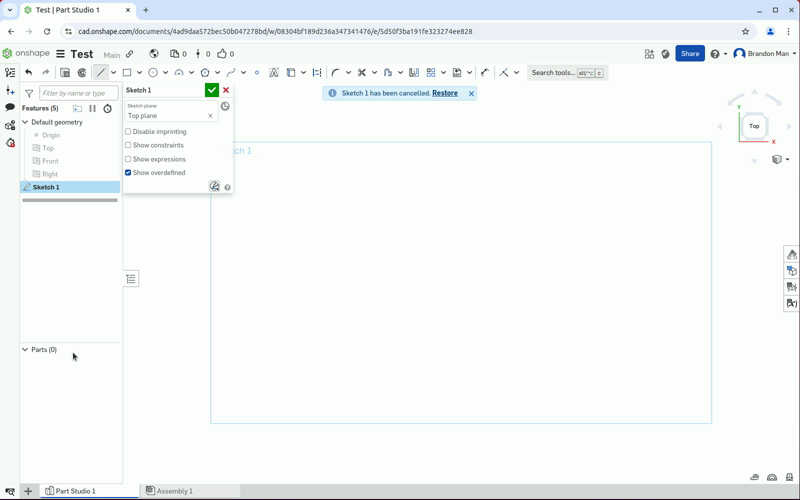
mouse_move(348, 286)
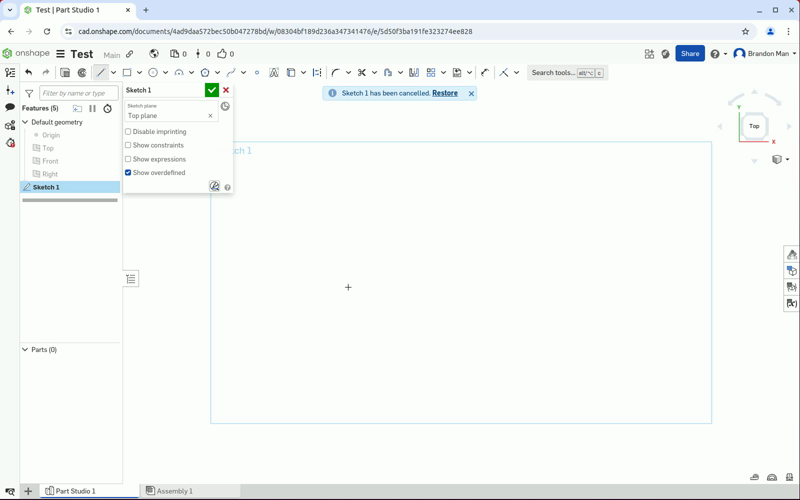
click(348, 286)
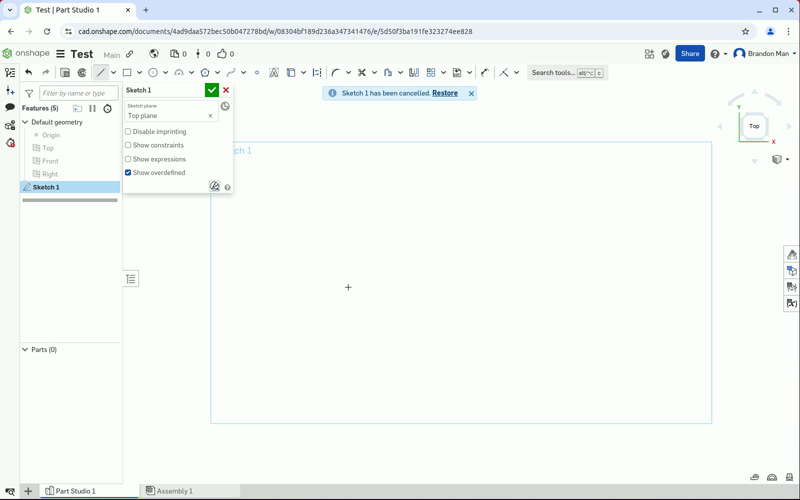
key_up(shift)
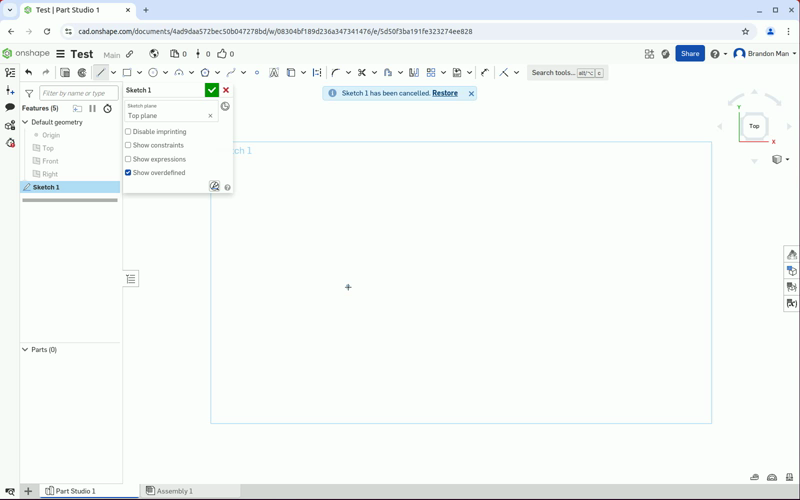
key_down(shift)
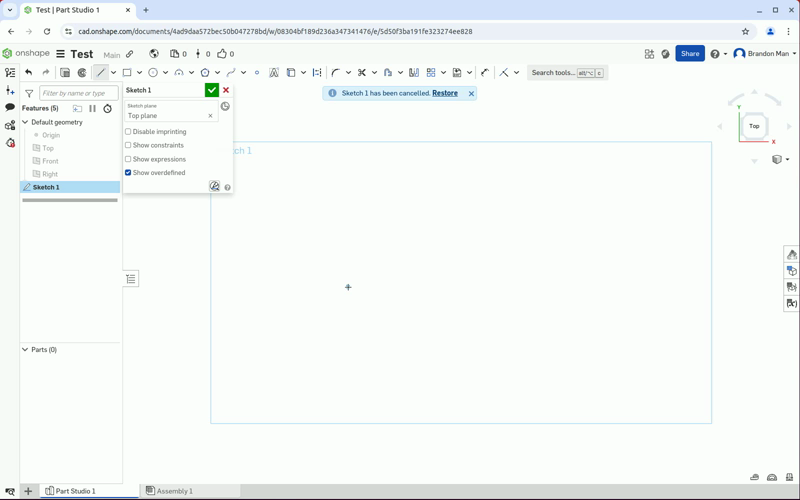
mouse_move(378, 286)
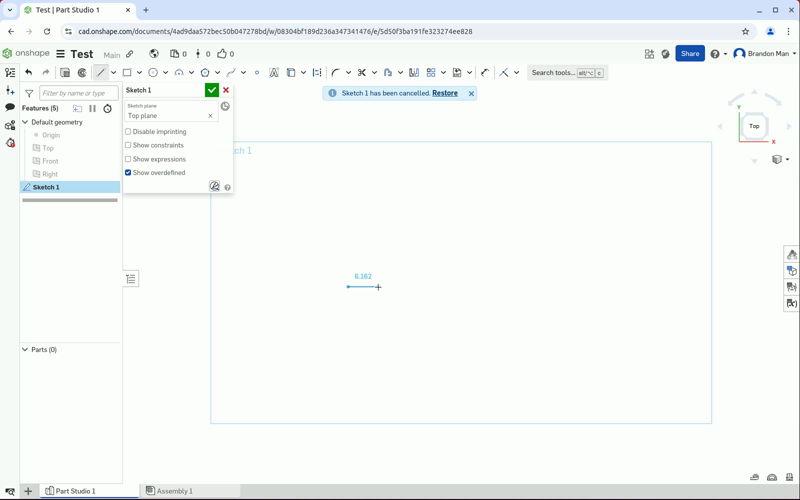
mouse_move(381, 286)
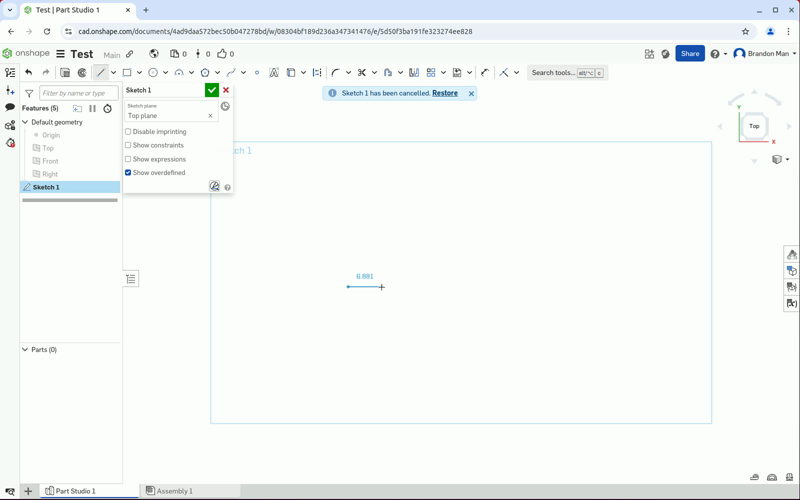
click(381, 286)
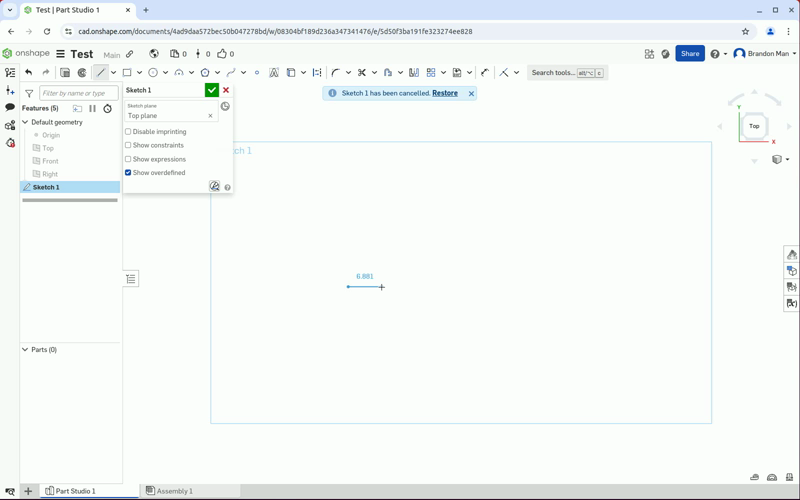
key_up(shift)
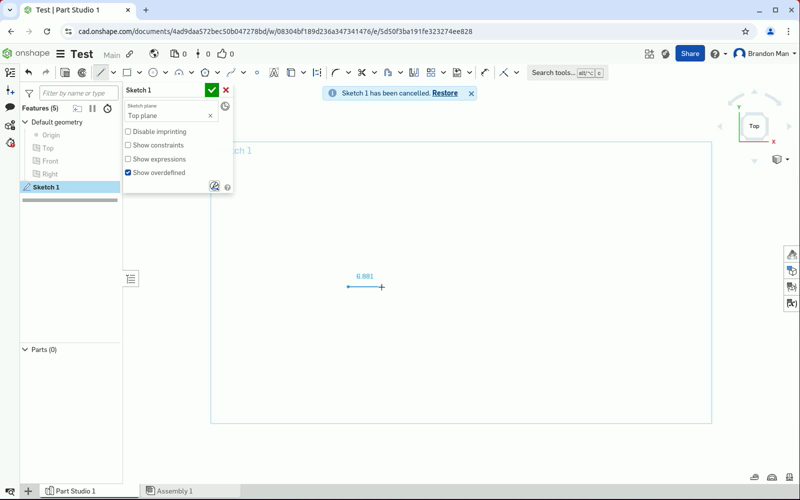
key_down(shift)
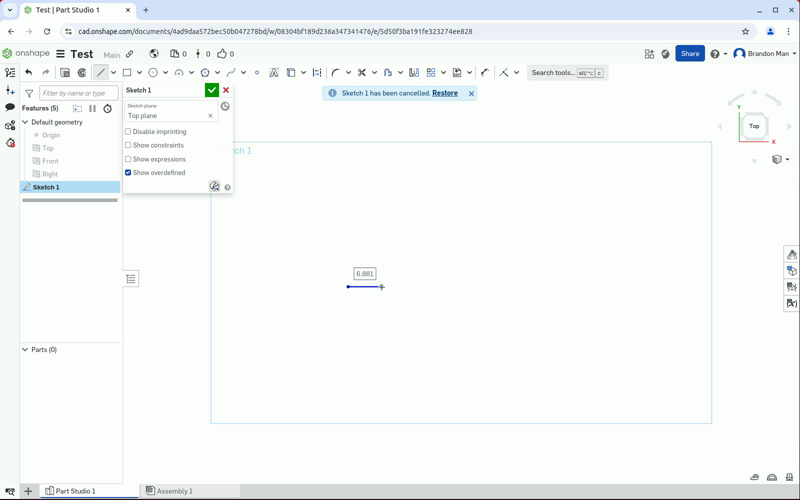
mouse_move(411, 286)
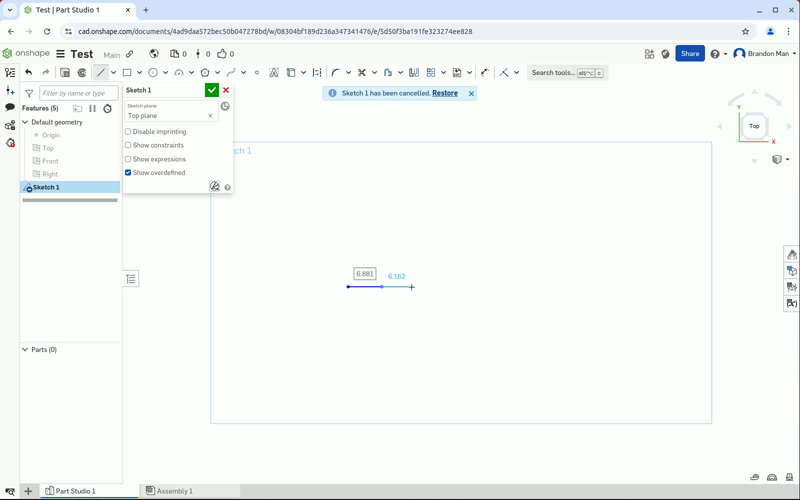
mouse_move(381, 252)
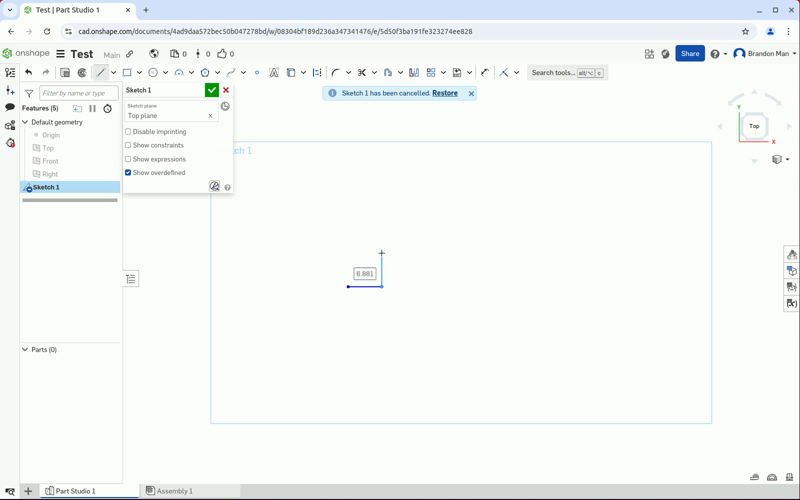
click(381, 252)
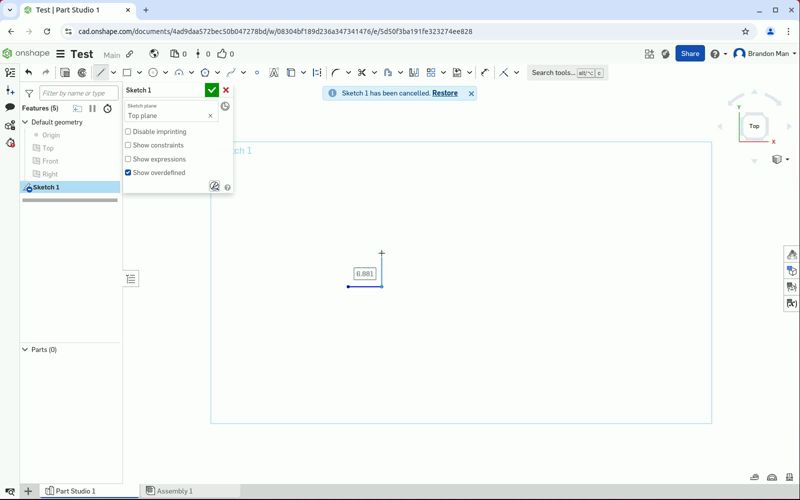
key_up(shift)
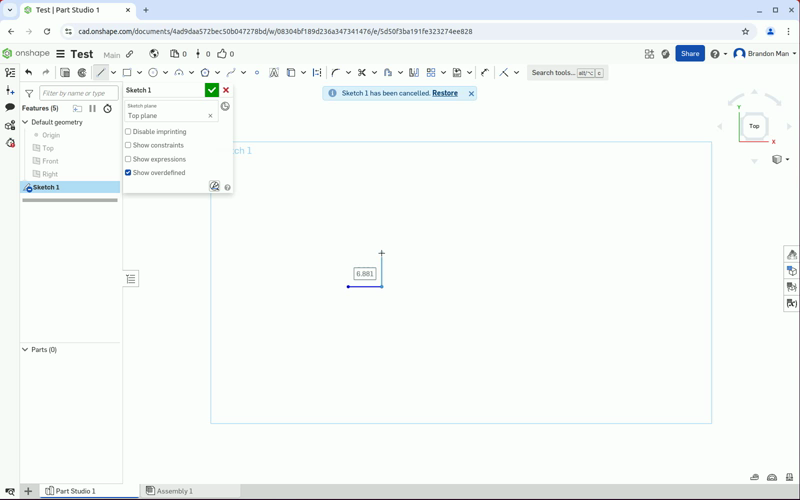
key_down(shift)
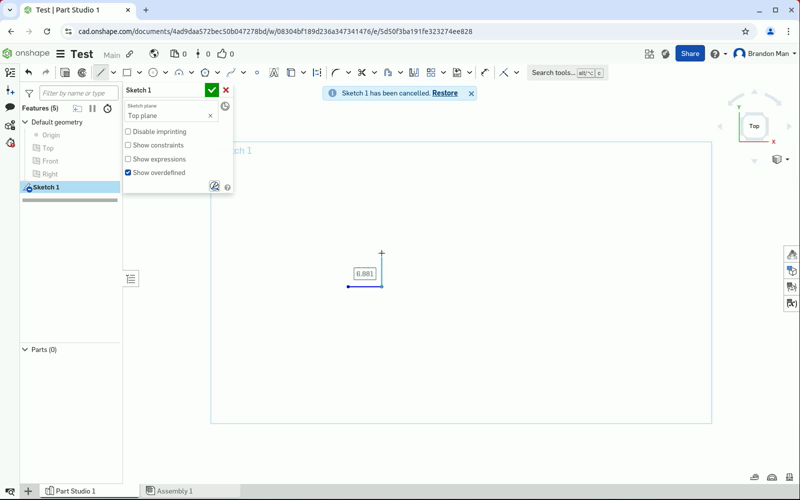
mouse_move(411, 252)
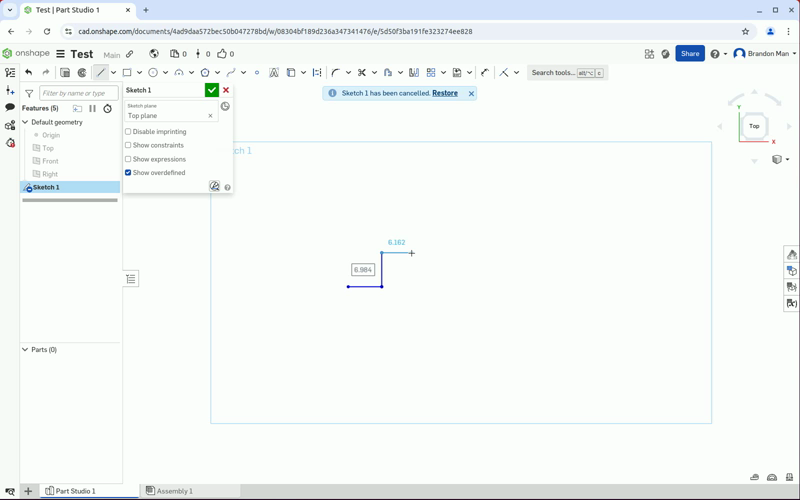
mouse_move(348, 252)
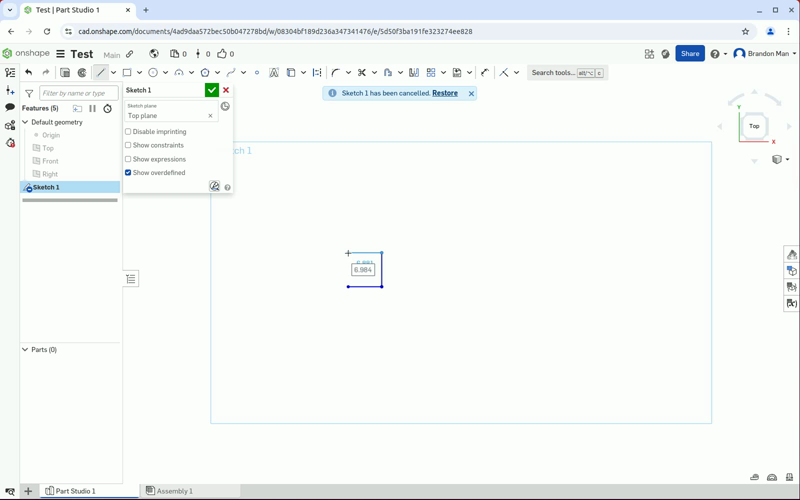
click(348, 252)
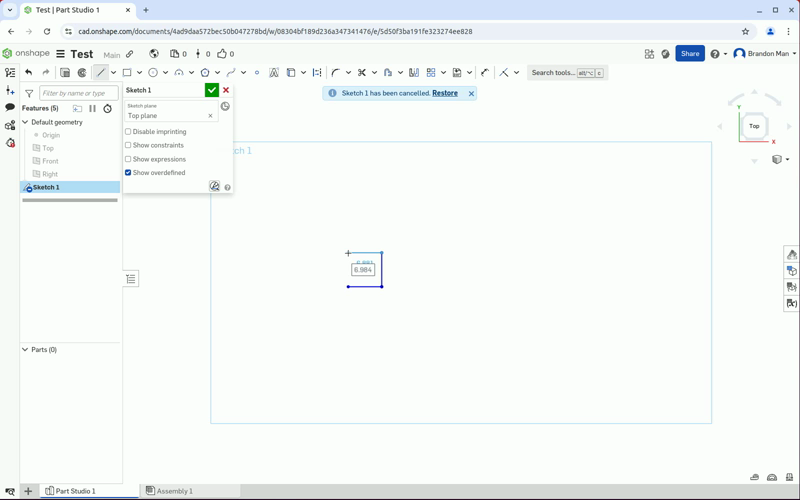
key_up(shift)
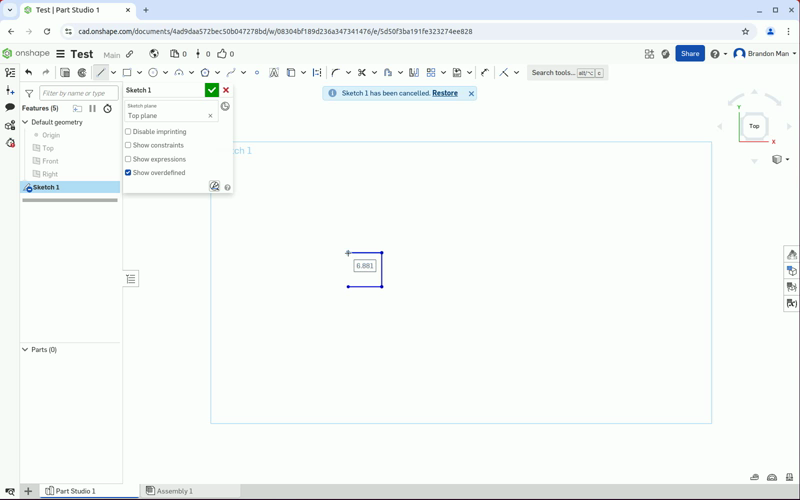
mouse_move(378, 252)
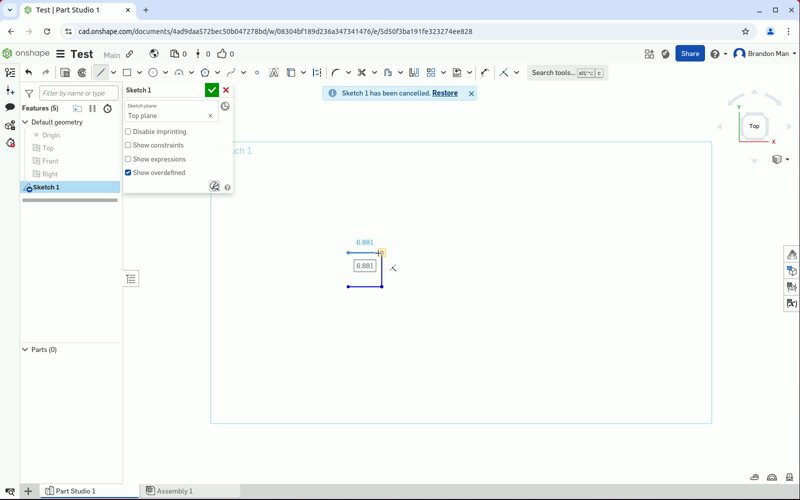
key_down(shift)
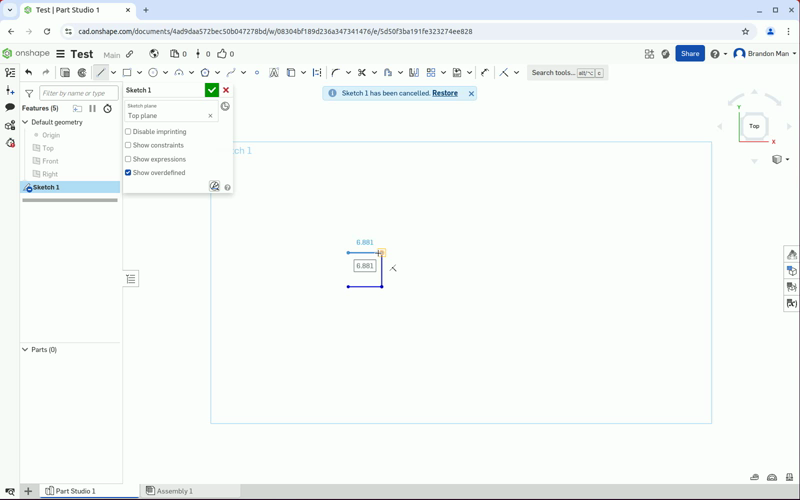
mouse_move(348, 286)
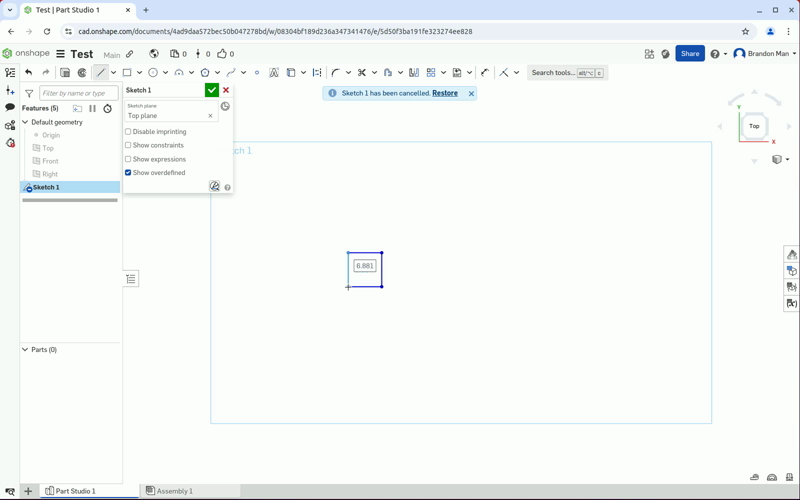
key_up(shift)
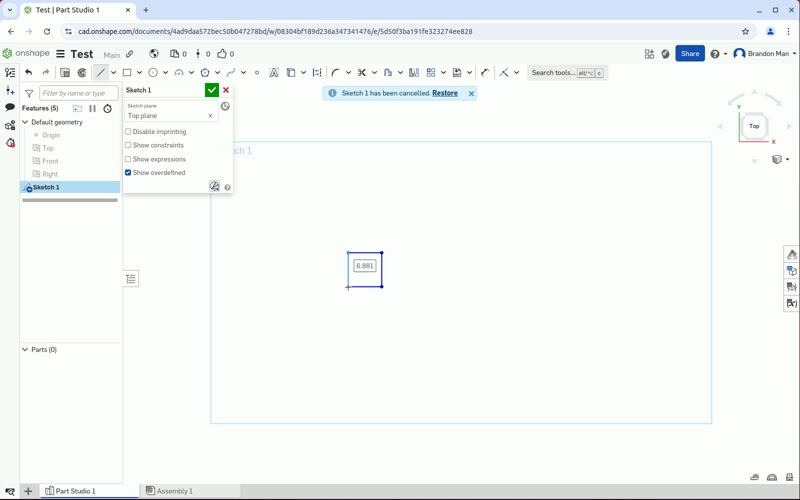
click(348, 286)
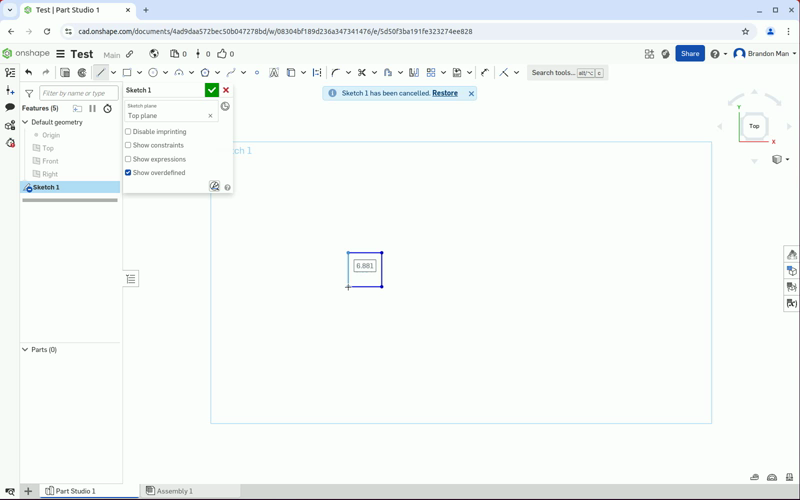
key(esc)
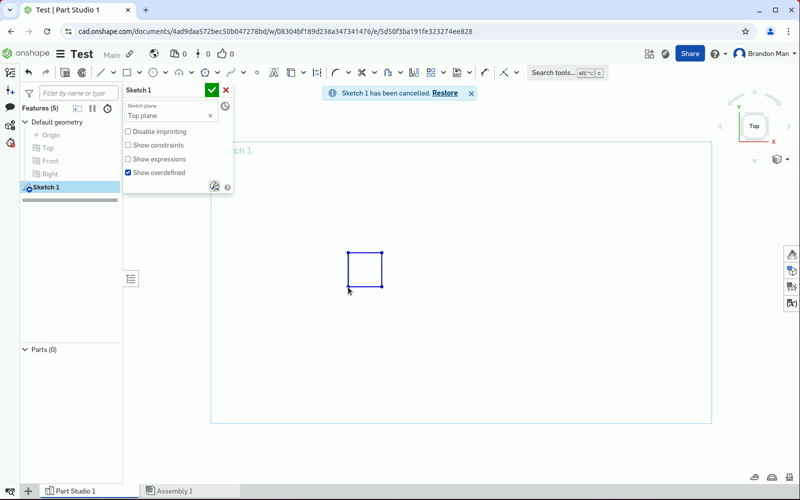
mouse_move(365, 259)
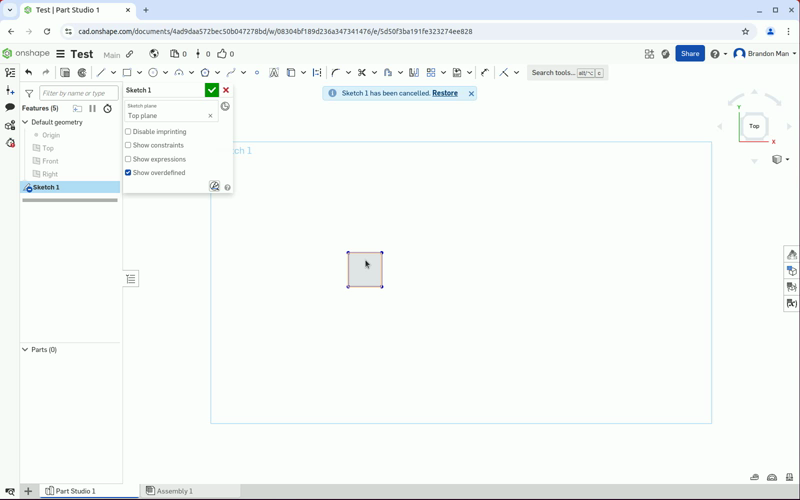
scroll(6)
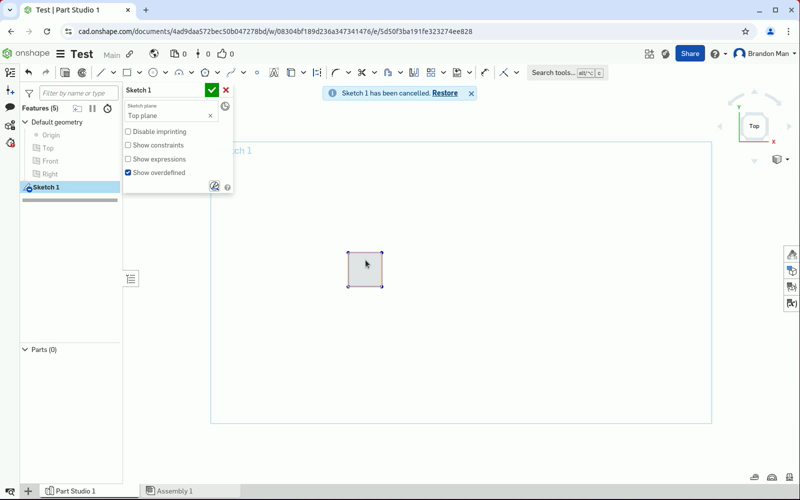
scroll(6)
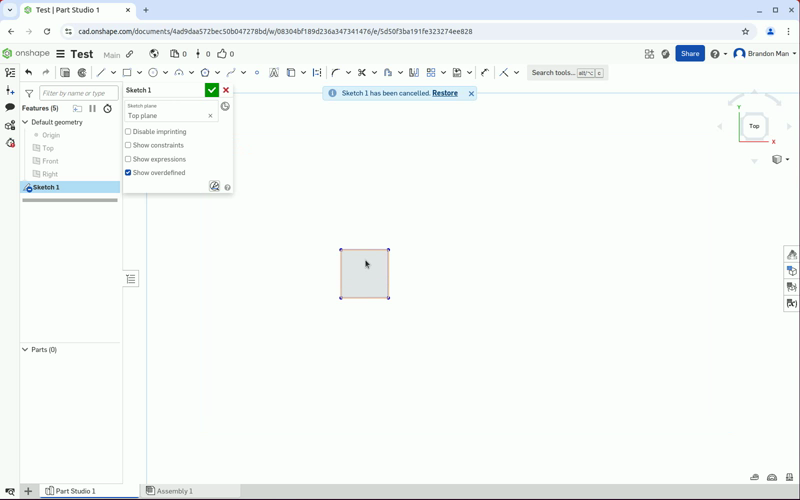
scroll(6)
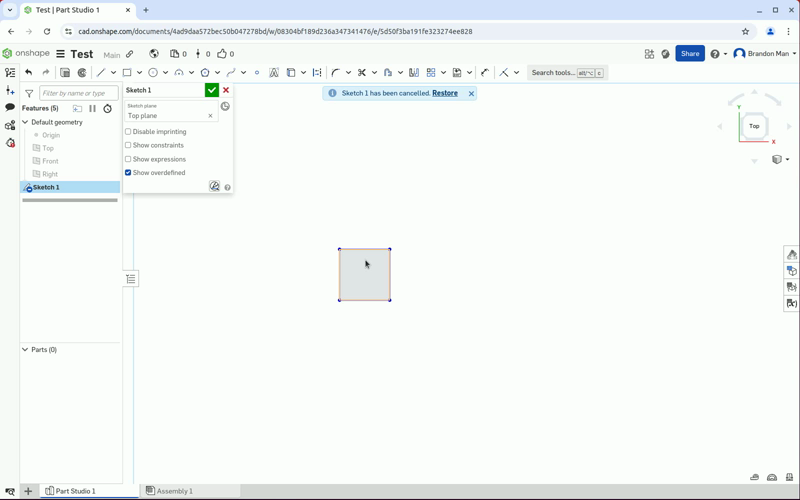
scroll(6)
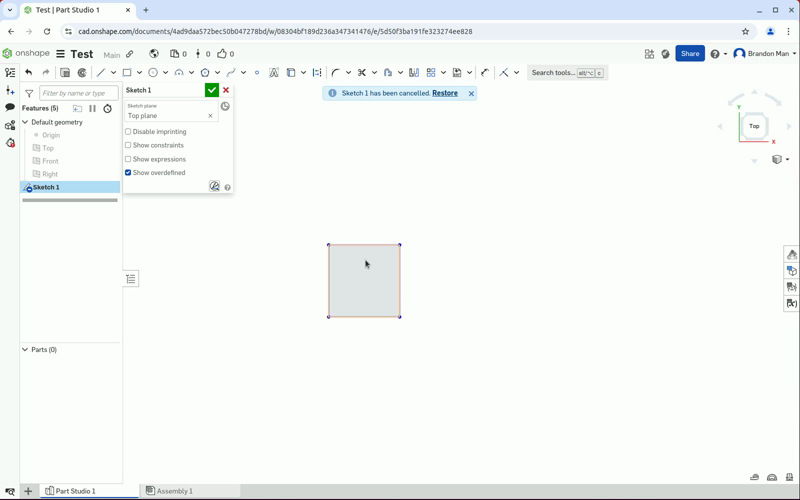
scroll(6)
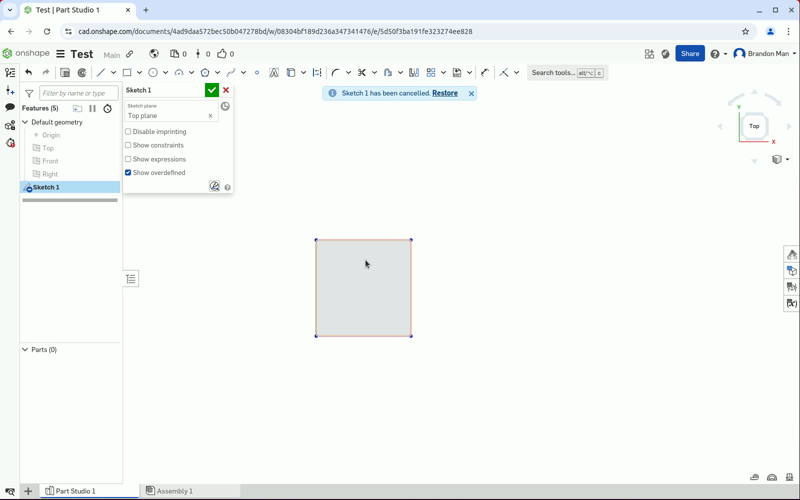
scroll(6)
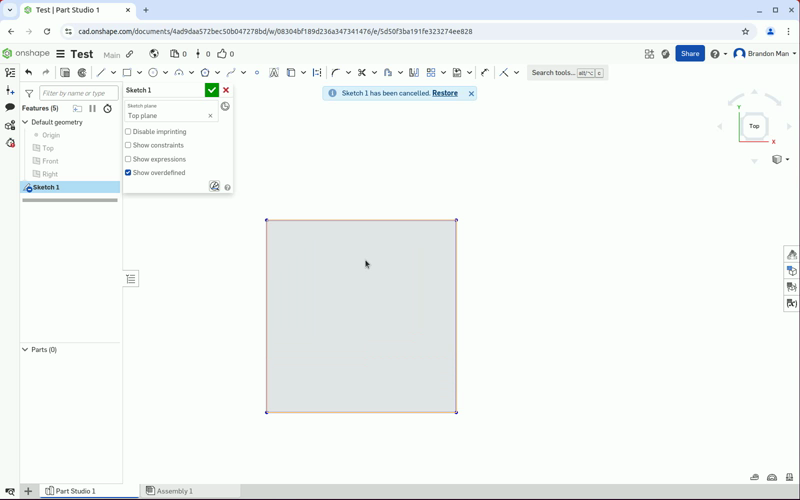
scroll(6)
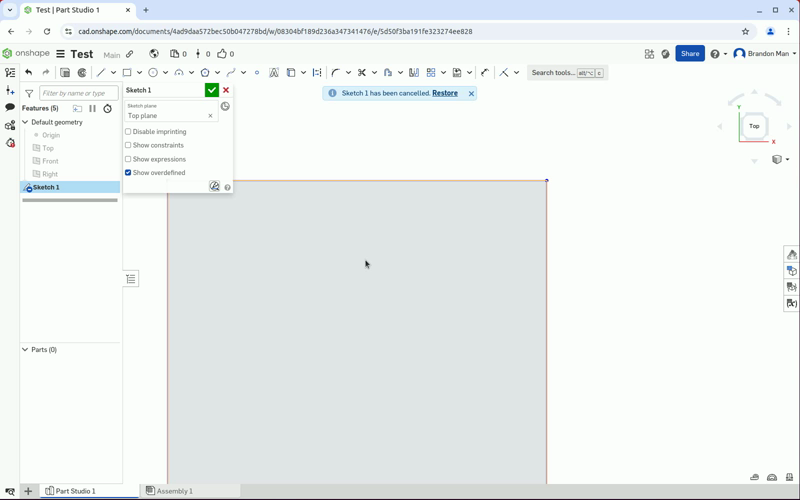
click(365, 259)
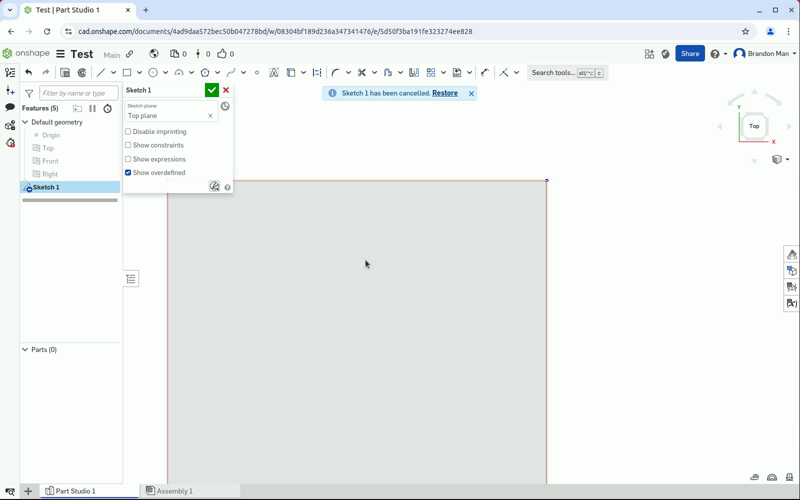
scroll(-6)
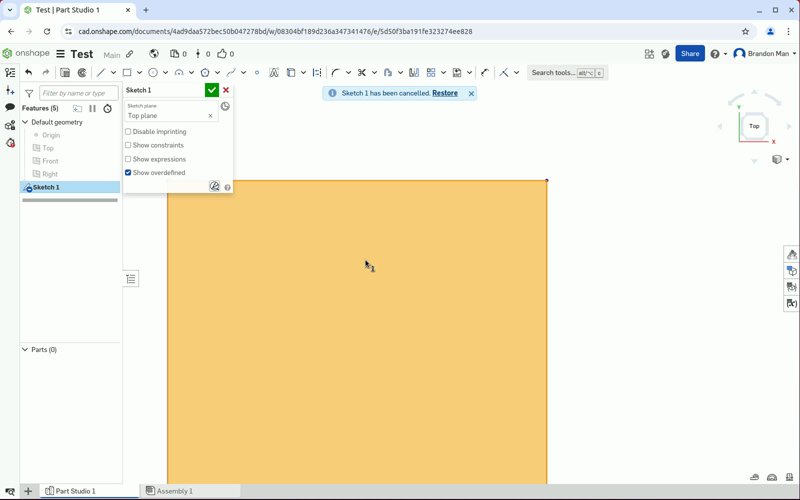
scroll(-6)
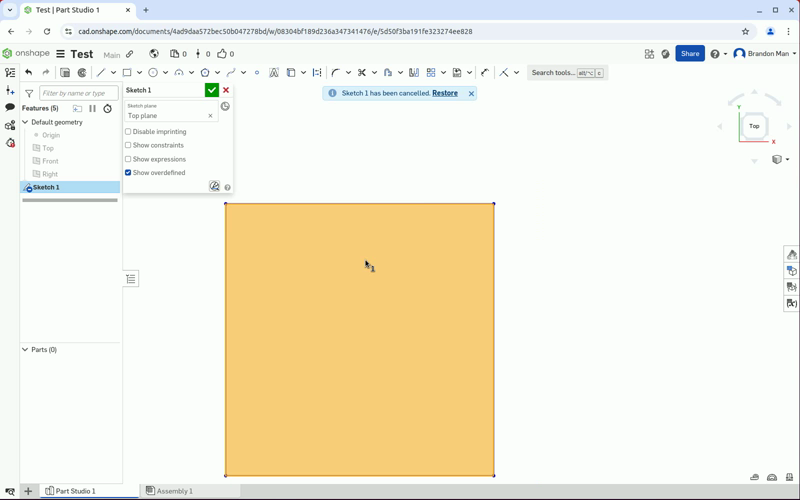
scroll(-6)
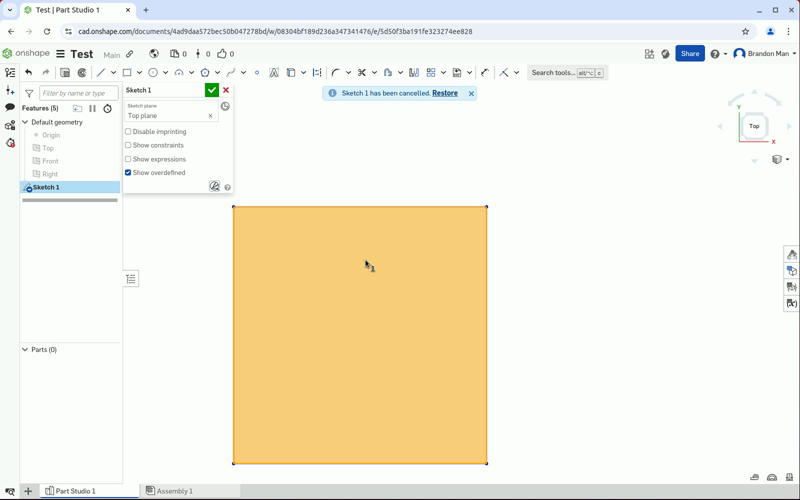
scroll(-6)
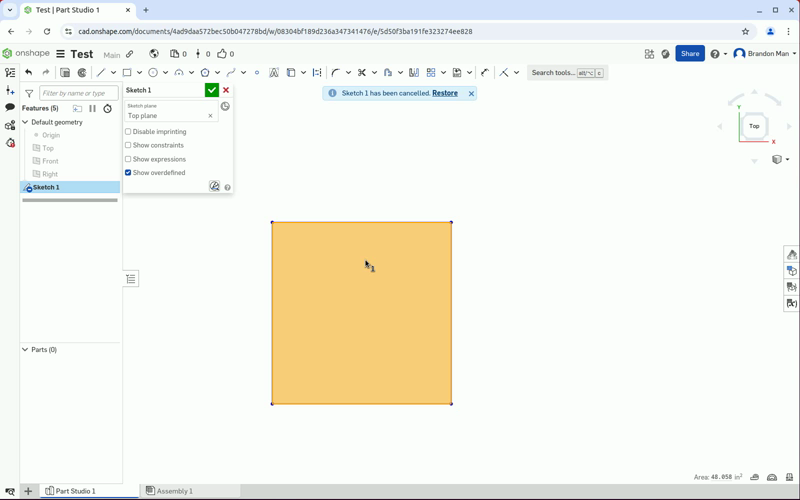
scroll(-6)
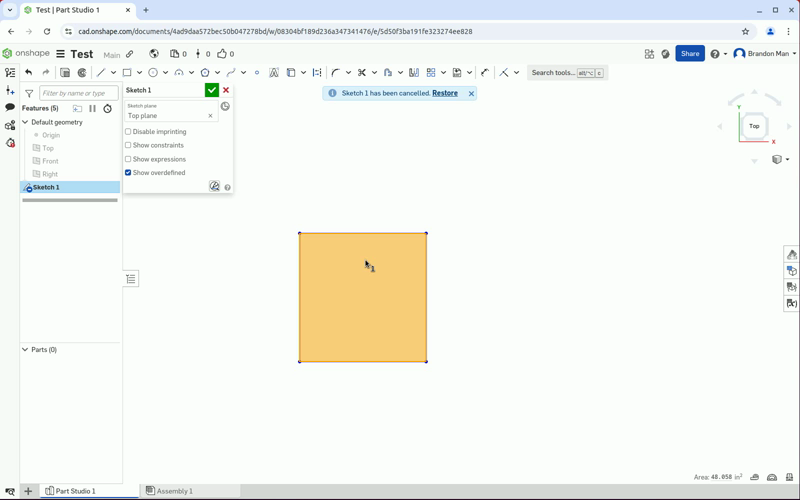
scroll(-6)
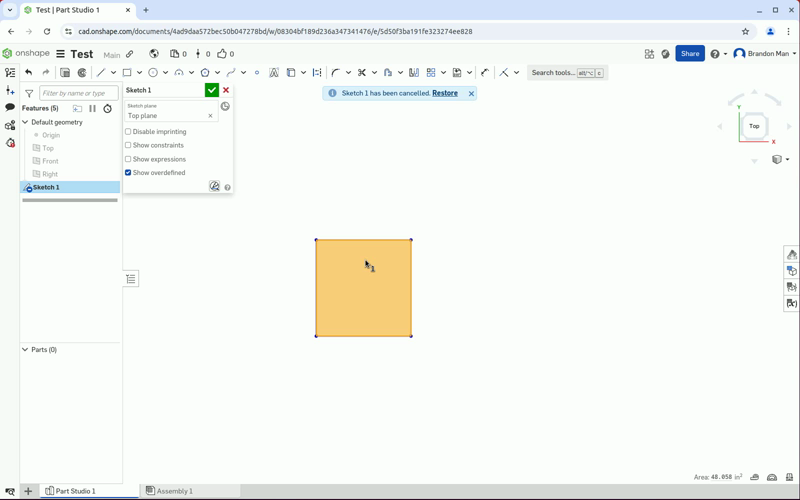
scroll(-6)
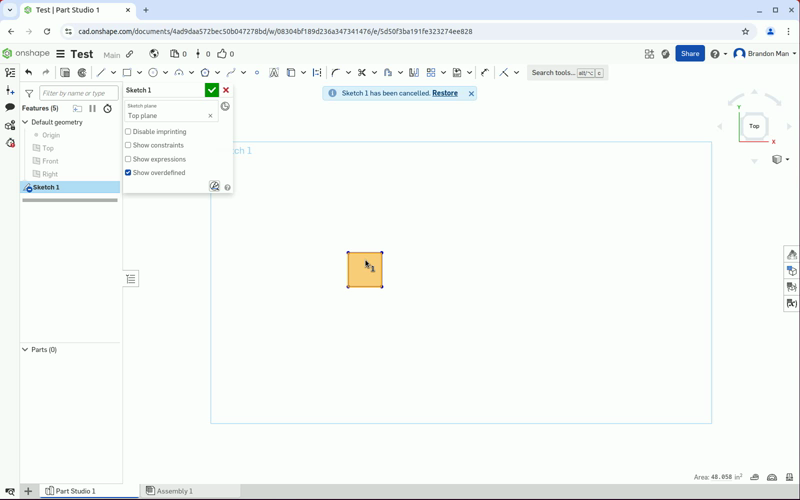
mouse_move(73, 352)
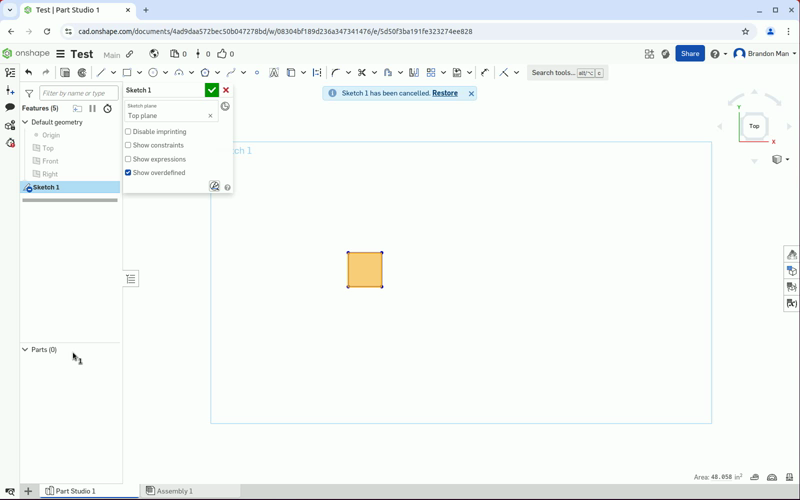
key(shift+y)
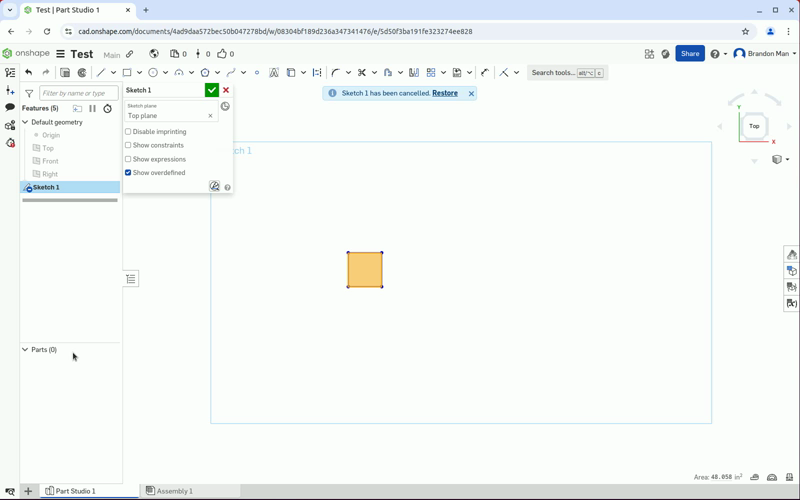
key(shift+e)
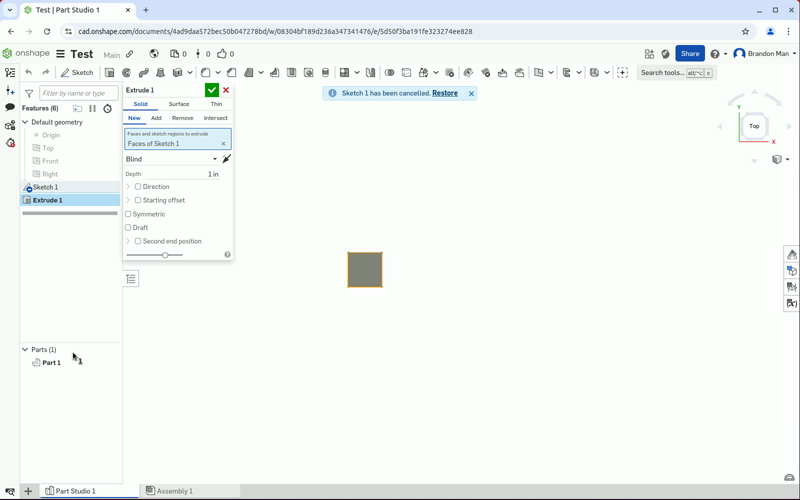
mouse_move(143, 106)
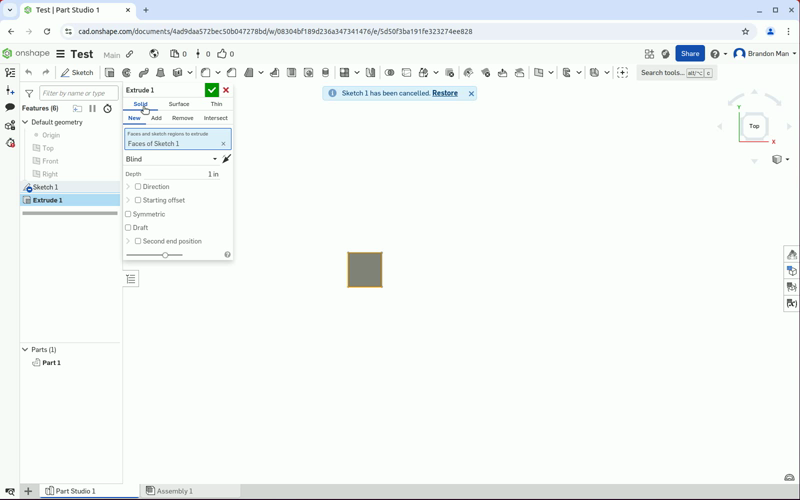
click(143, 106)
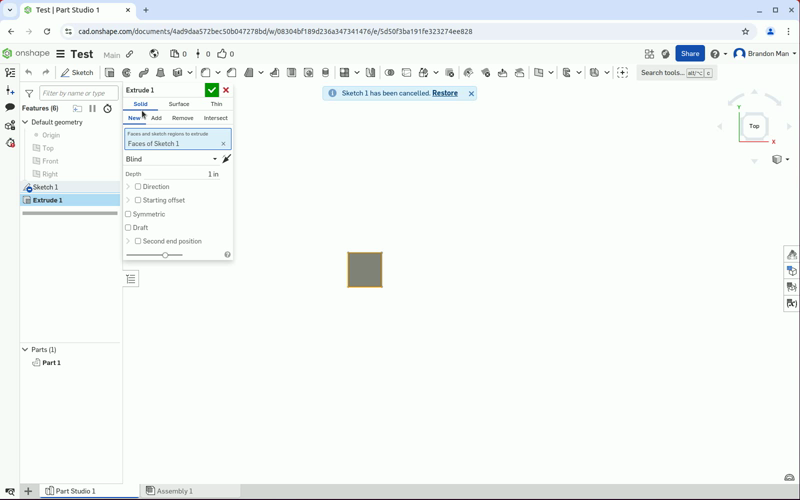
mouse_move(137, 120)
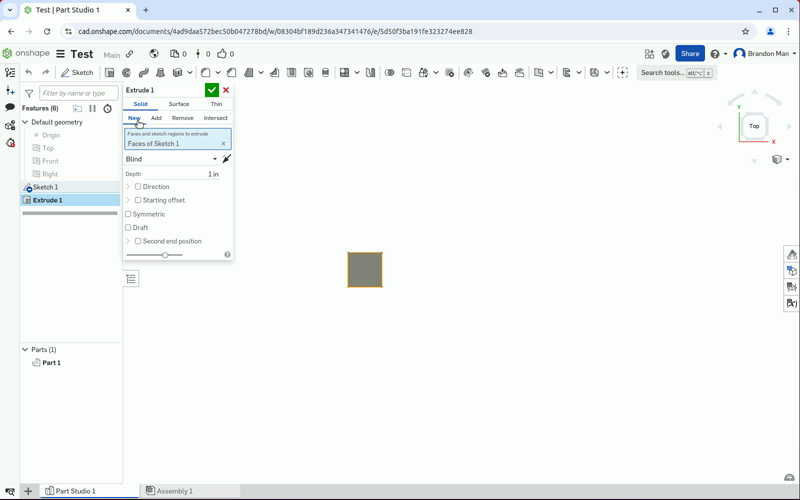
click(137, 120)
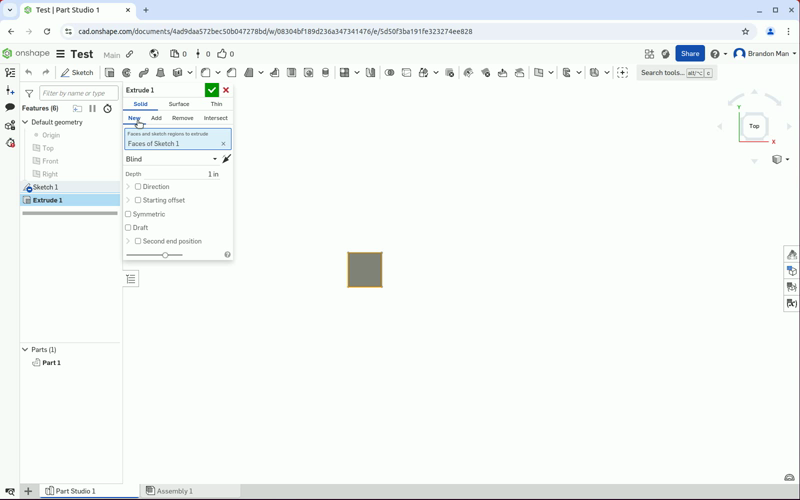
key(tab, 4)
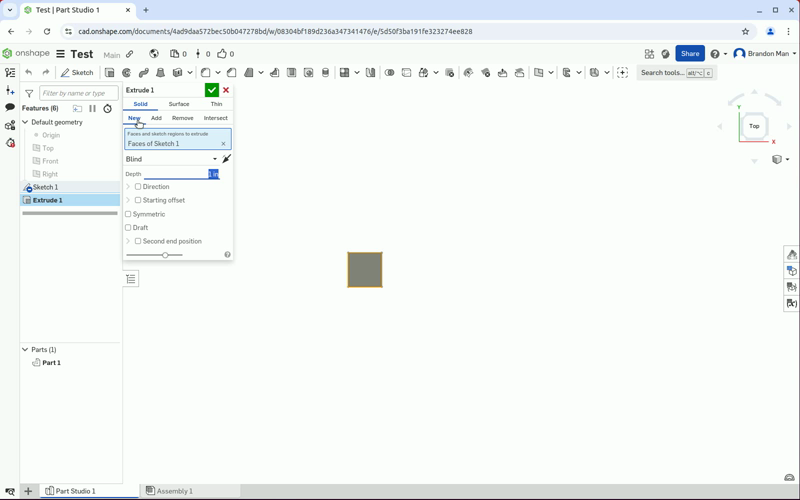
text(0.241)
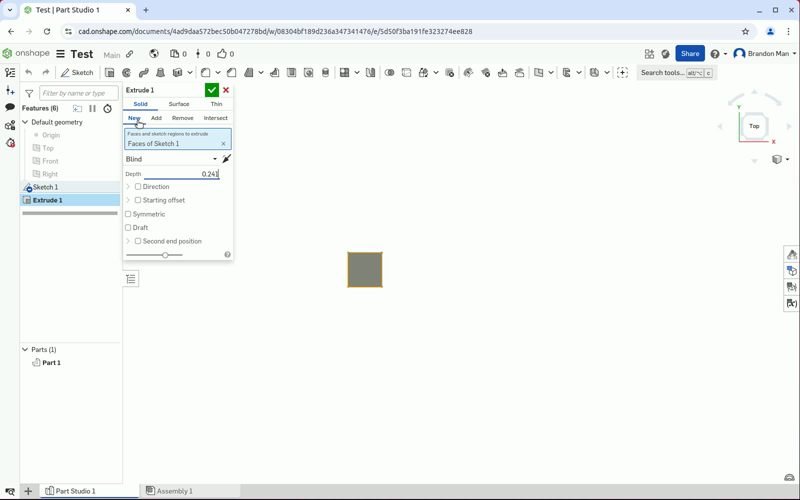
key(enter)
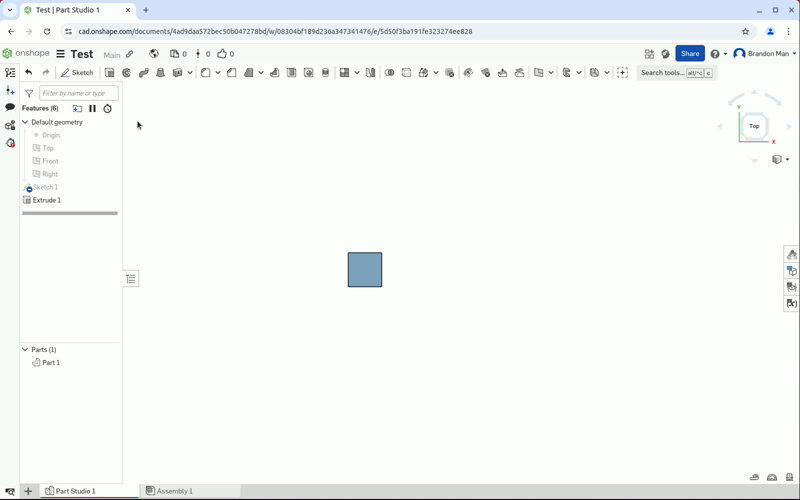
key(shift+h)
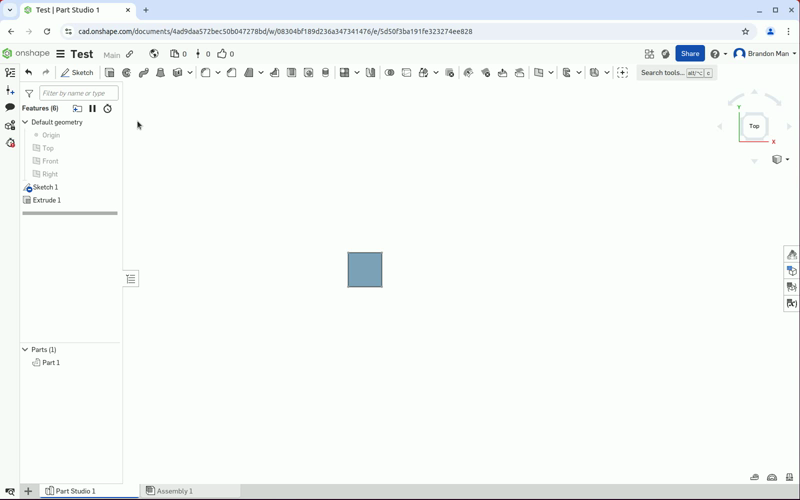
key(shift+h)
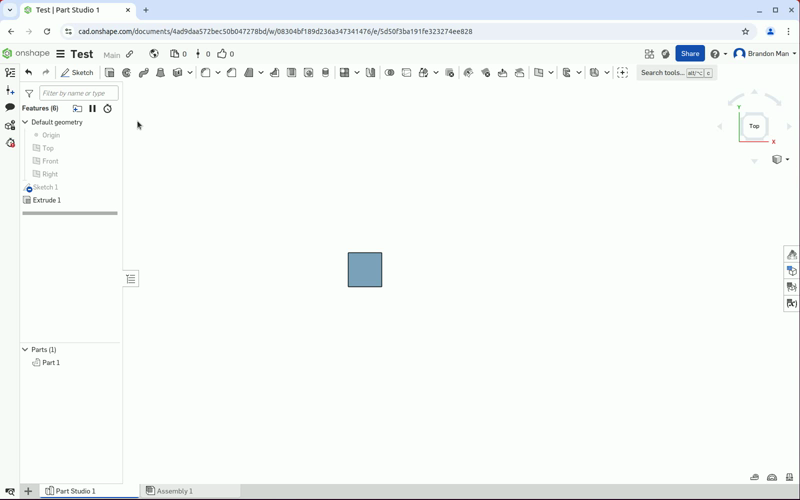
mouse_move(73, 189)
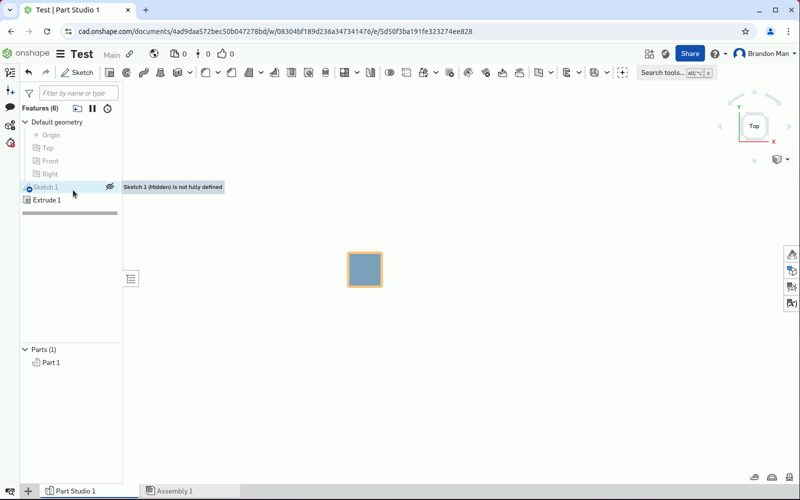
click(73, 189)
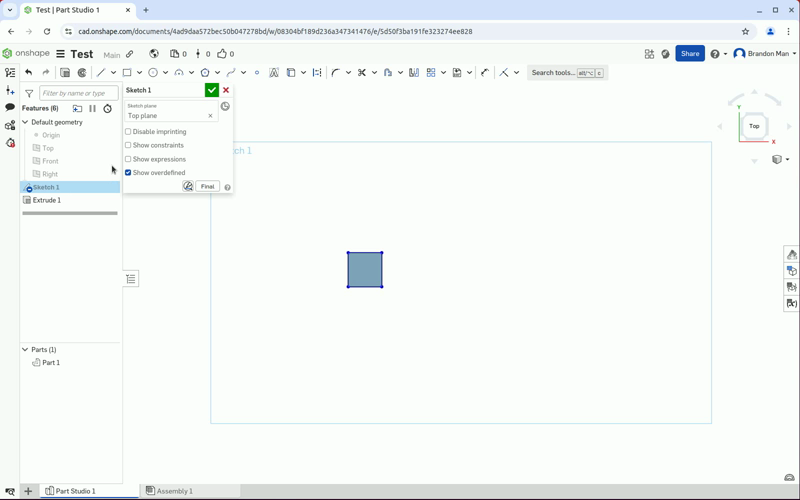
mouse_move(229, 92)
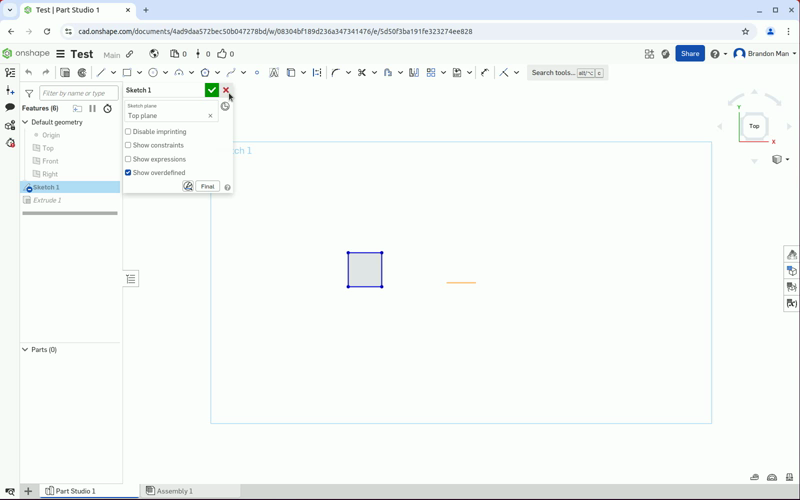
click(229, 92)
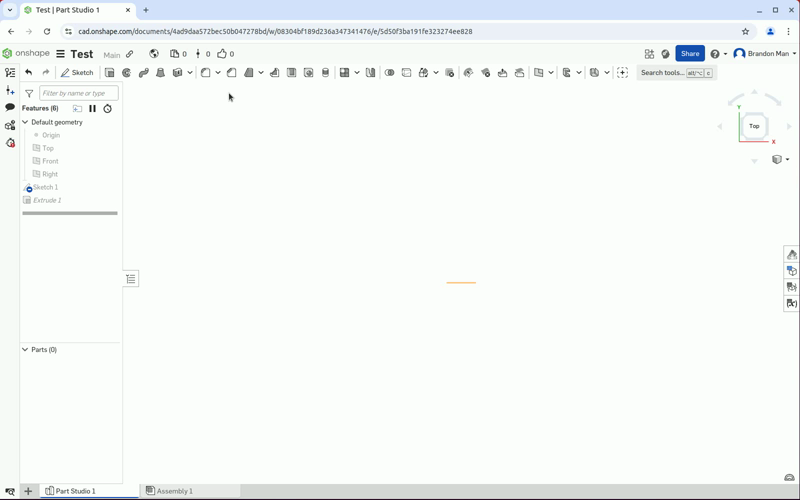
mouse_move(73, 352)
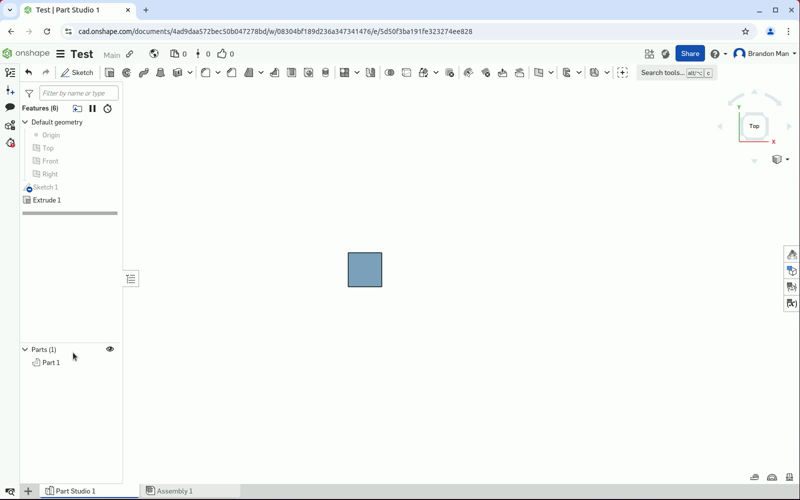
key(y)
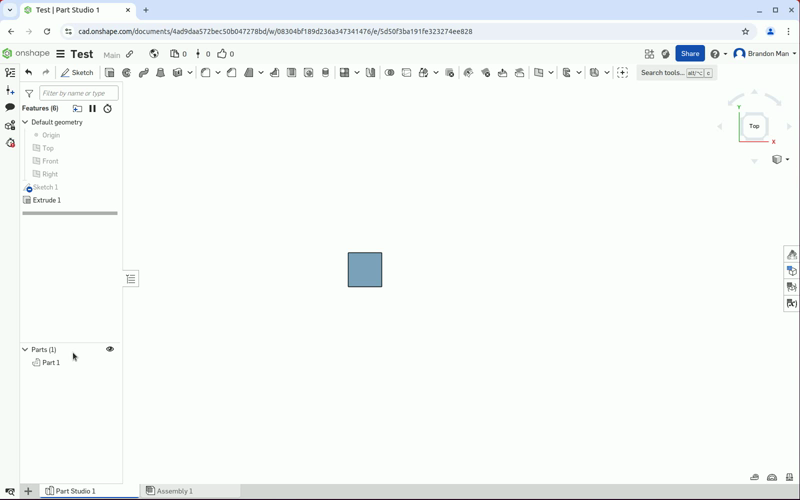
key(shift+p)
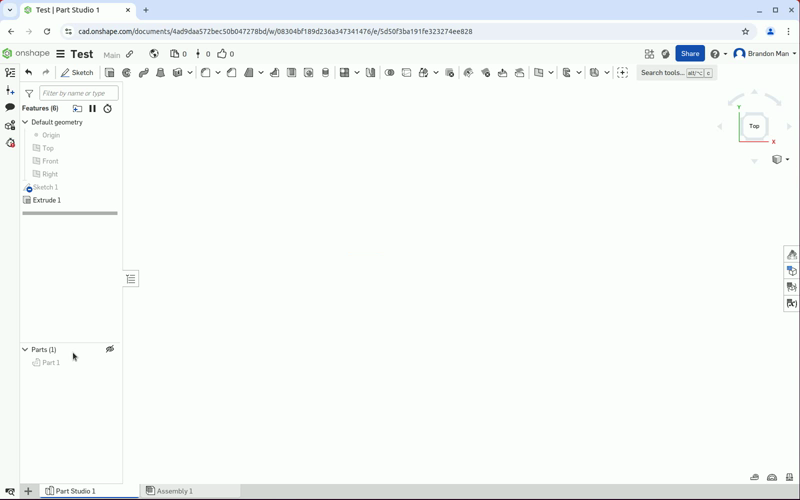
key(space)
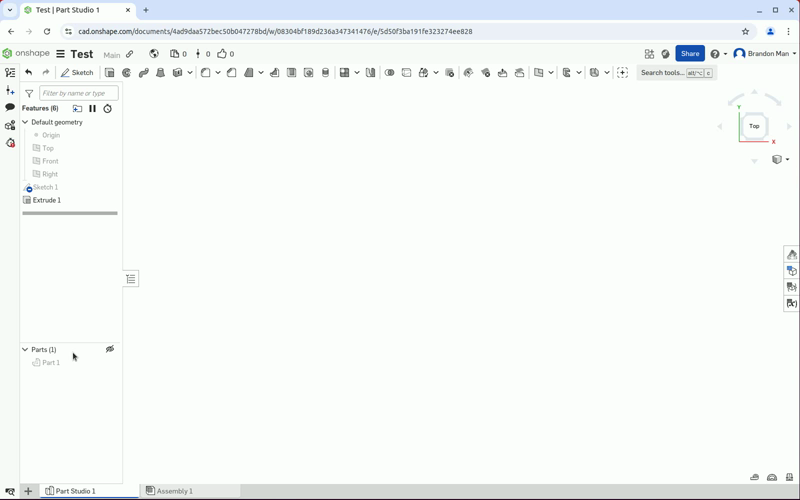
key_down(shift)
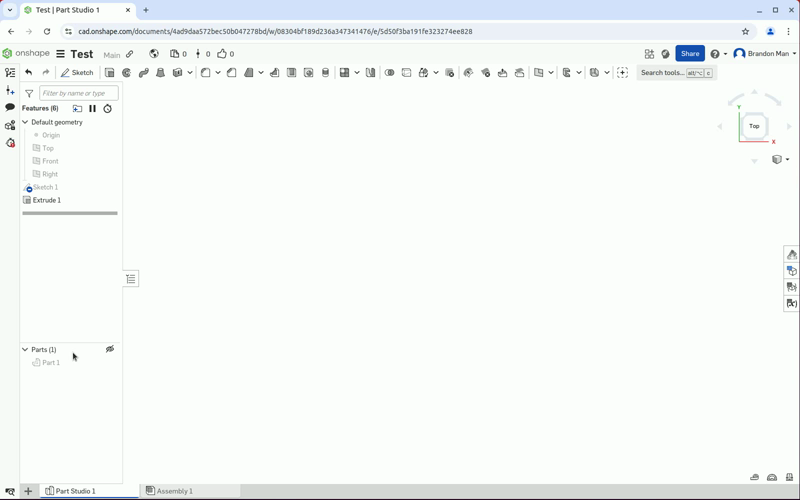
key(up)
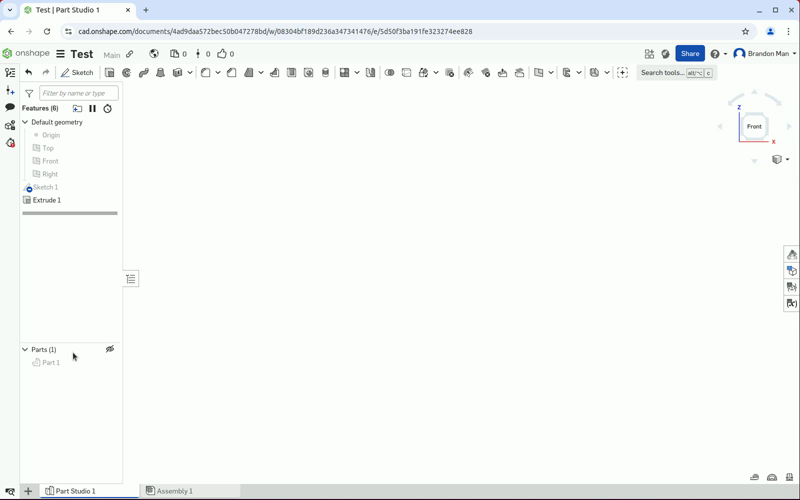
key_up(shift)
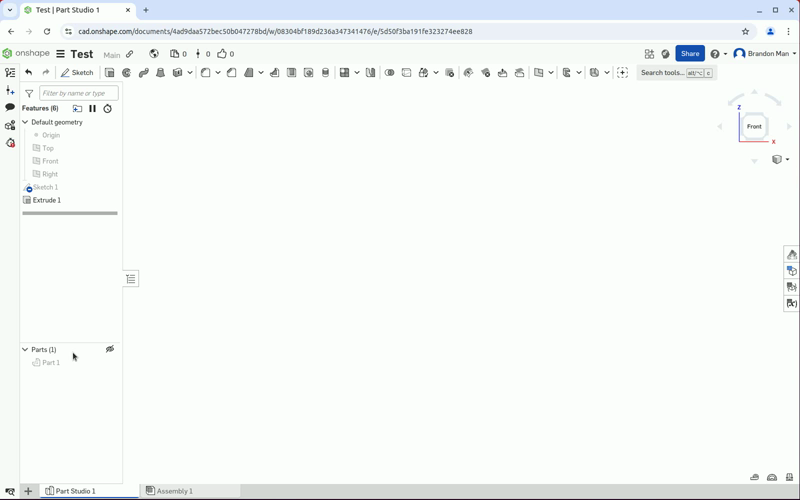
key(space)
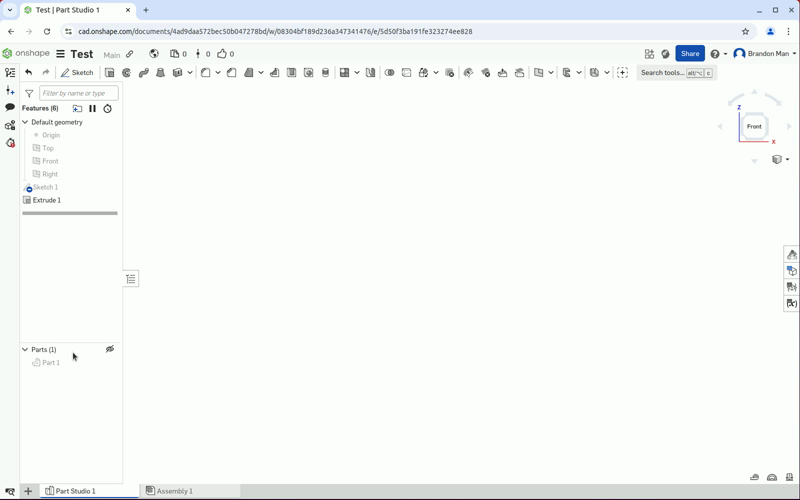
key_down(shift)
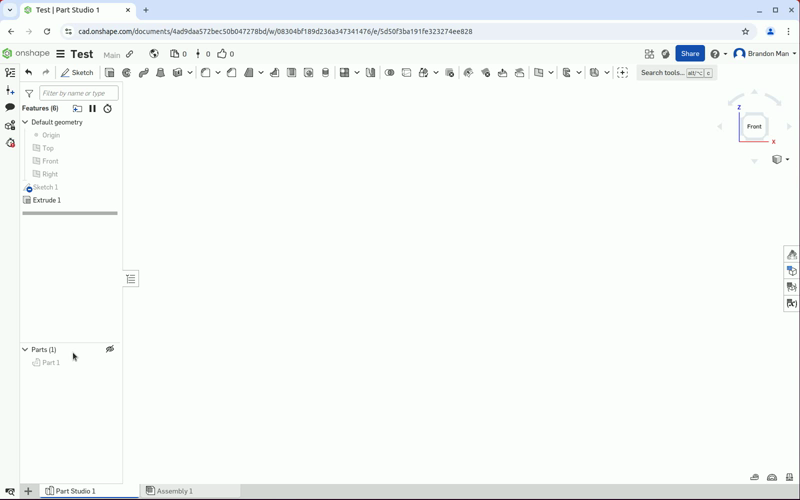
key(left)
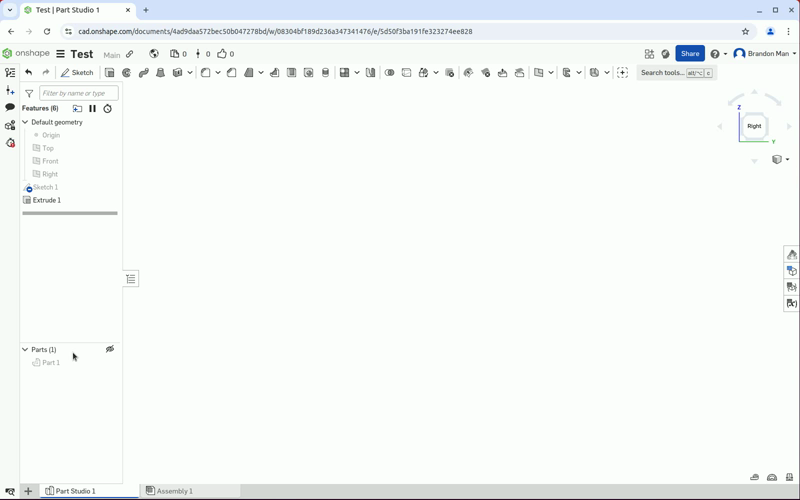
key_up(shift)
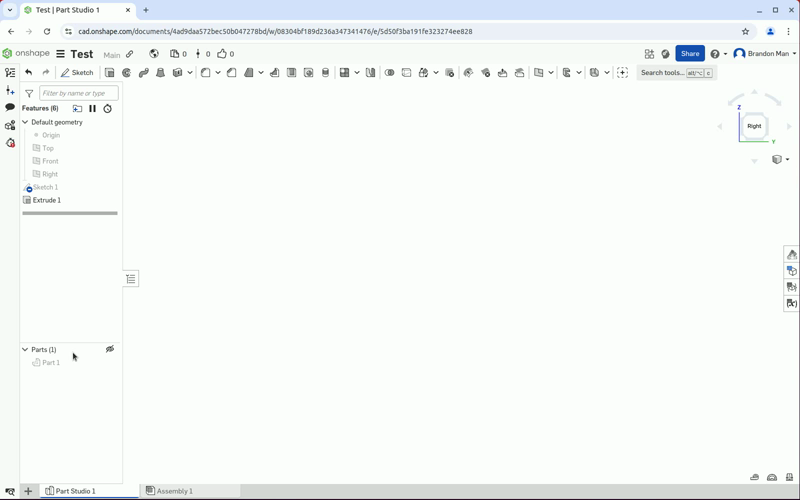
mouse_move(73, 352)
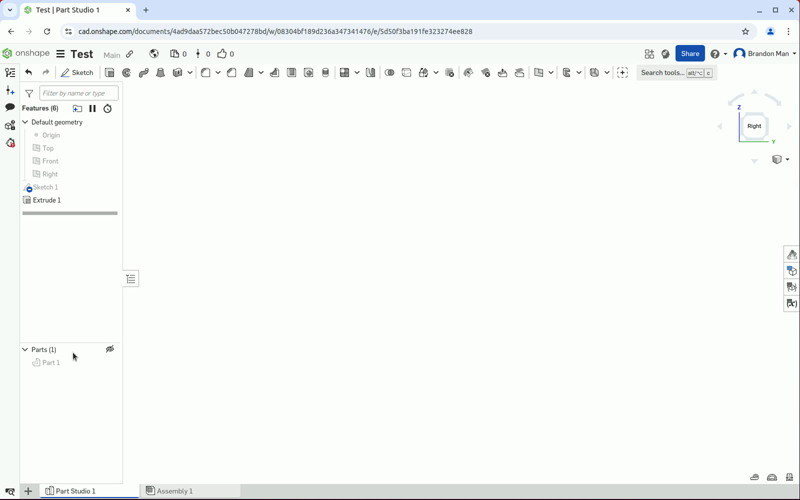
key(shift+y)
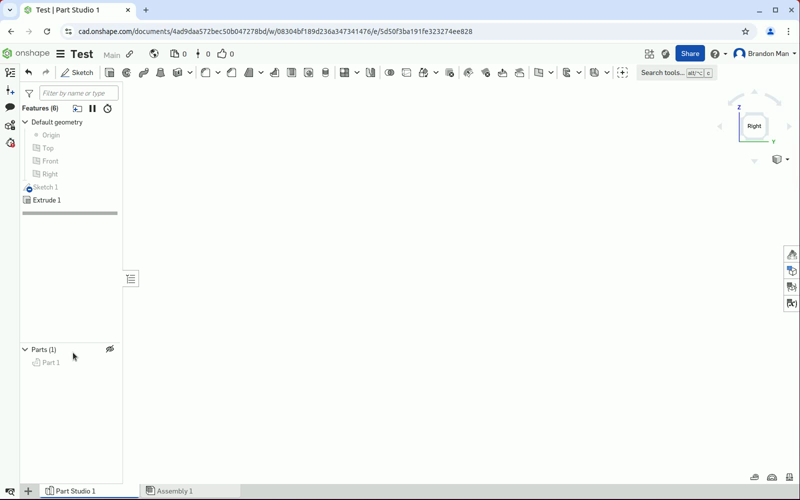
key(shift+s)
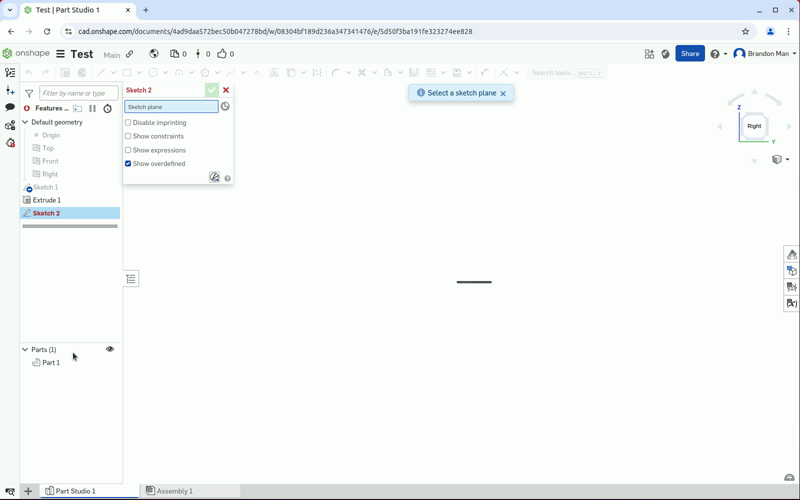
mouse_move(73, 176)
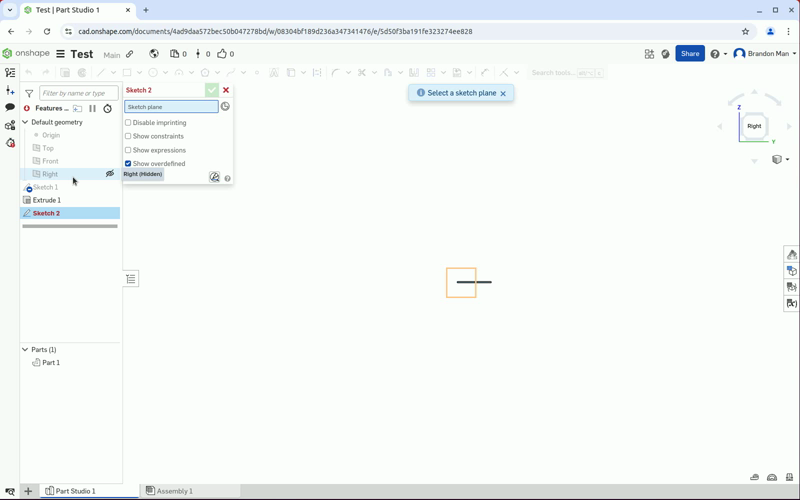
click(73, 176)
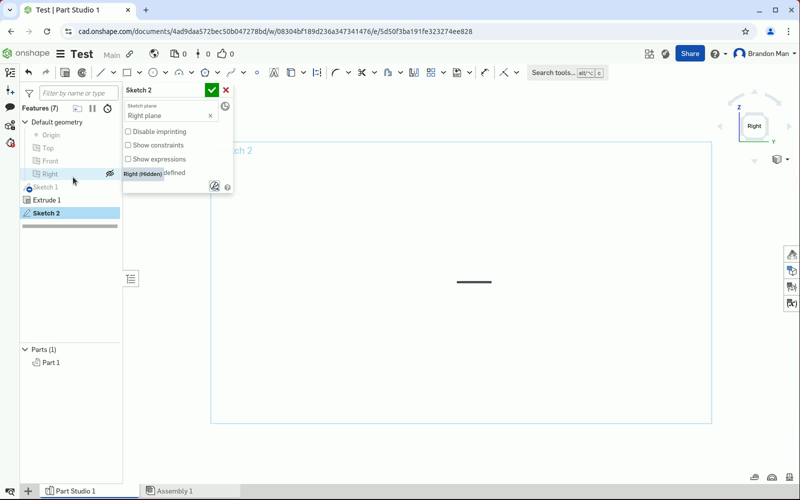
mouse_move(73, 352)
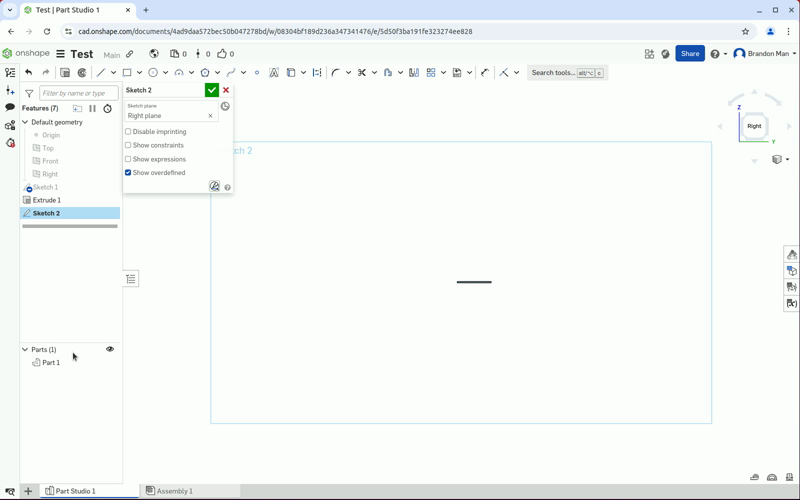
key(y)
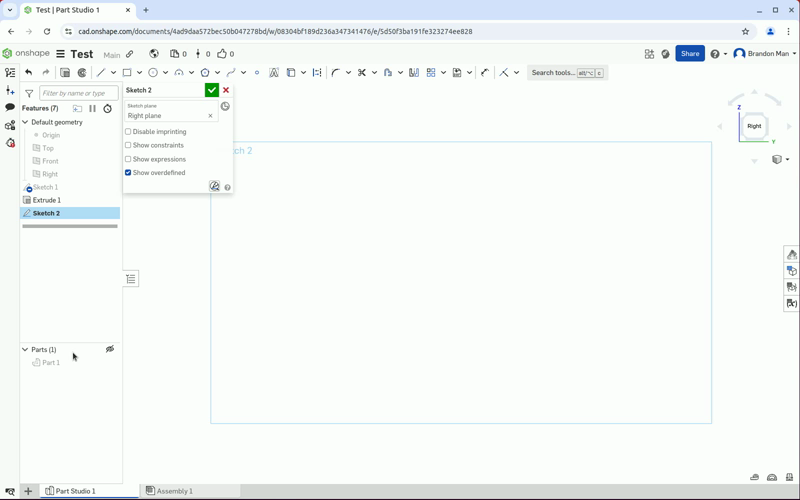
key(l)
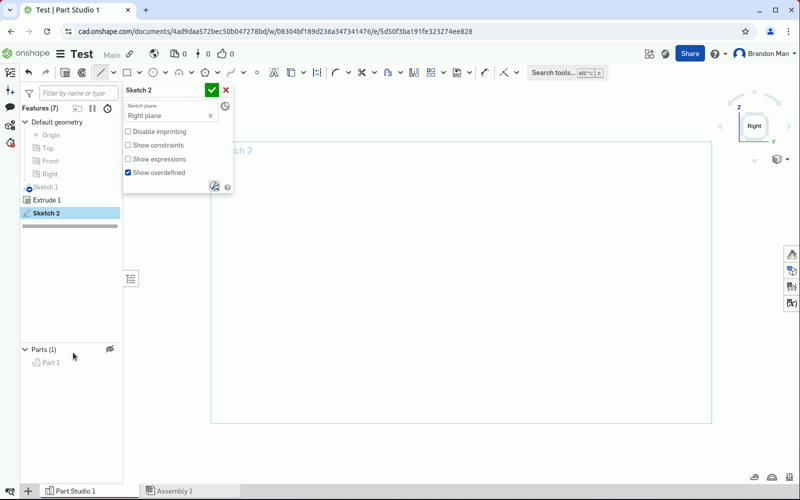
key_down(shift)
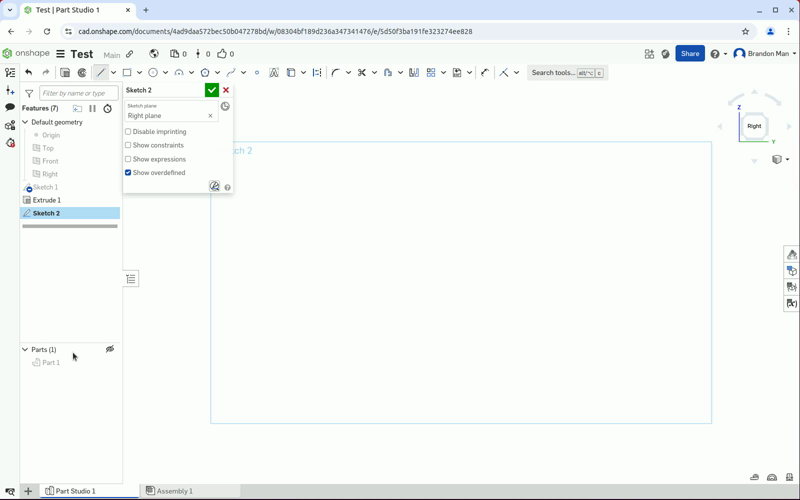
mouse_move(444, 295)
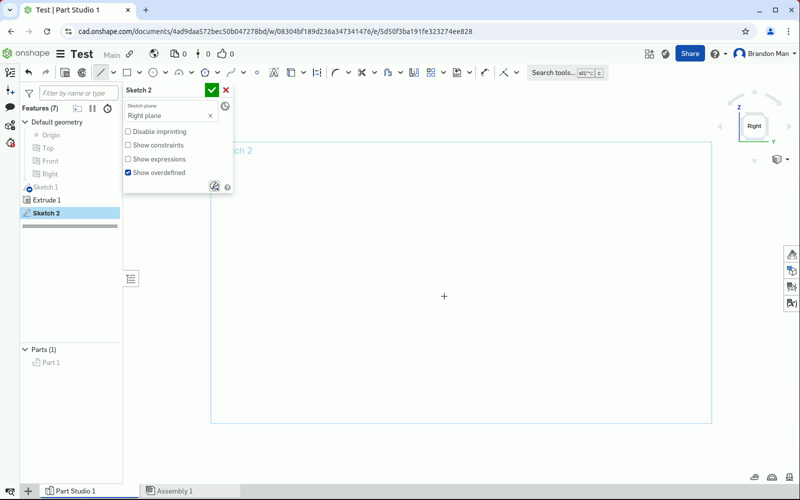
click(444, 295)
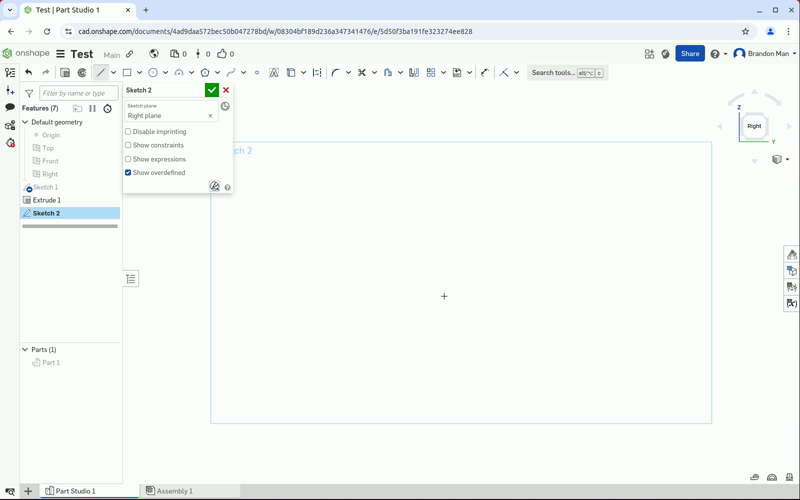
key_up(shift)
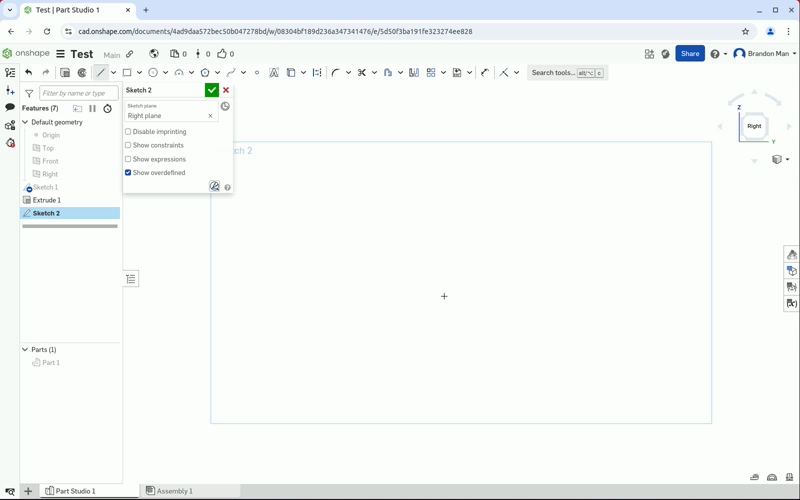
key_down(shift)
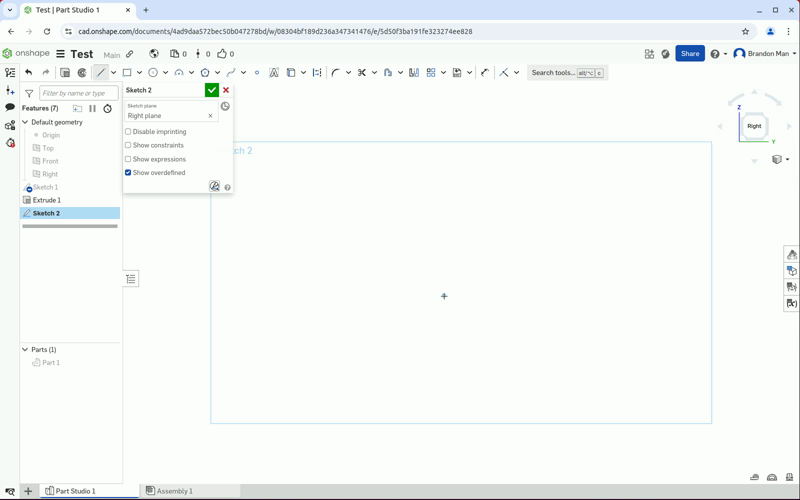
mouse_move(474, 295)
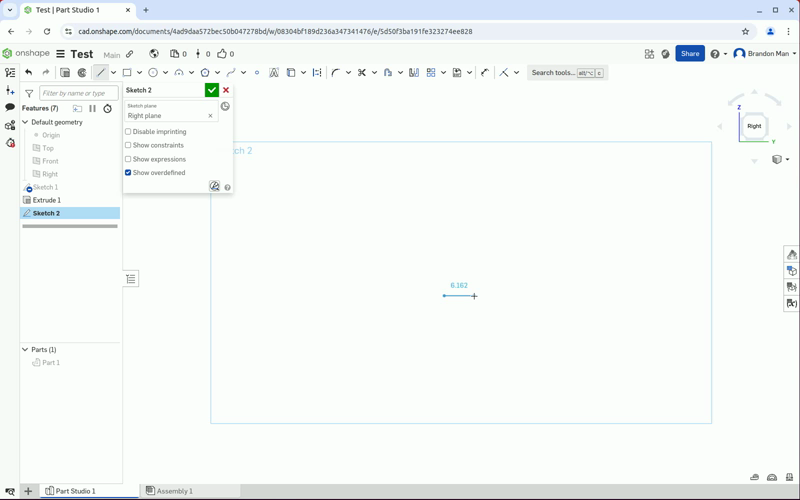
mouse_move(478, 295)
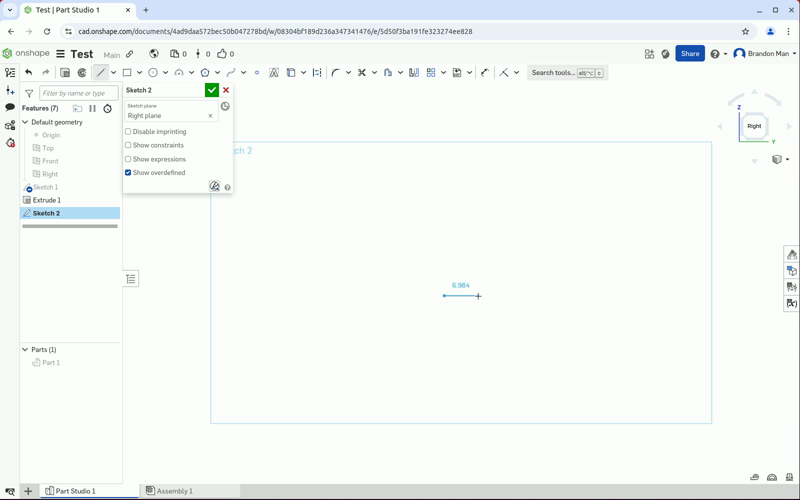
click(478, 295)
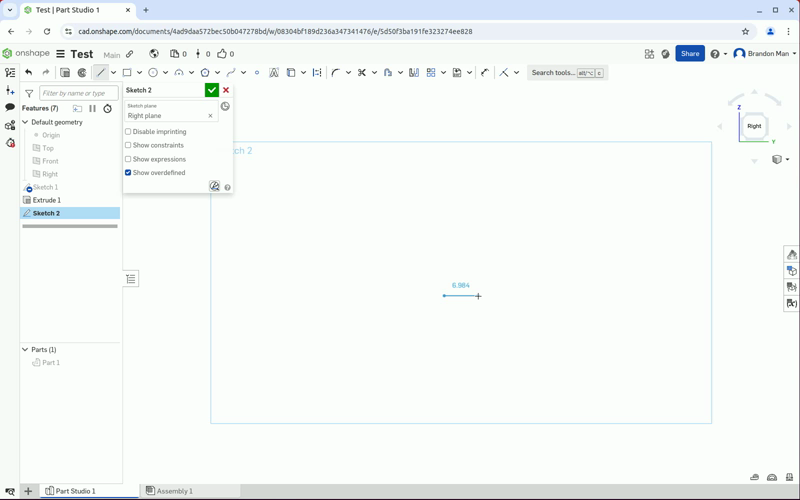
key_up(shift)
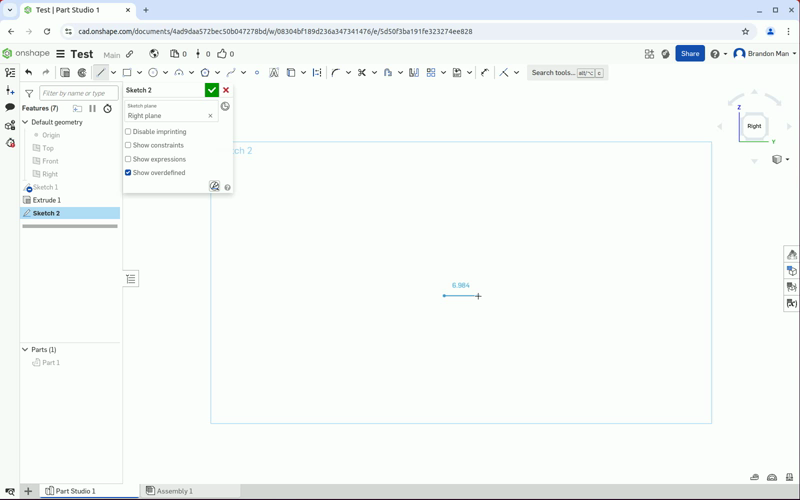
key_down(shift)
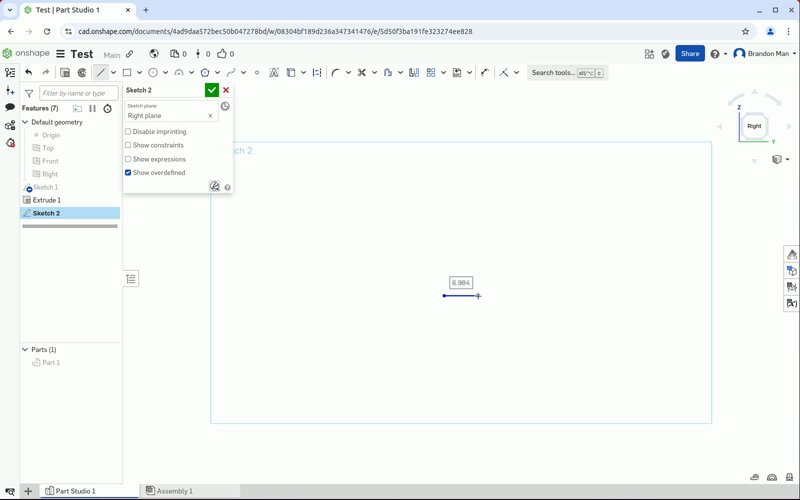
mouse_move(508, 295)
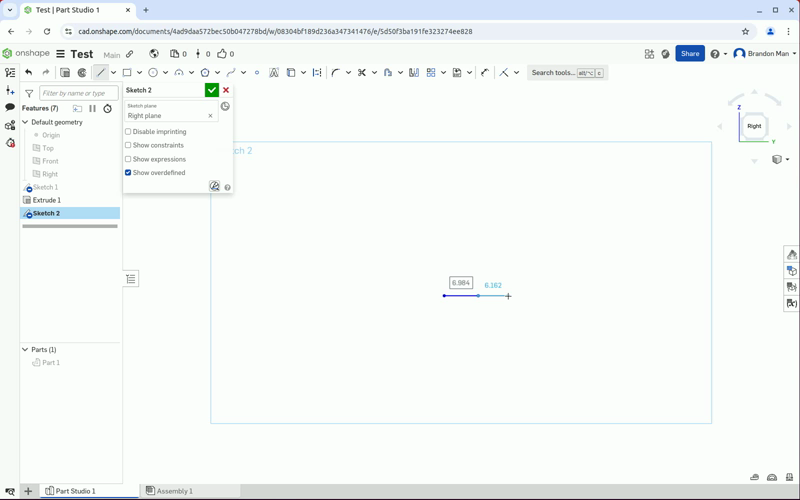
mouse_move(478, 265)
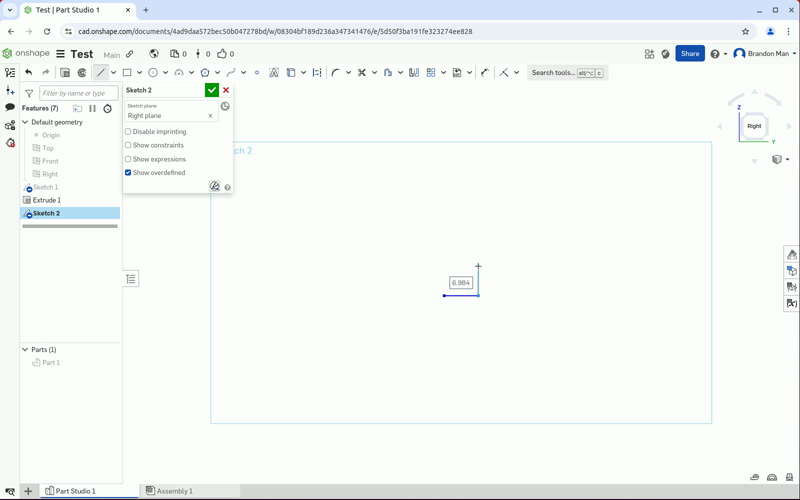
click(478, 265)
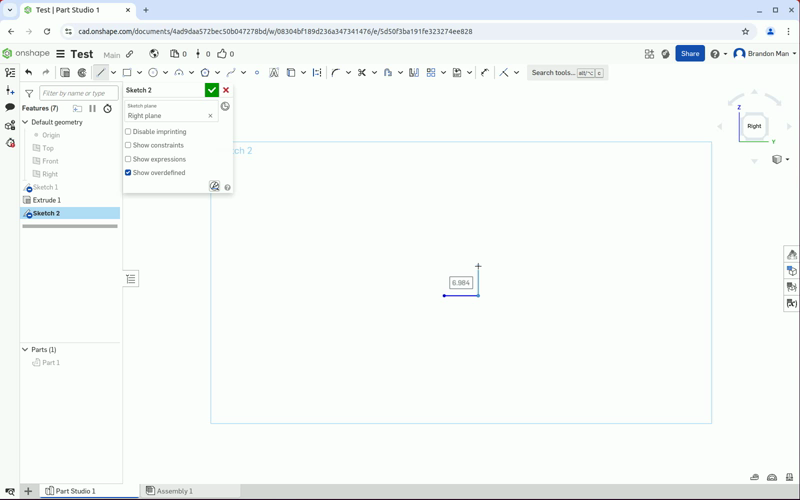
key_up(shift)
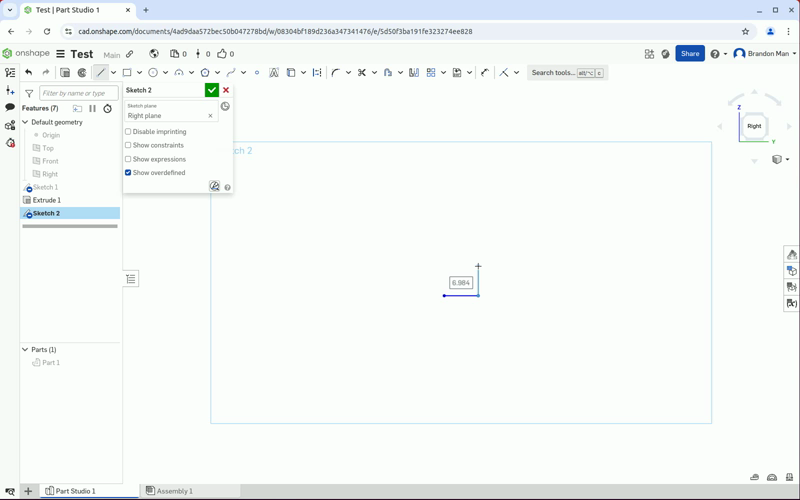
key_down(shift)
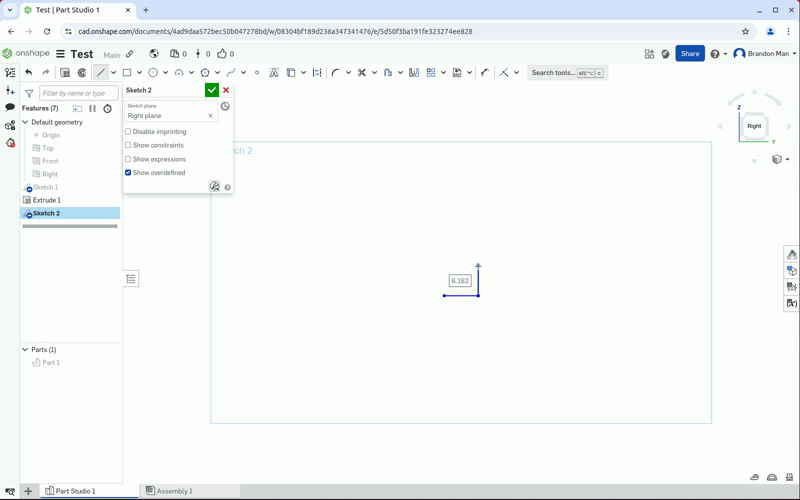
mouse_move(508, 265)
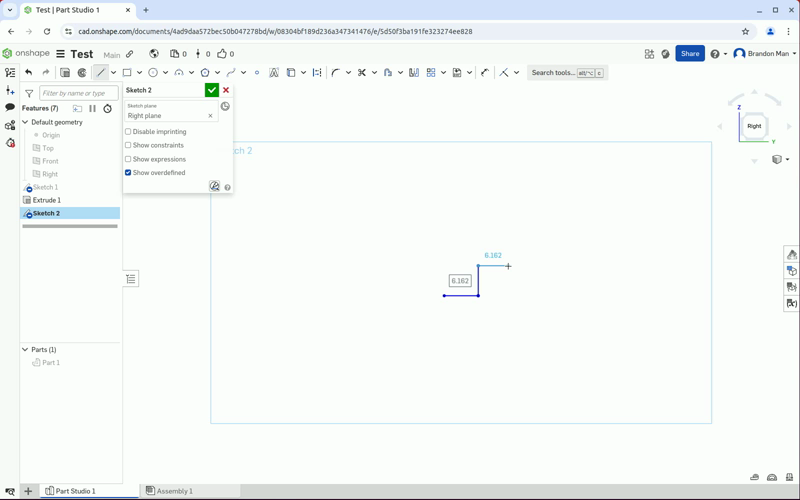
mouse_move(444, 265)
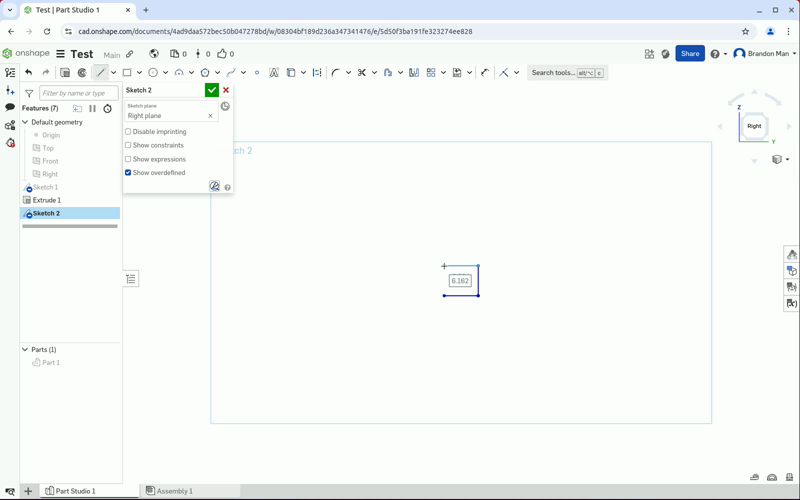
click(444, 265)
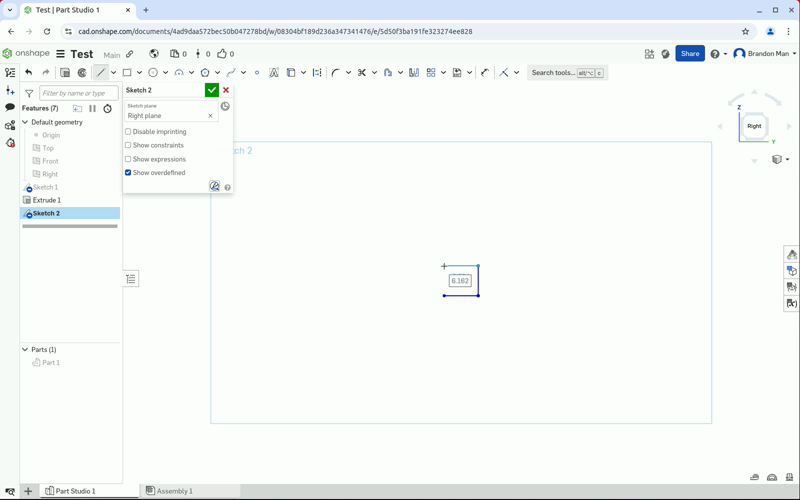
key_up(shift)
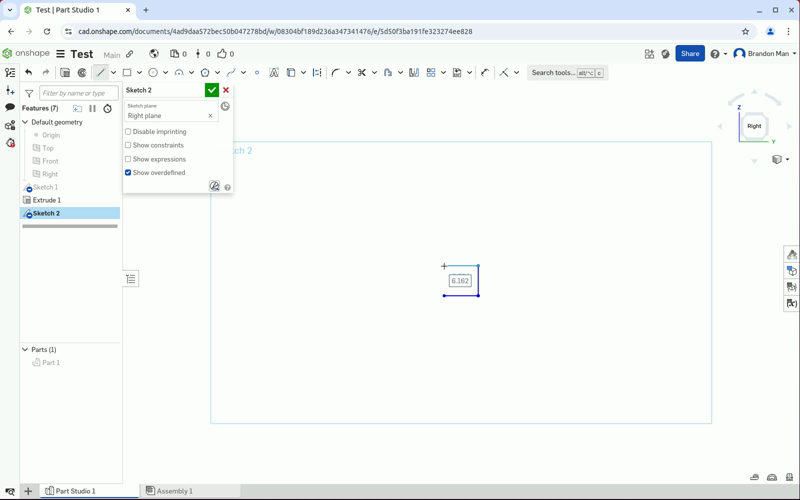
mouse_move(474, 265)
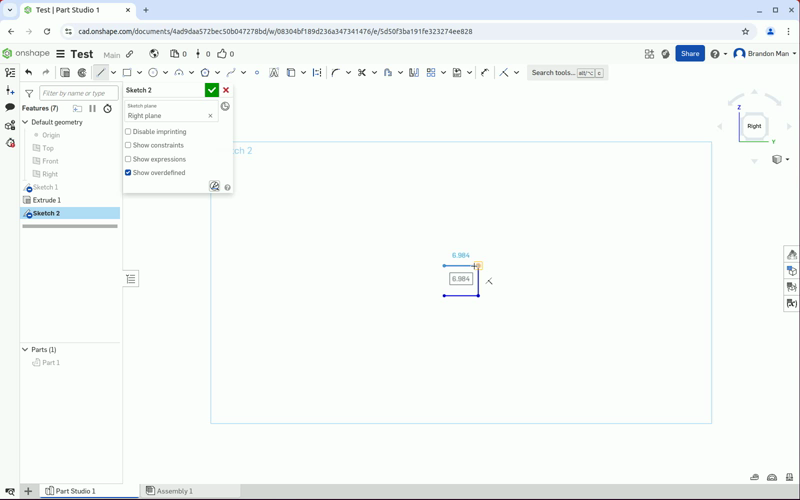
key_down(shift)
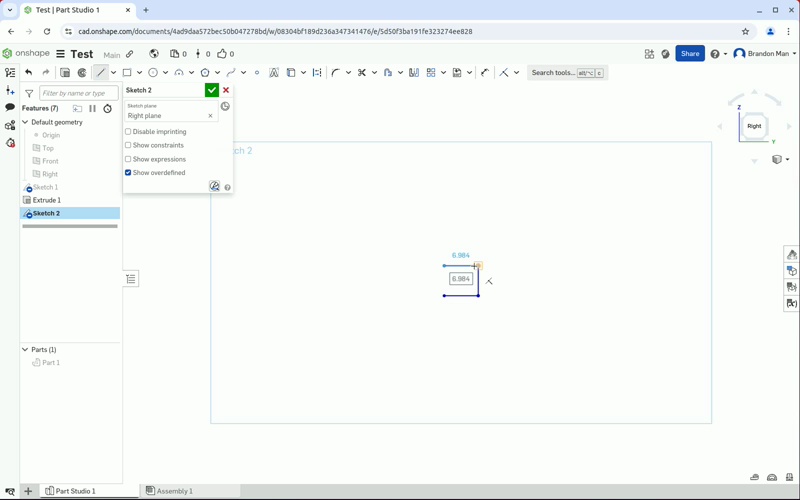
mouse_move(444, 295)
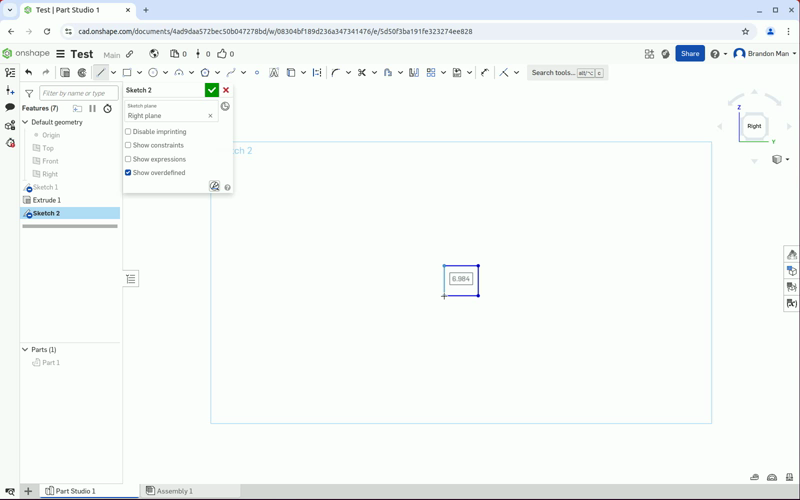
key_up(shift)
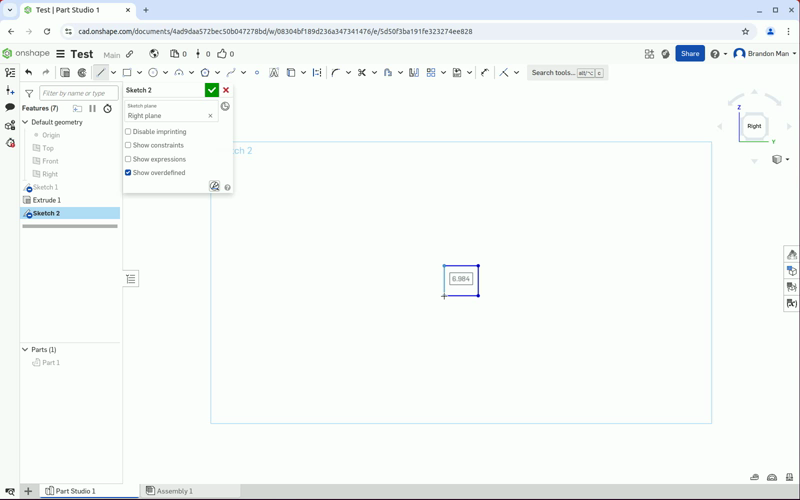
click(444, 295)
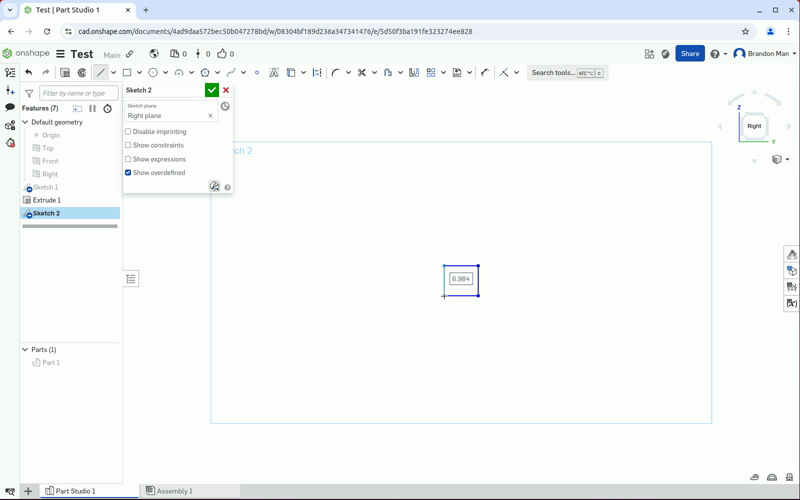
key(esc)
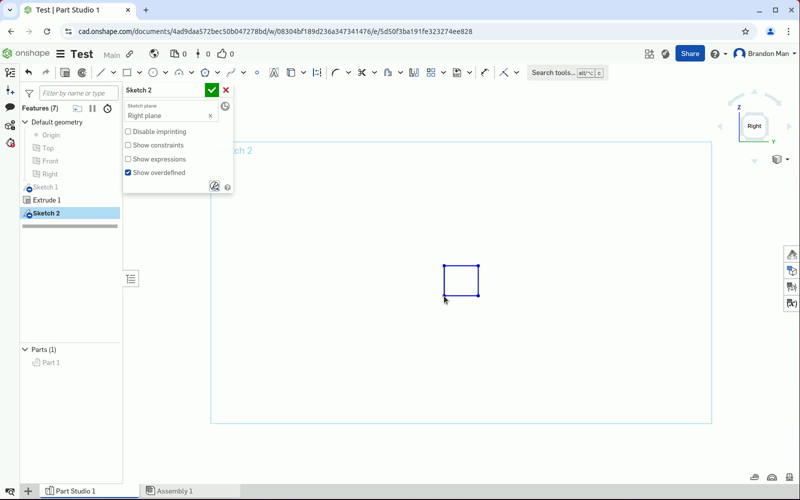
mouse_move(459, 270)
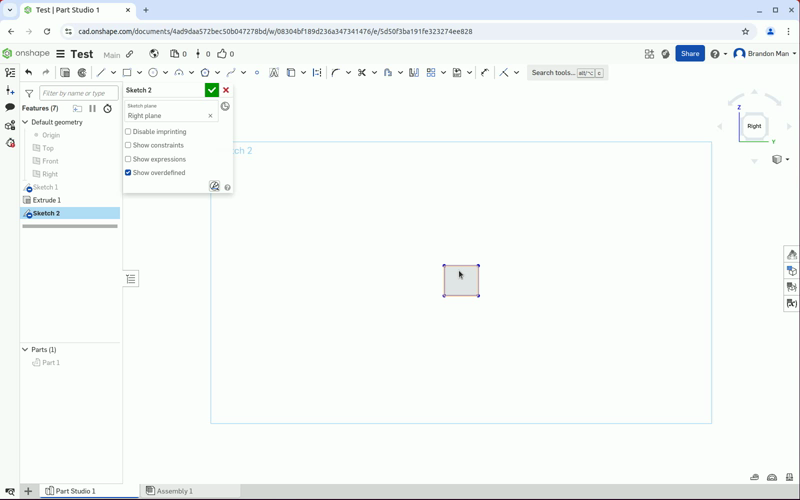
scroll(6)
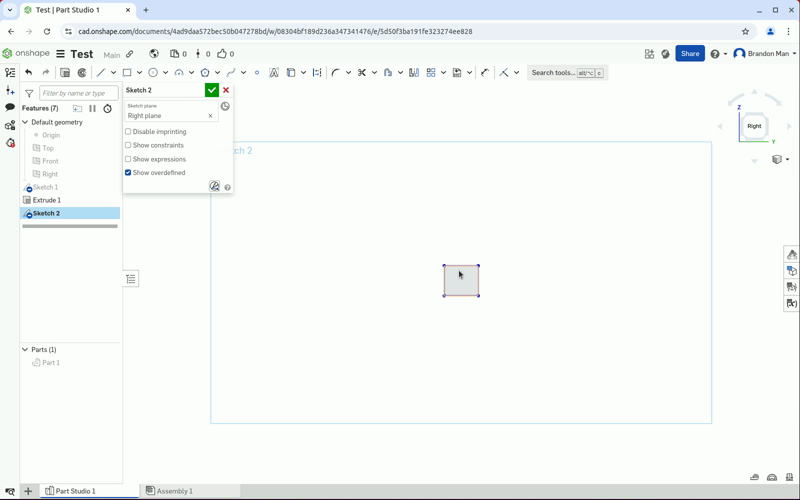
scroll(6)
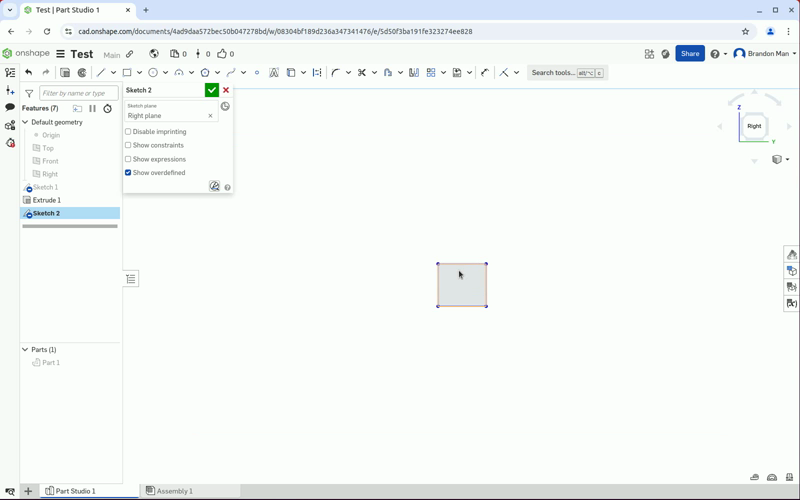
scroll(6)
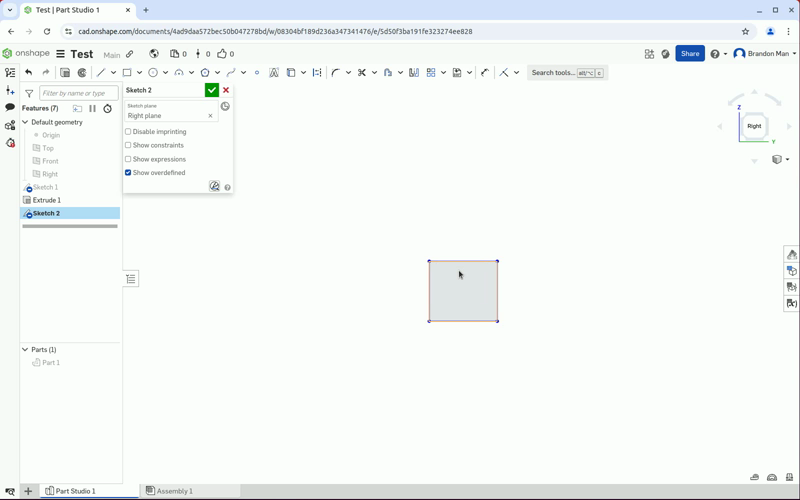
scroll(6)
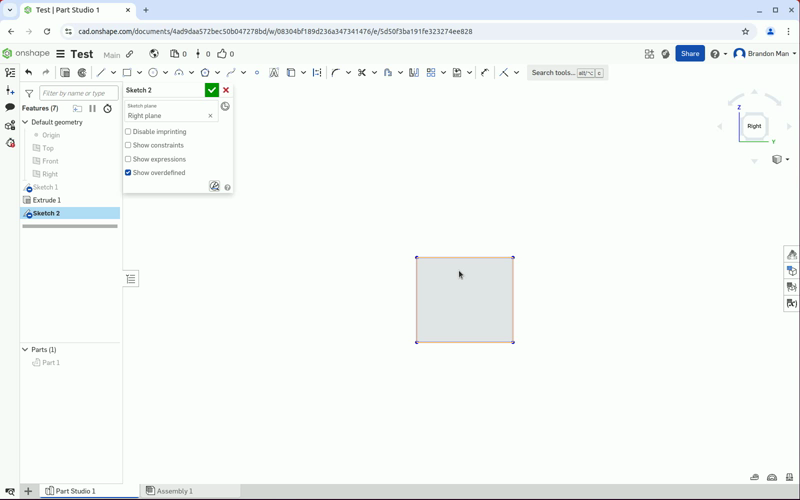
scroll(6)
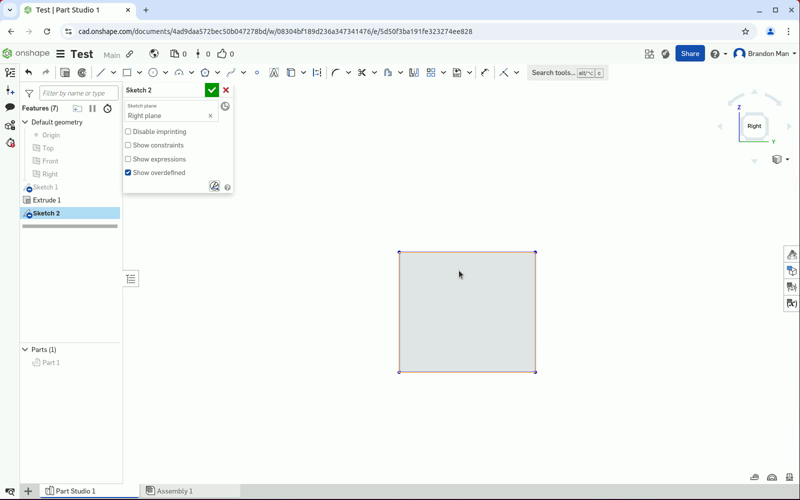
scroll(6)
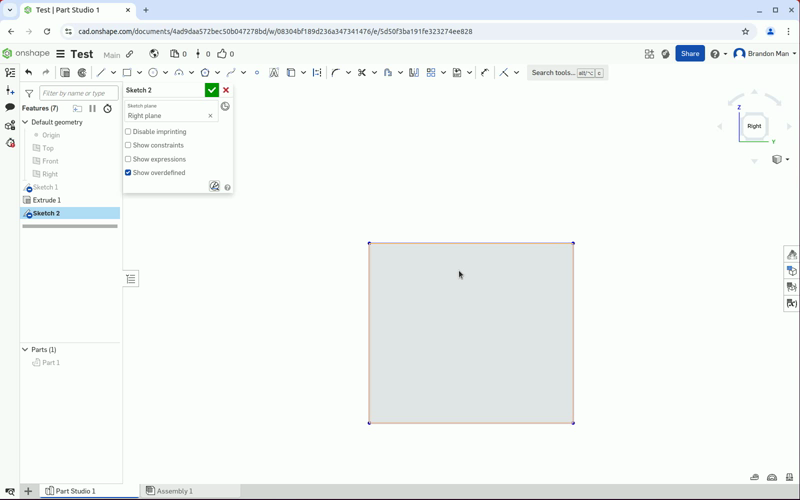
scroll(6)
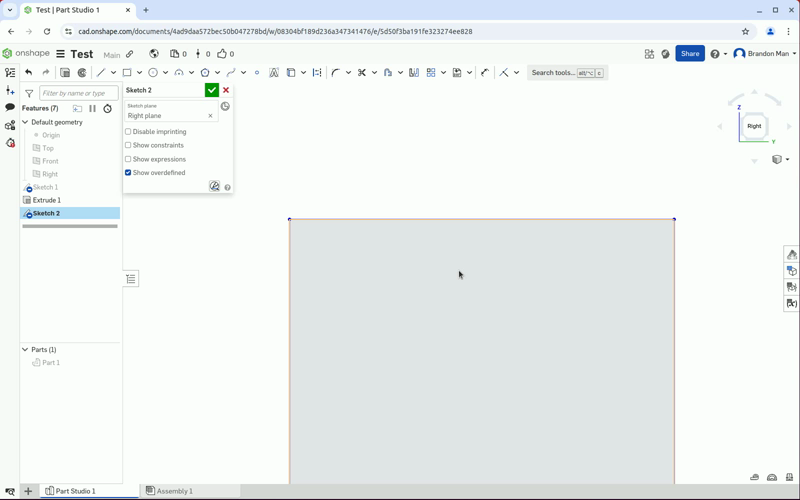
click(459, 270)
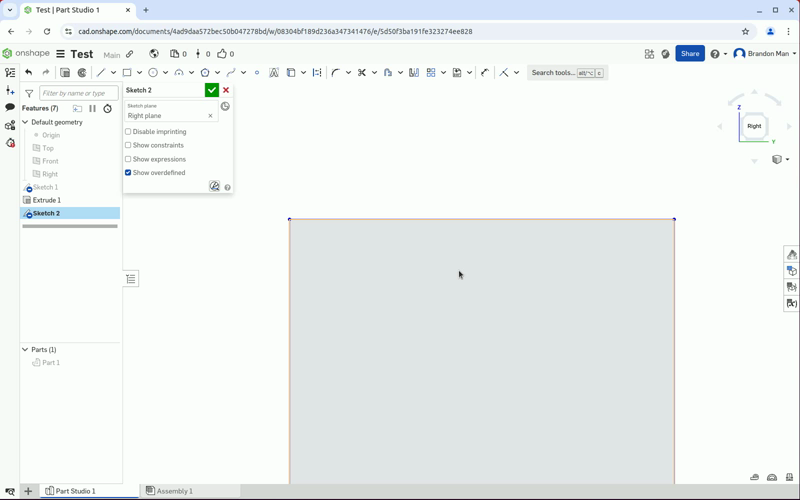
scroll(-6)
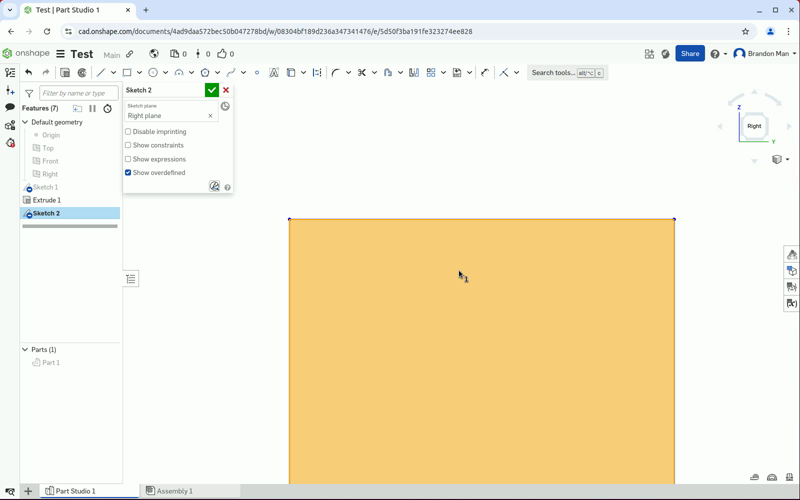
scroll(-6)
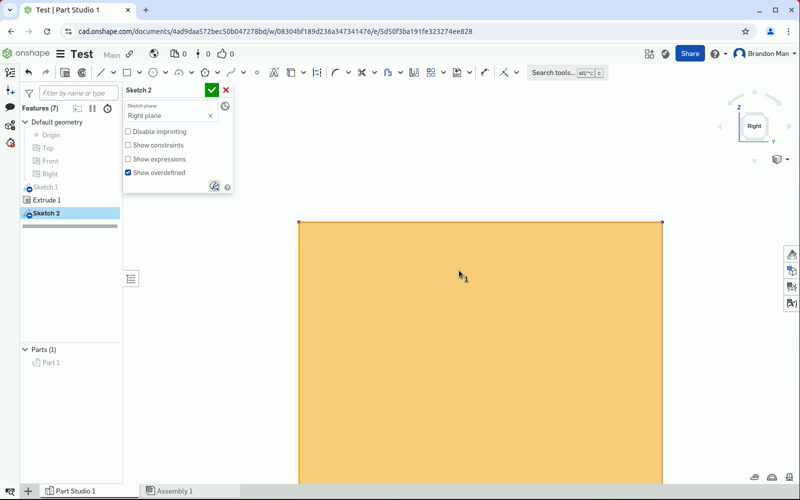
scroll(-6)
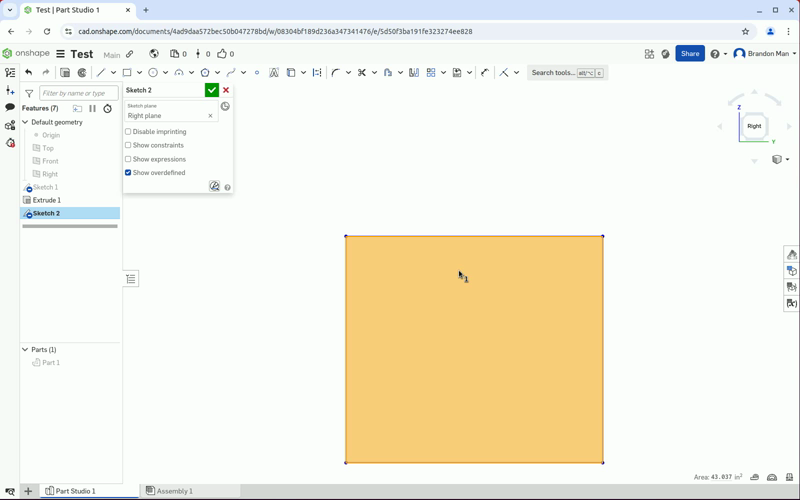
scroll(-6)
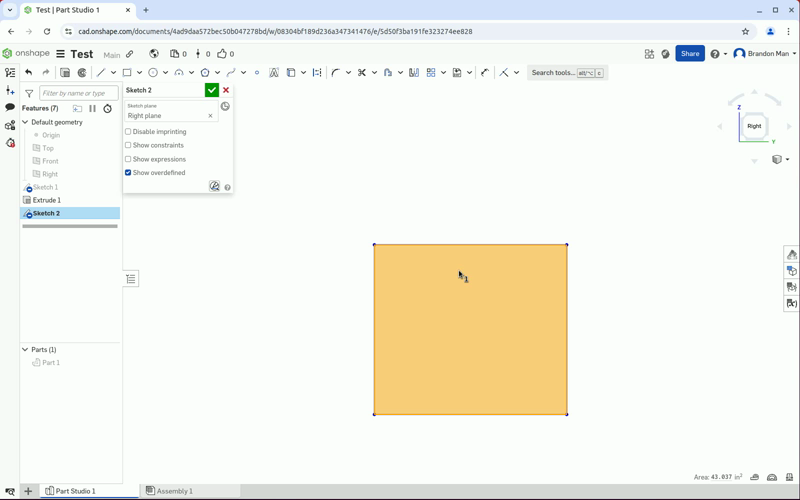
scroll(-6)
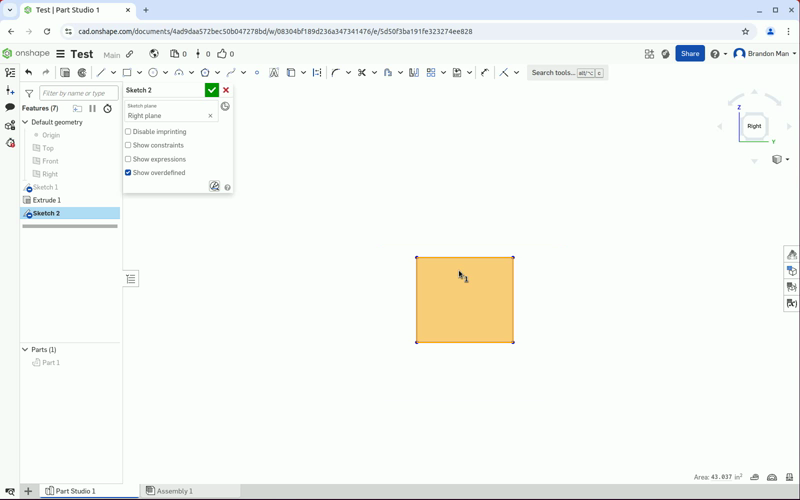
scroll(-6)
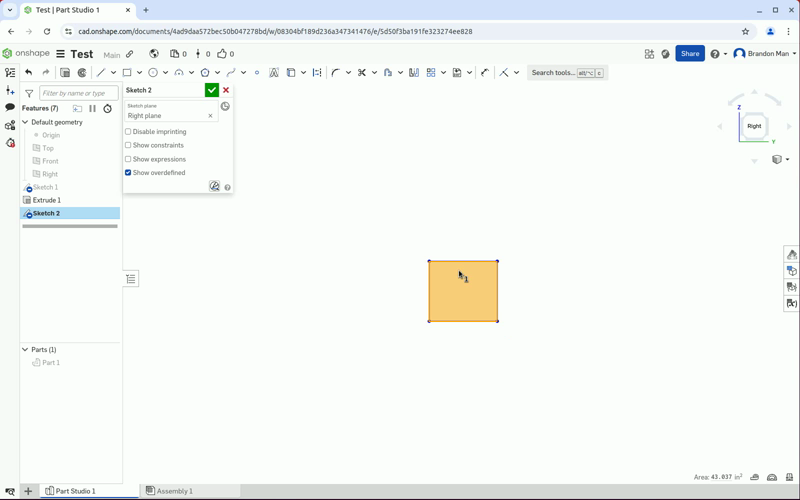
scroll(-6)
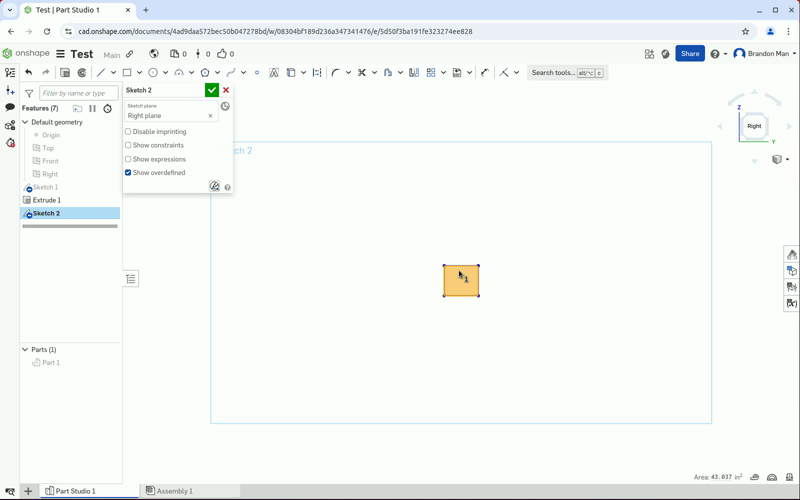
mouse_move(73, 352)
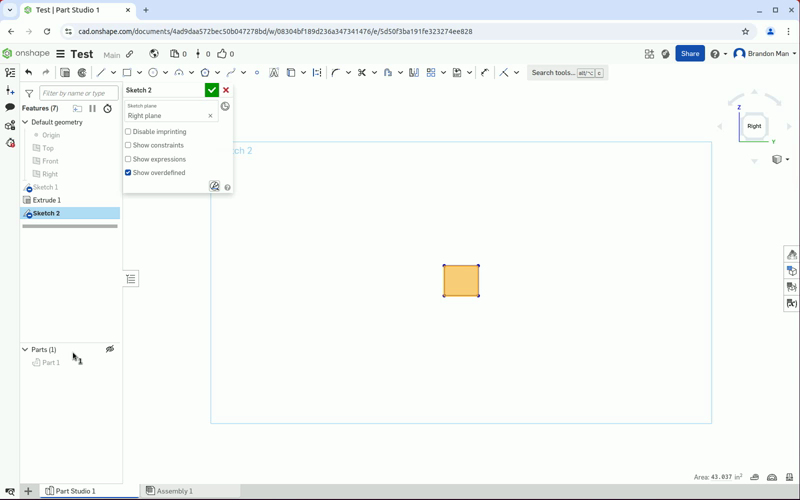
key(shift+y)
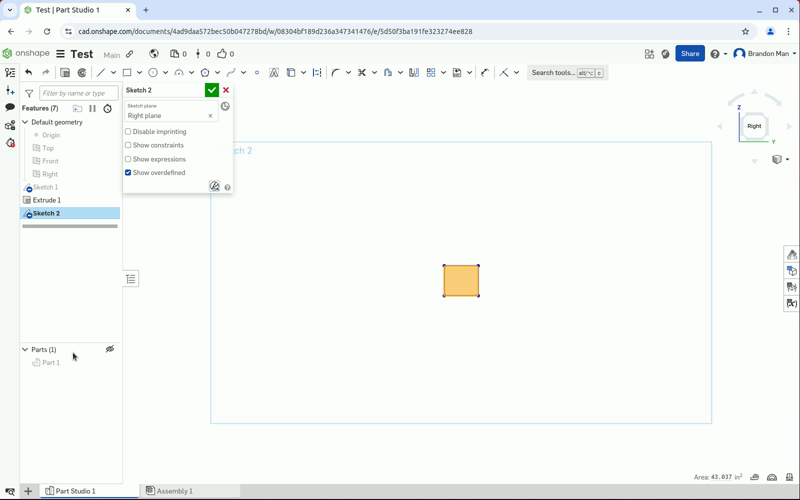
key(shift+e)
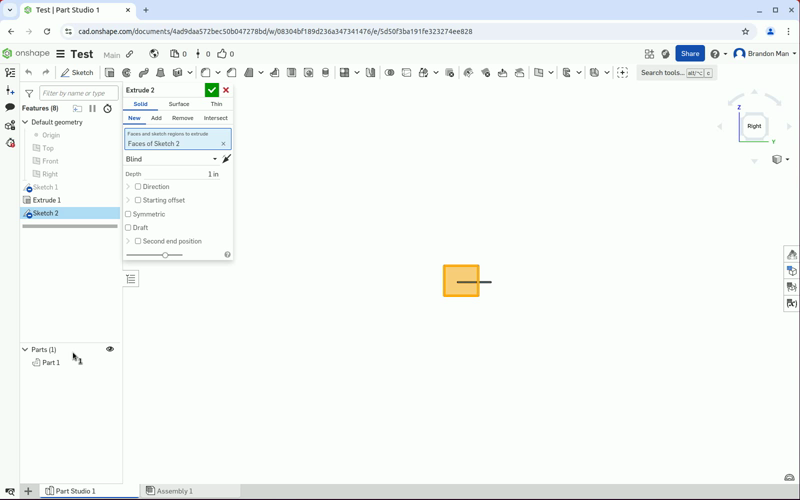
mouse_move(143, 106)
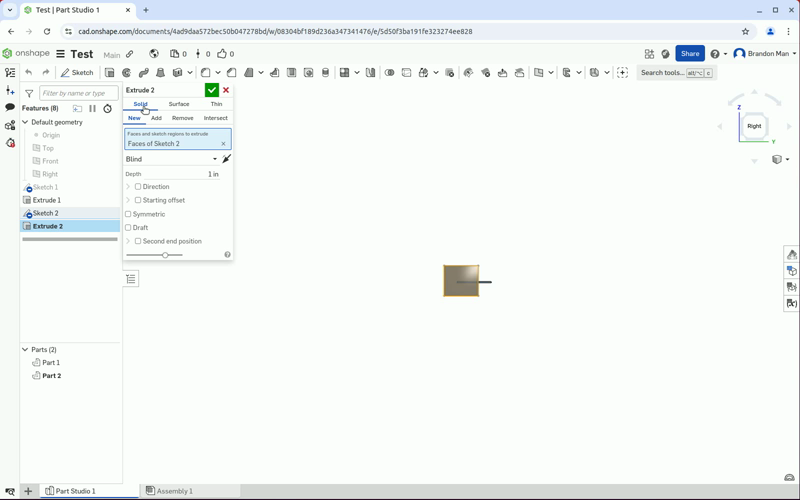
click(143, 106)
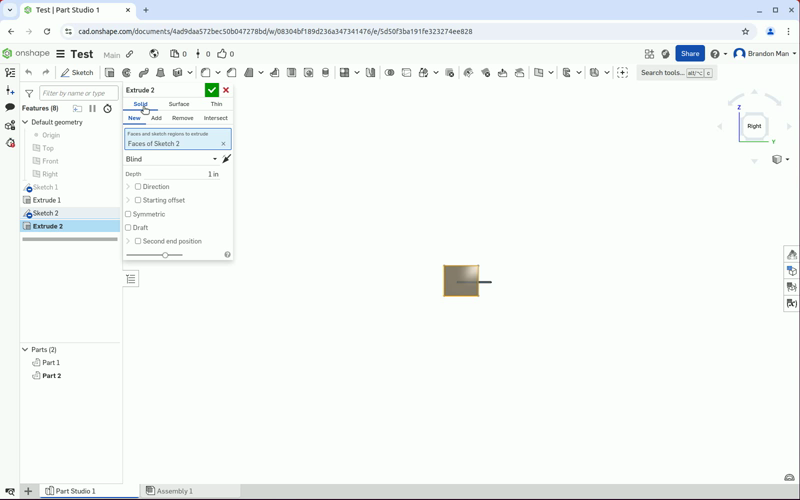
mouse_move(137, 120)
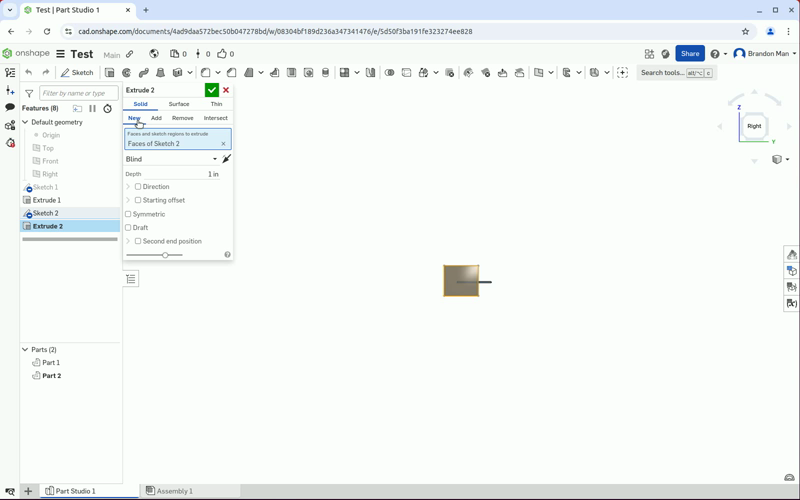
click(137, 120)
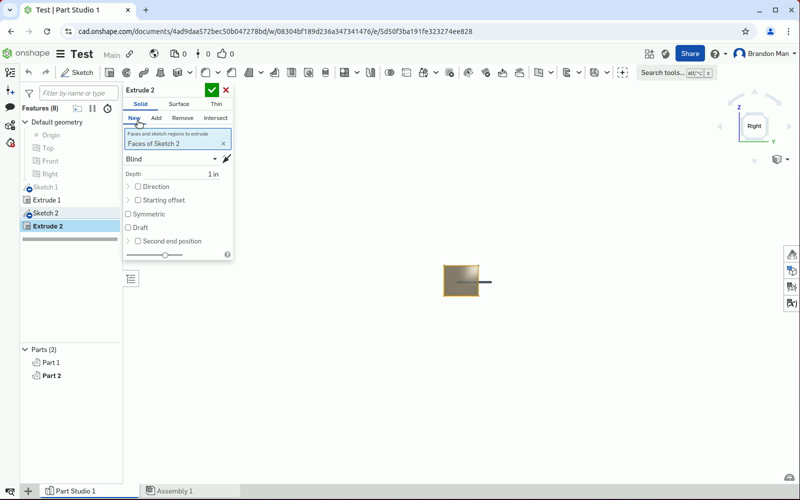
key(tab, 4)
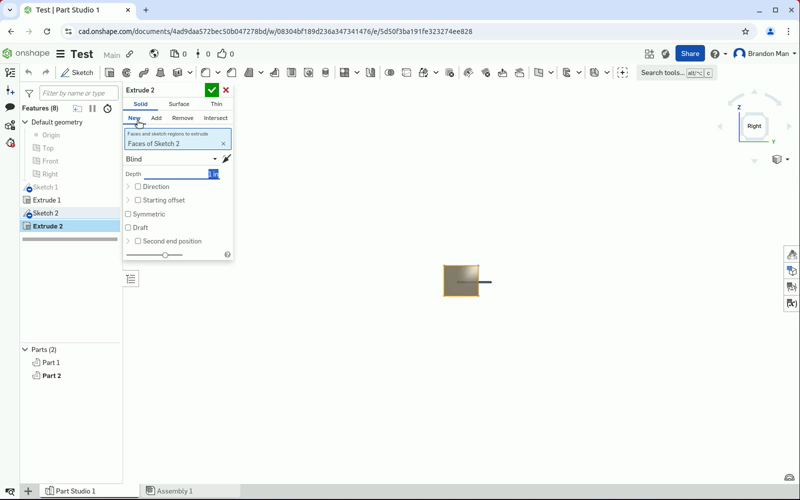
text(0.241)
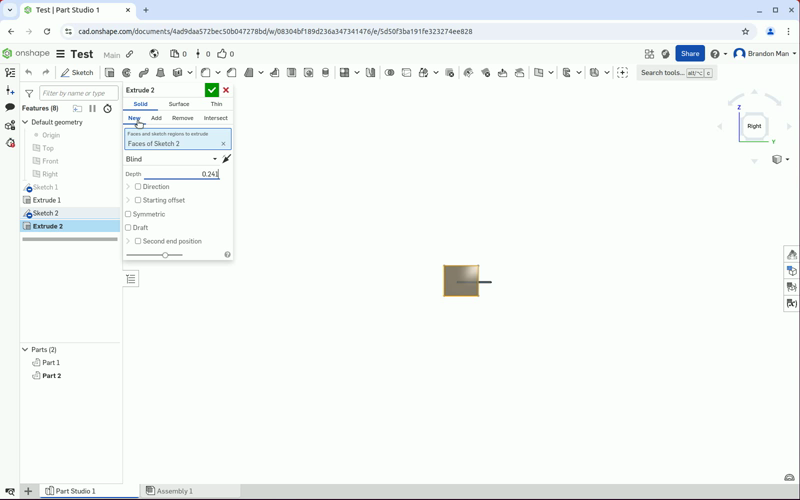
key(enter)
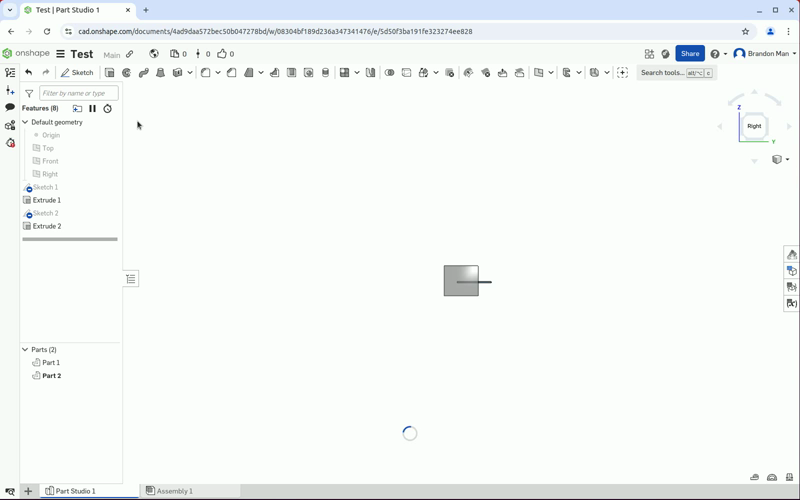
key(shift+h)
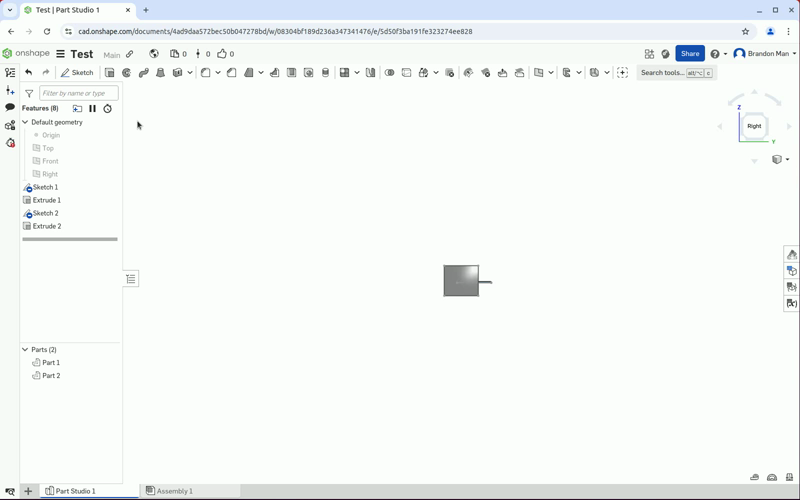
key(shift+h)
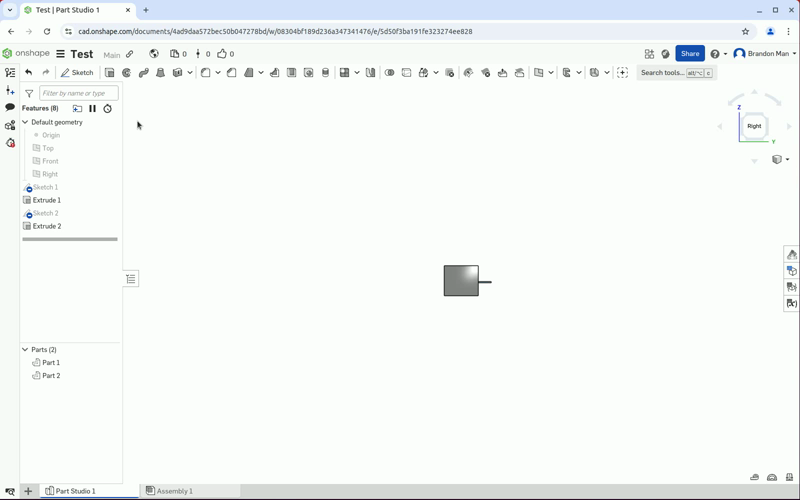
mouse_move(73, 189)
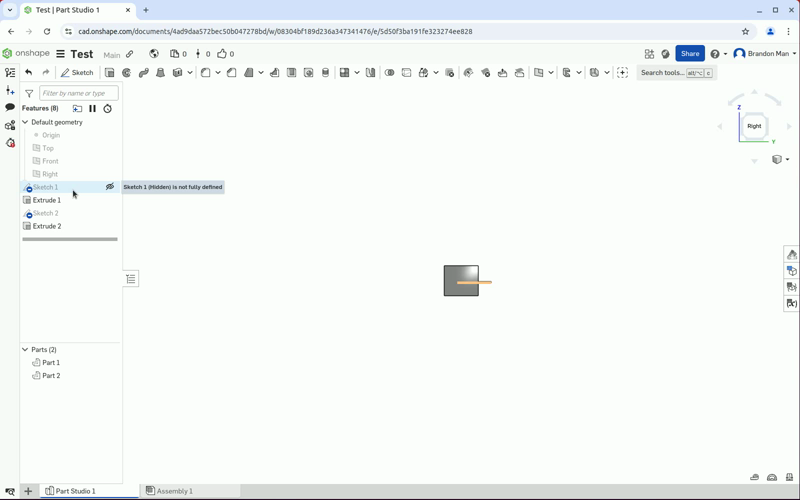
click(73, 189)
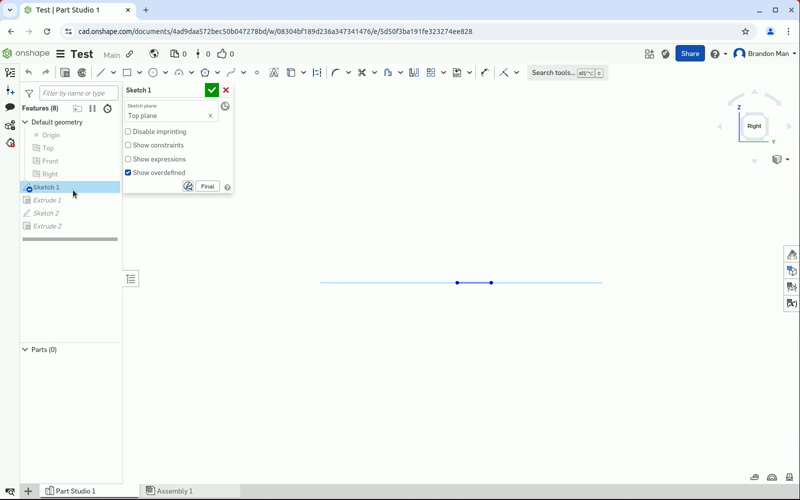
mouse_move(229, 92)
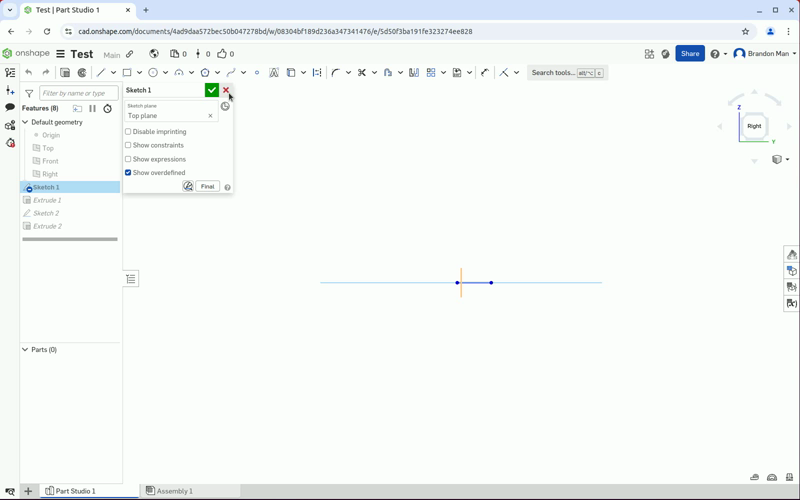
click(229, 92)
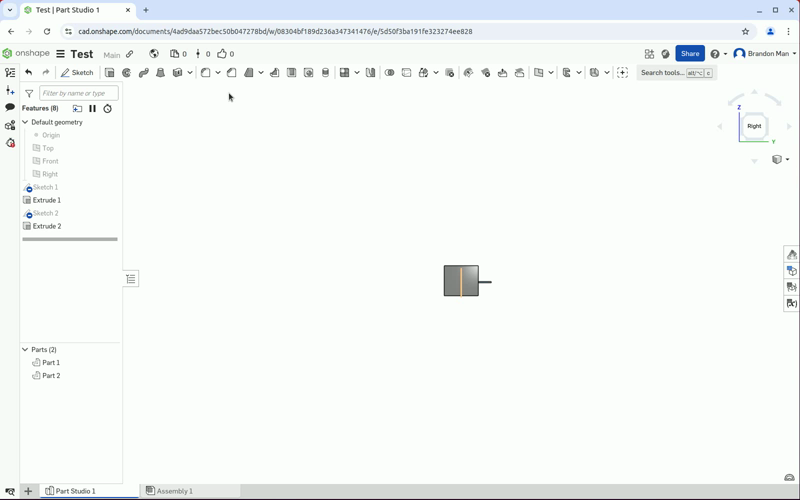
mouse_move(73, 352)
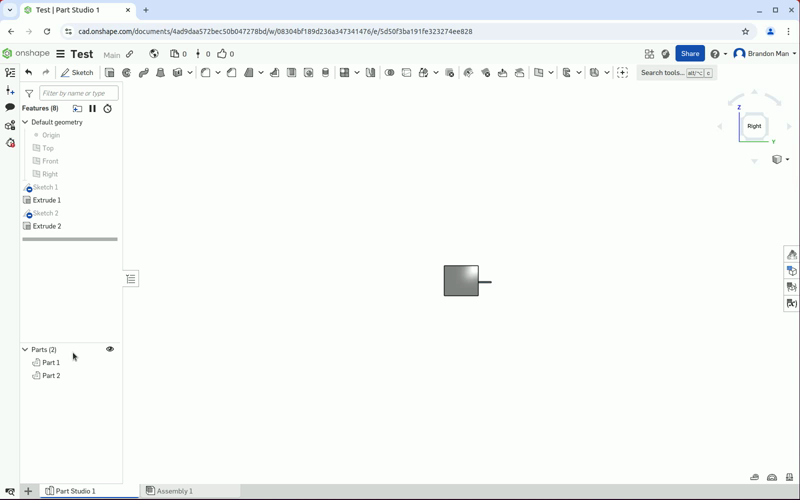
key(y)
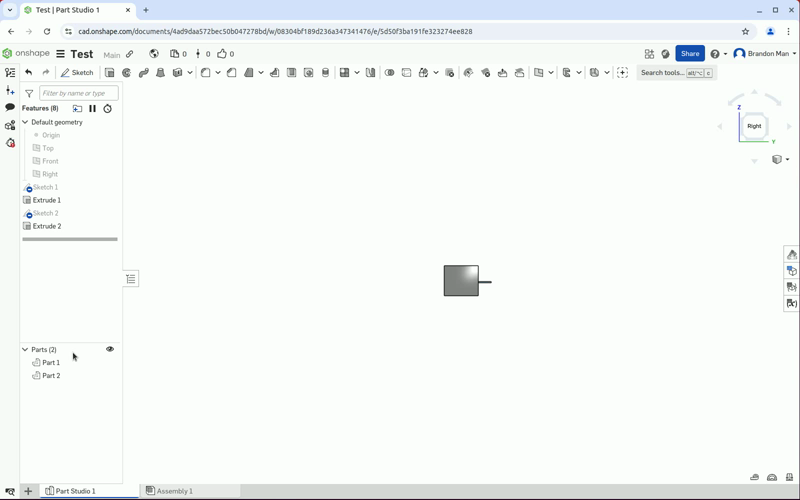
key(shift+p)
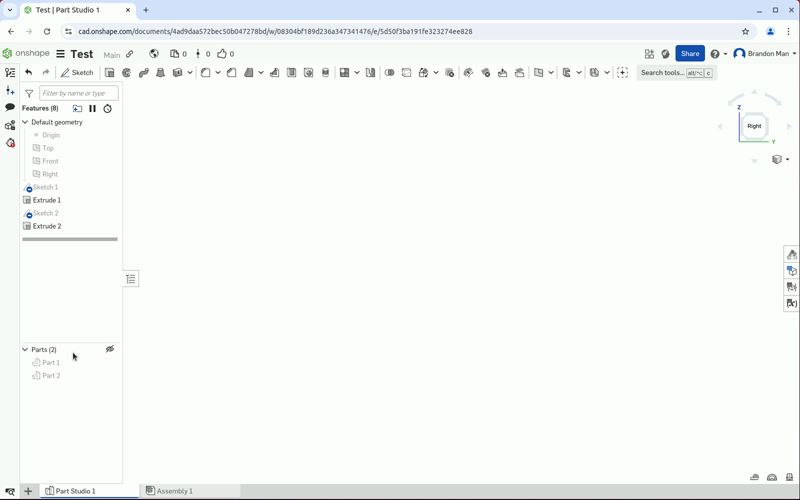
key(space)
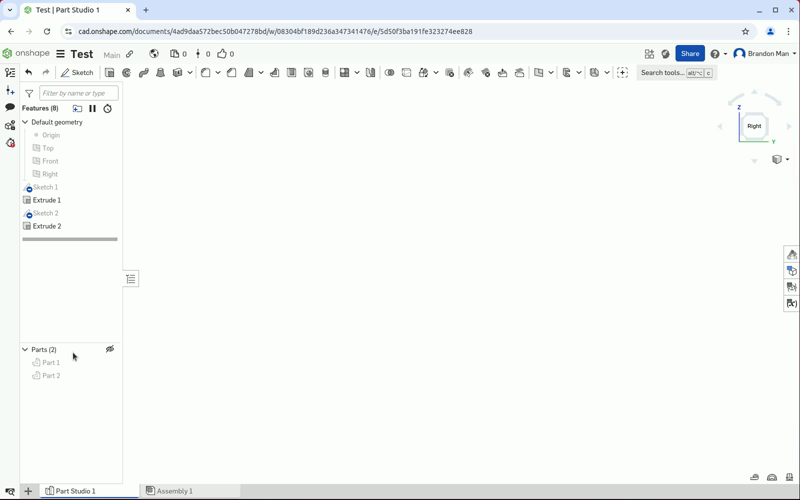
key_down(shift)
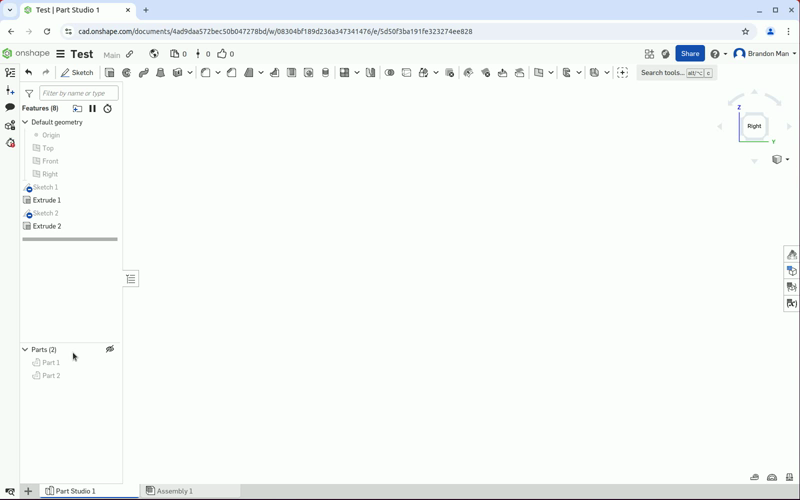
key(right)
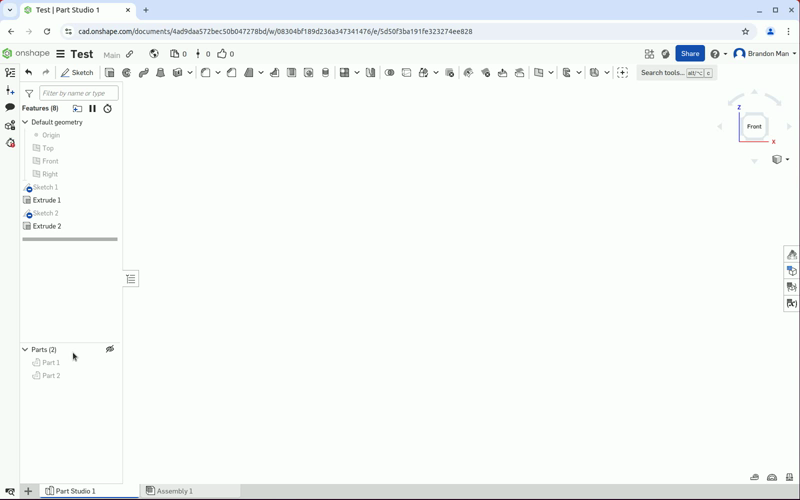
key_up(shift)
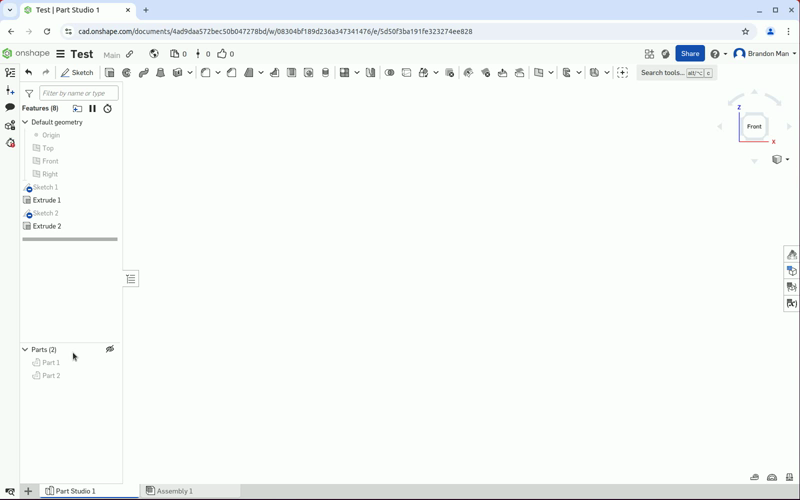
key(space)
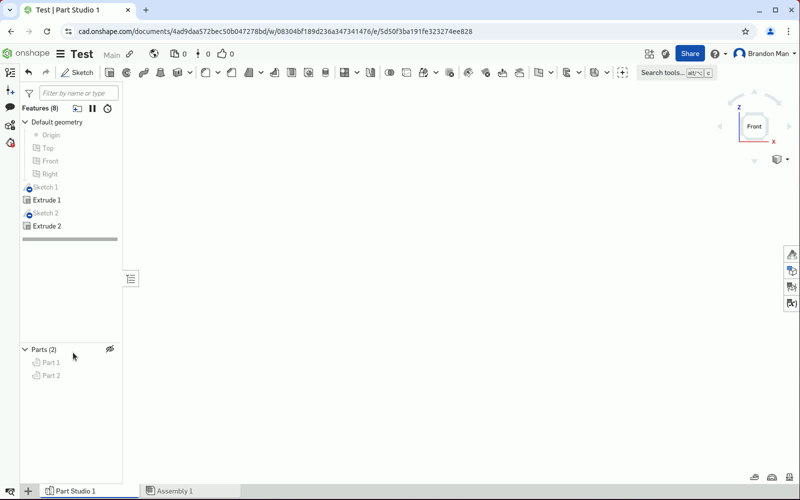
key_down(shift)
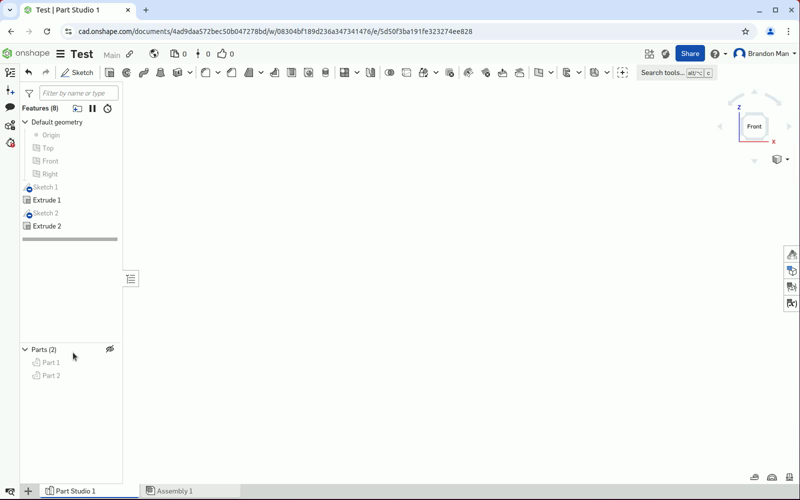
key(down)
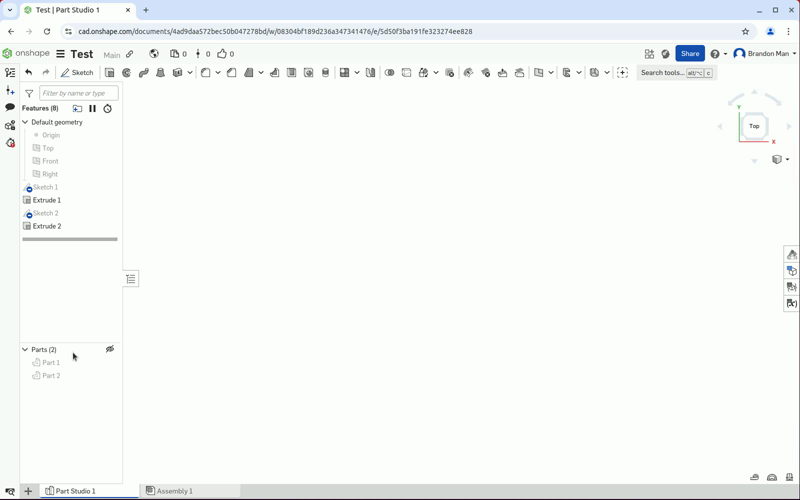
key_up(shift)
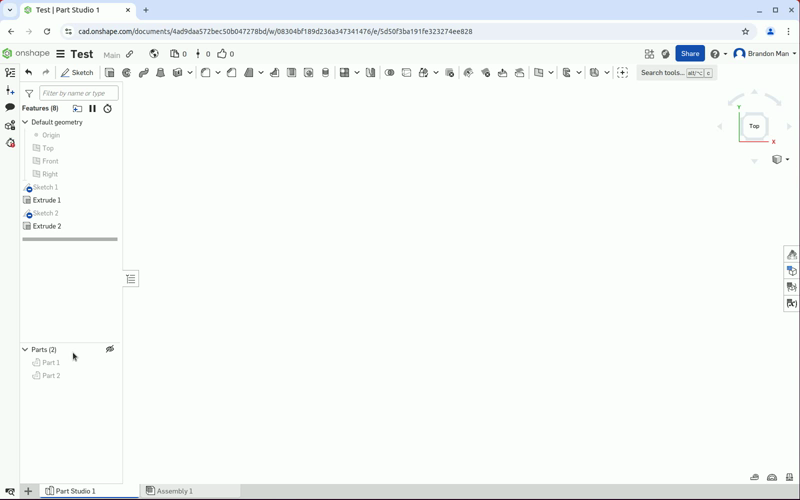
mouse_move(73, 352)
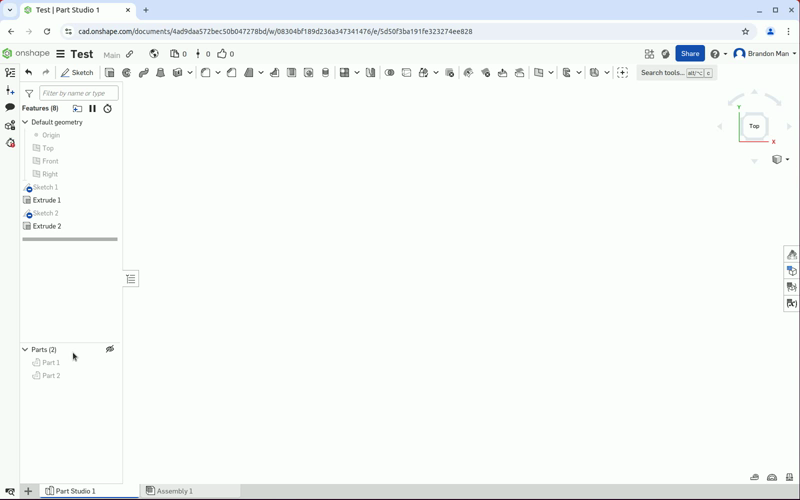
key(shift+y)
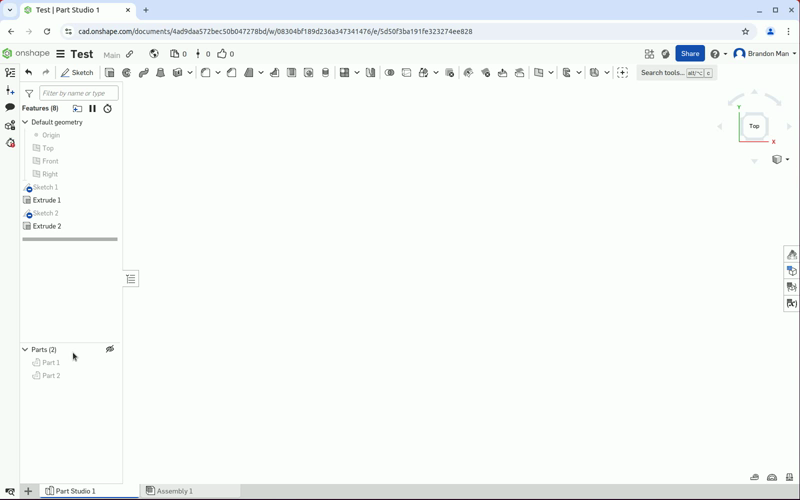
key(shift+s)
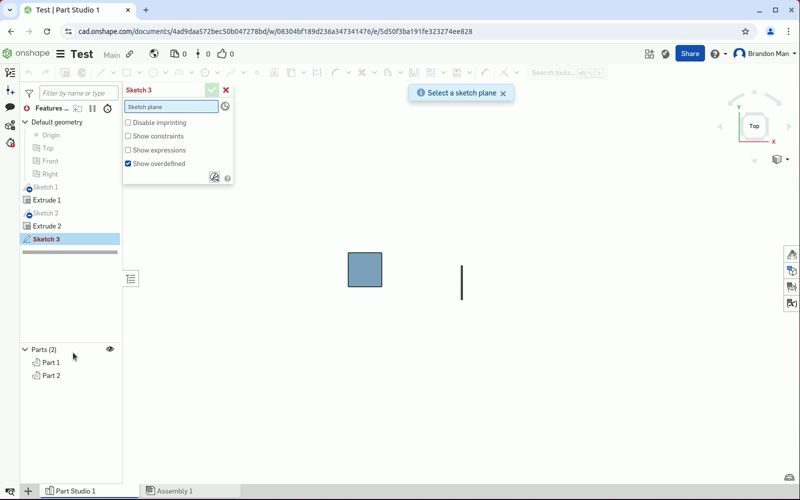
mouse_move(73, 150)
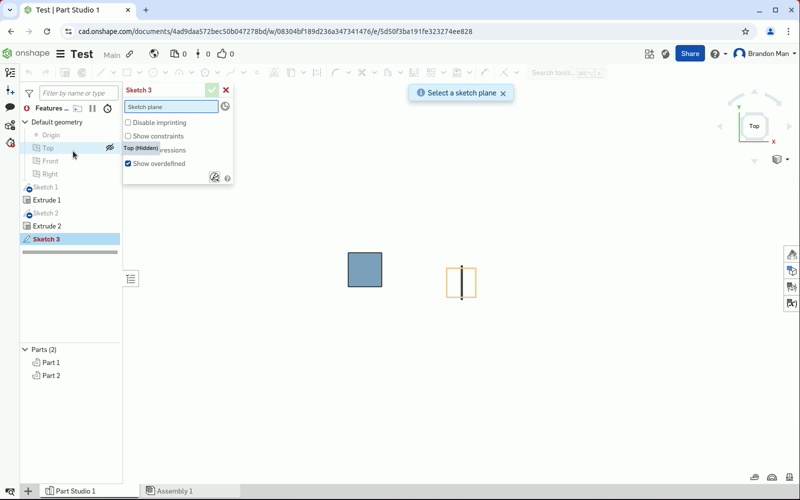
click(73, 150)
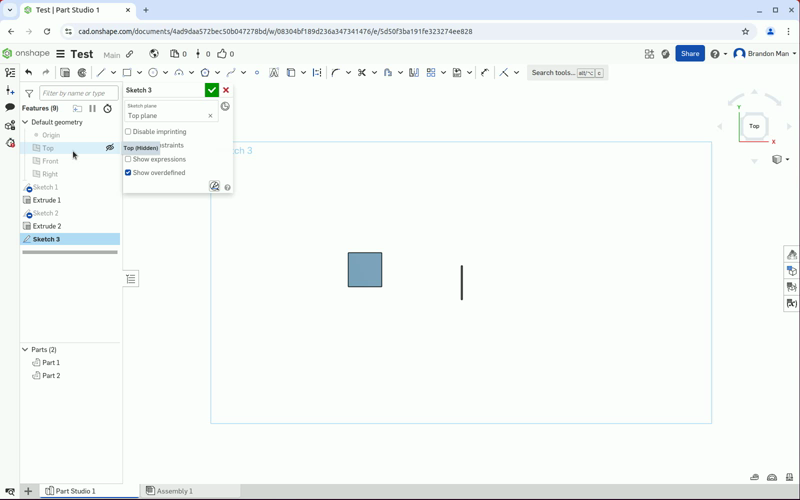
mouse_move(73, 352)
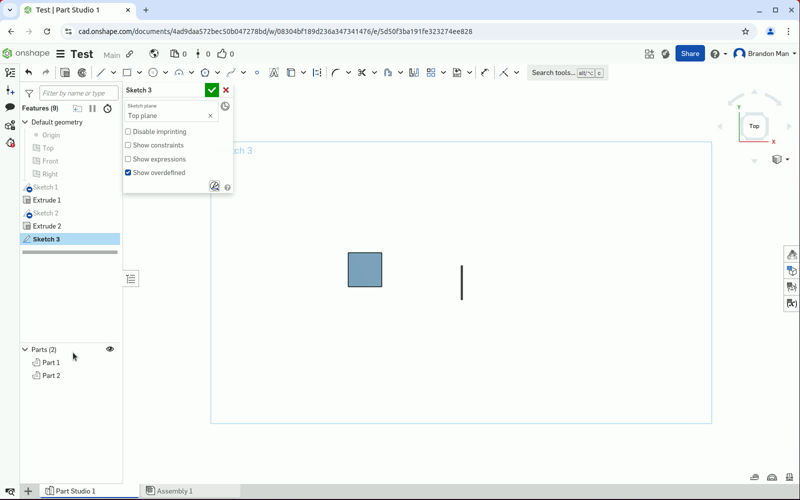
key(y)
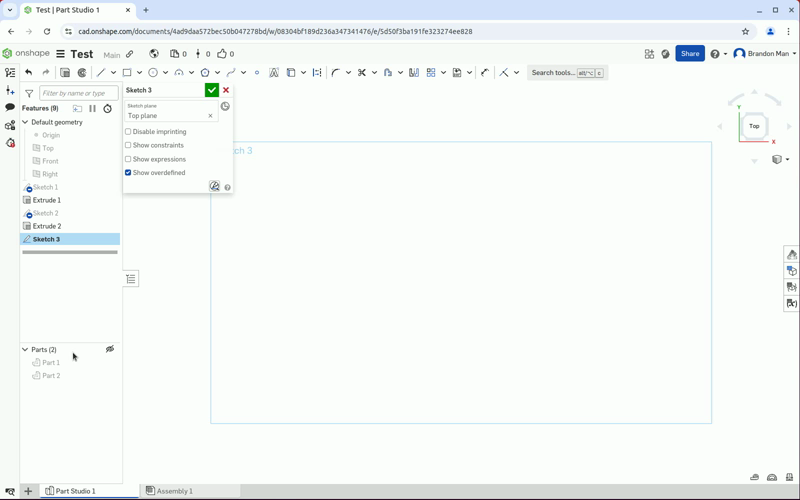
key(l)
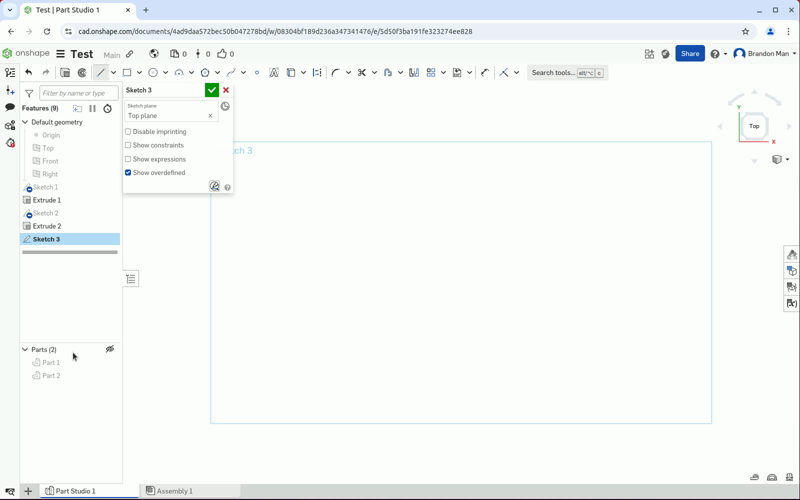
key_down(shift)
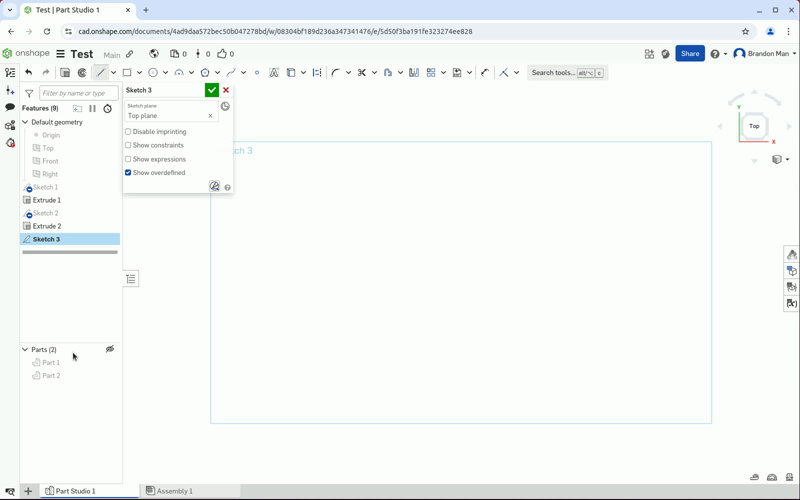
mouse_move(426, 299)
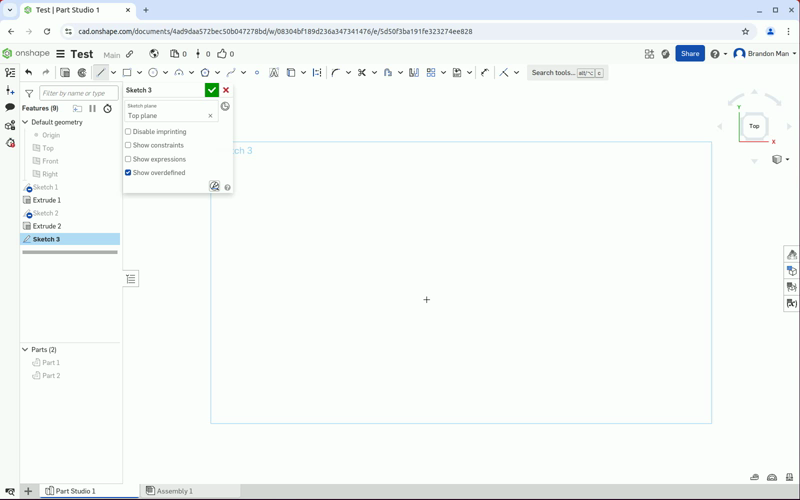
click(426, 299)
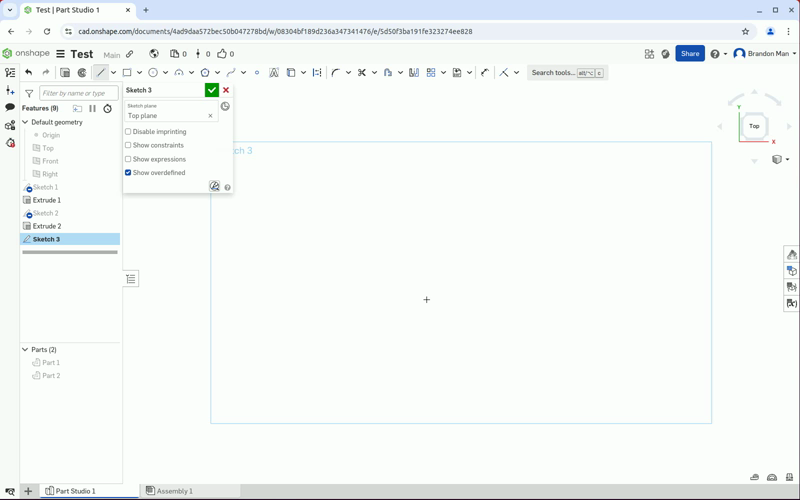
key_up(shift)
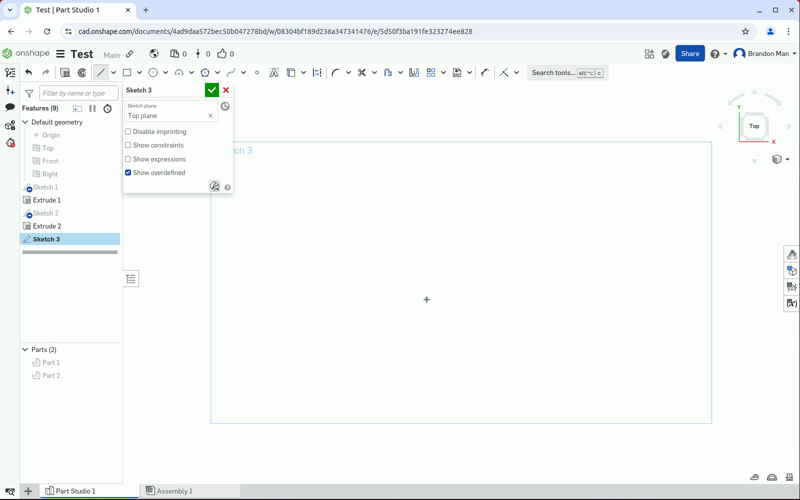
key_down(shift)
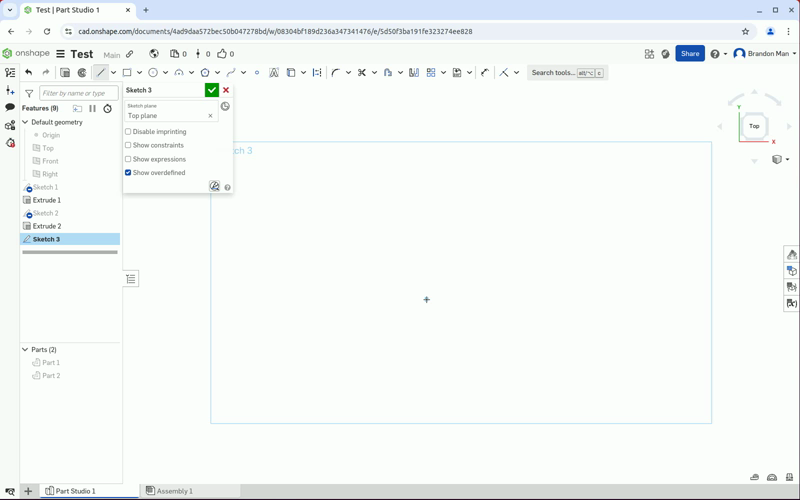
mouse_move(491, 299)
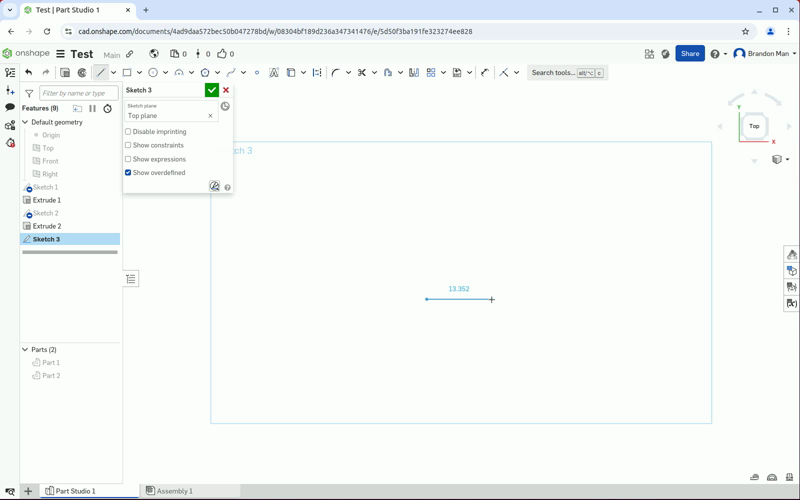
click(491, 299)
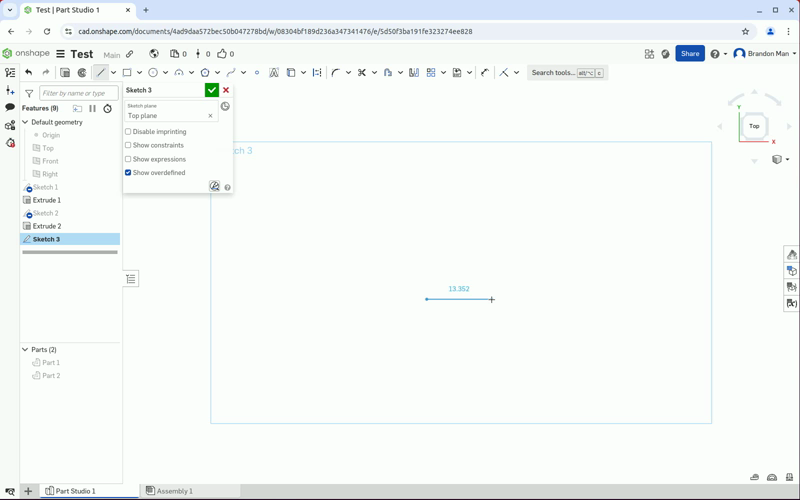
key_up(shift)
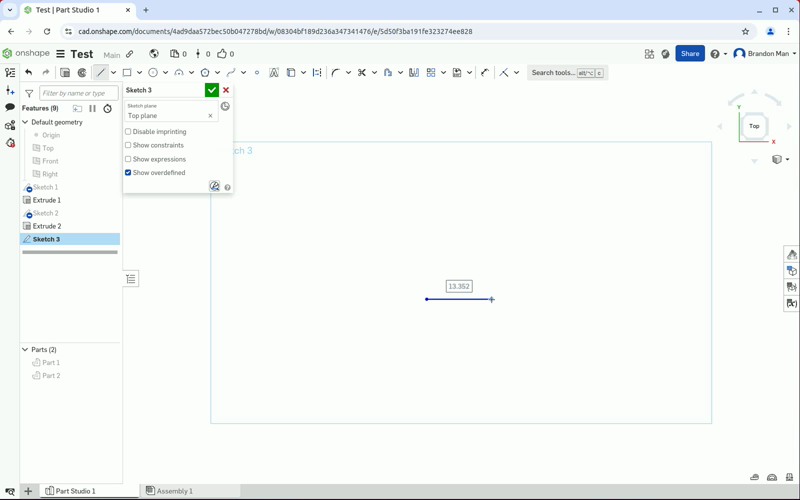
key_down(shift)
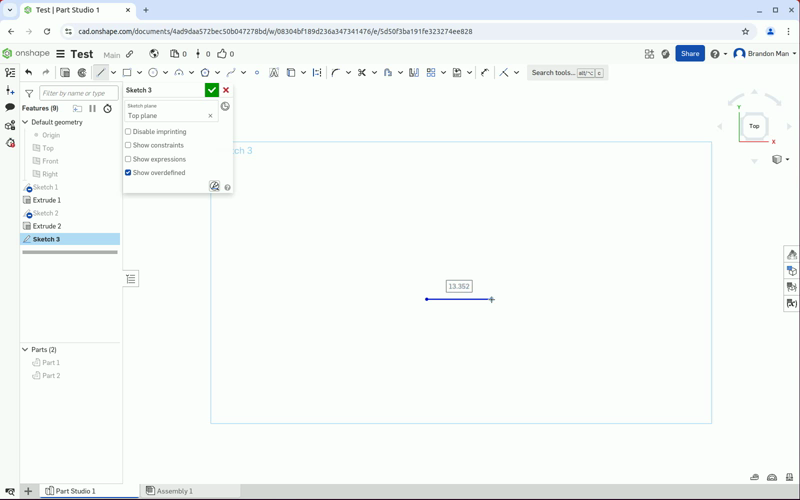
mouse_move(521, 299)
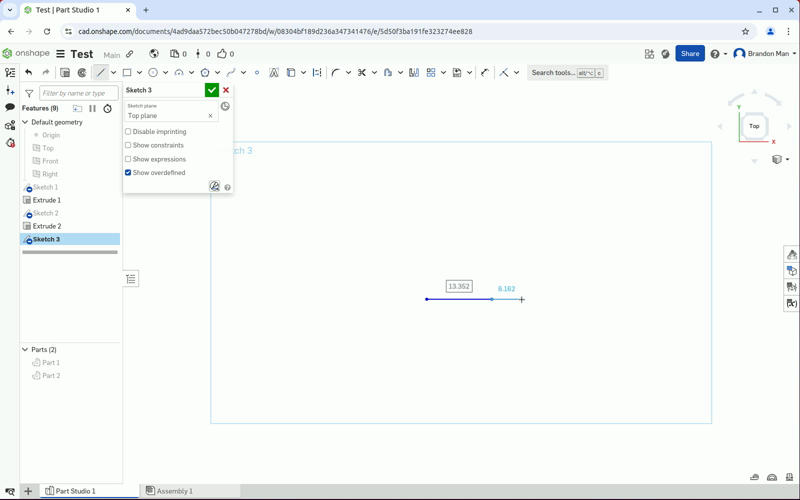
mouse_move(491, 266)
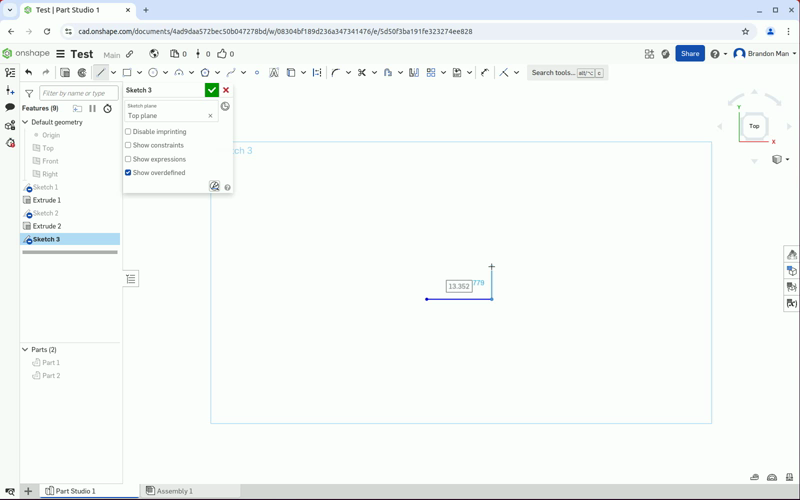
click(491, 266)
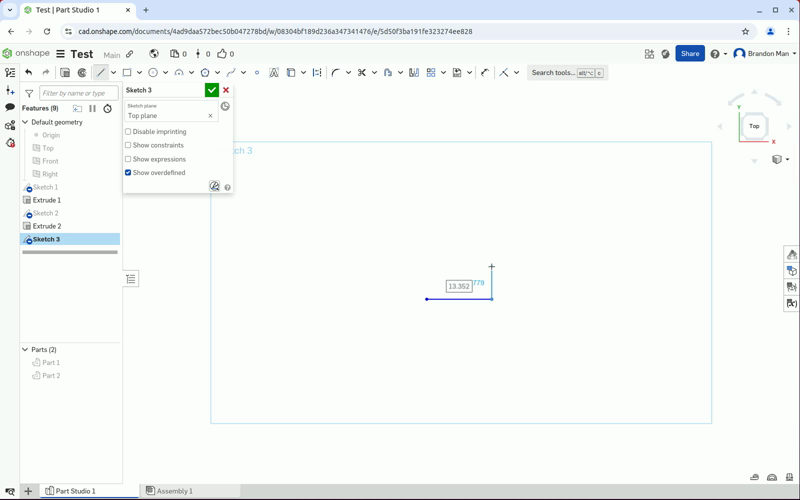
key_up(shift)
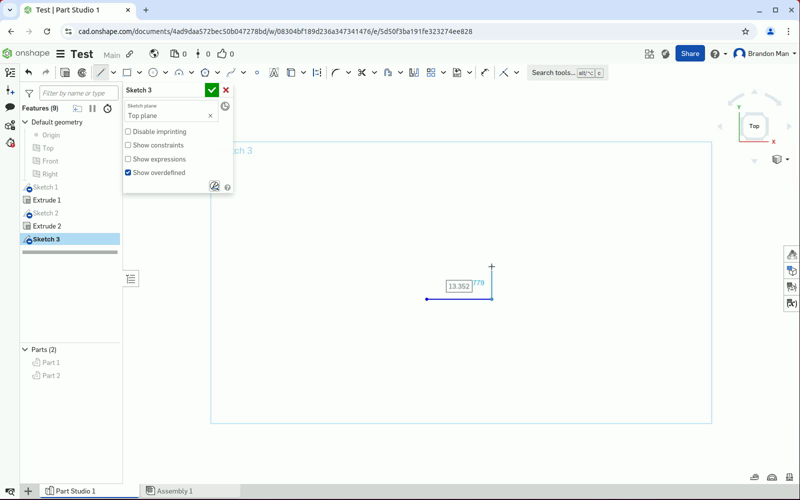
key_down(shift)
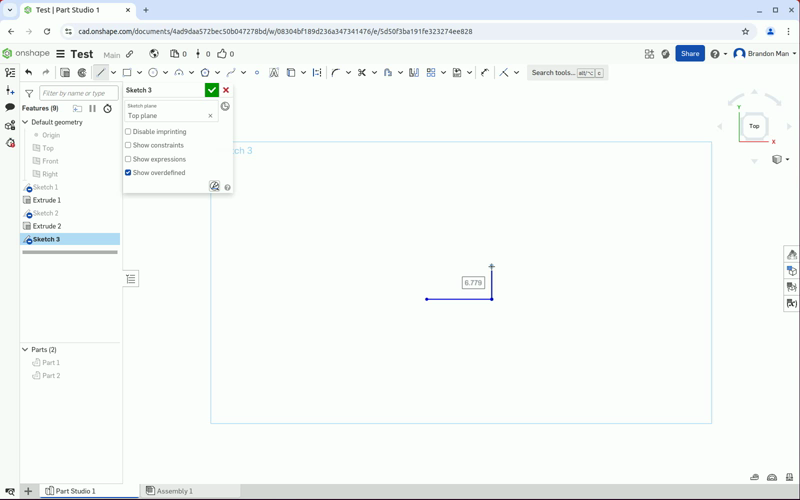
mouse_move(426, 266)
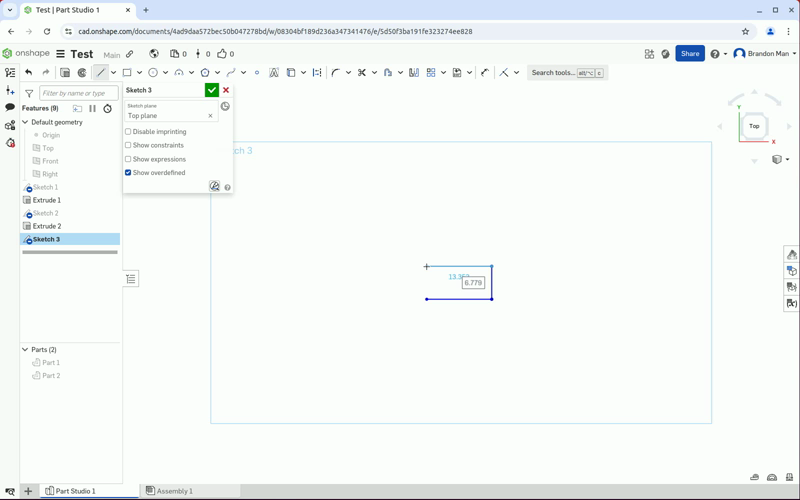
click(426, 266)
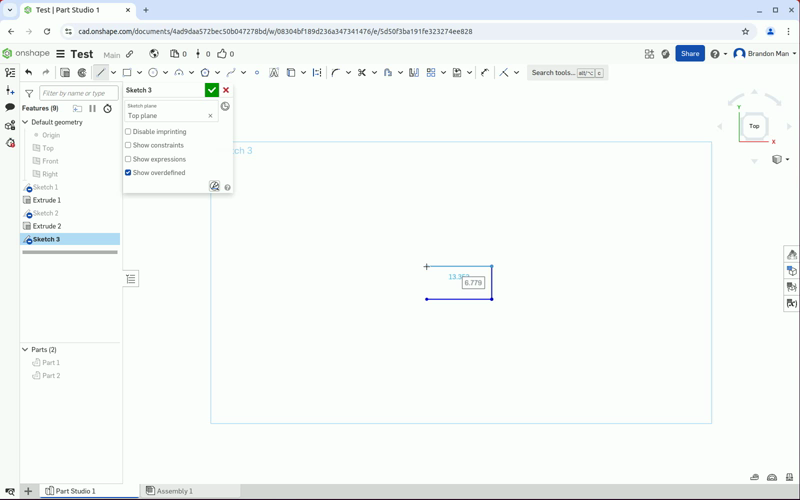
key_up(shift)
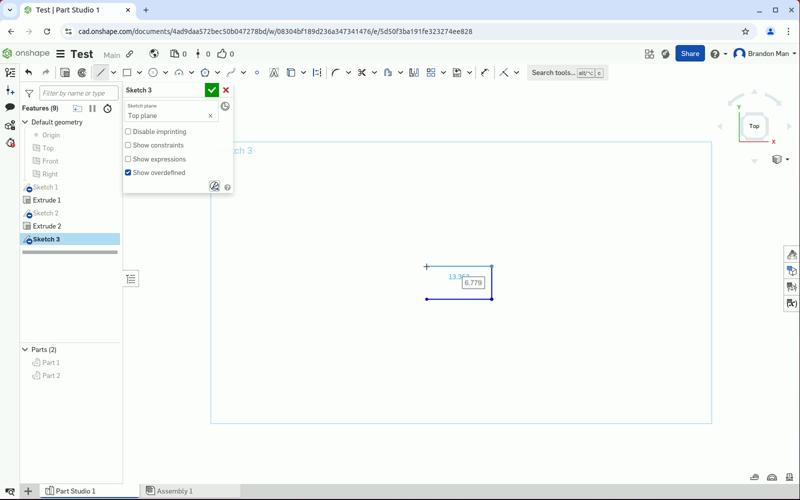
mouse_move(456, 266)
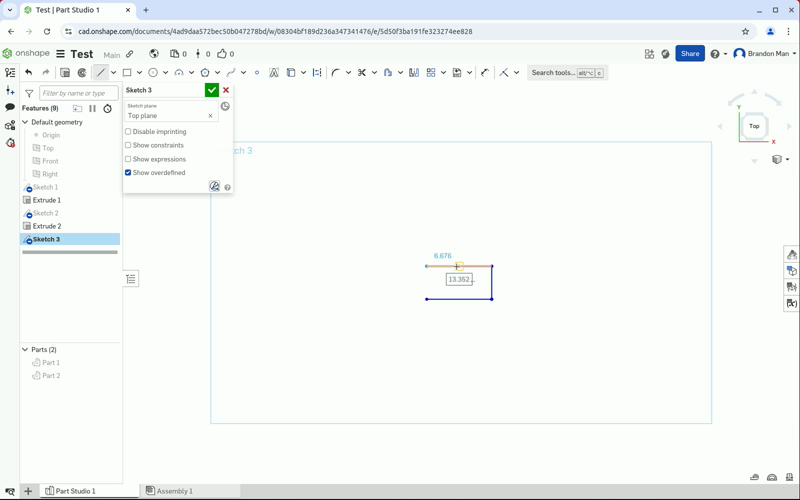
key_down(shift)
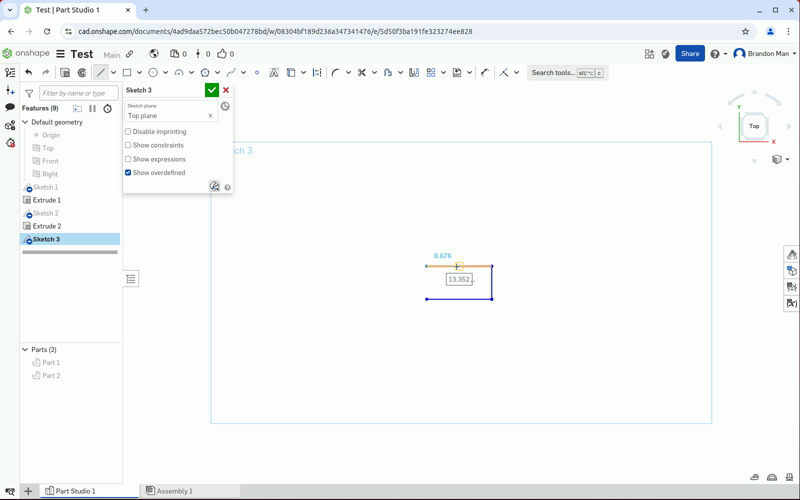
mouse_move(426, 299)
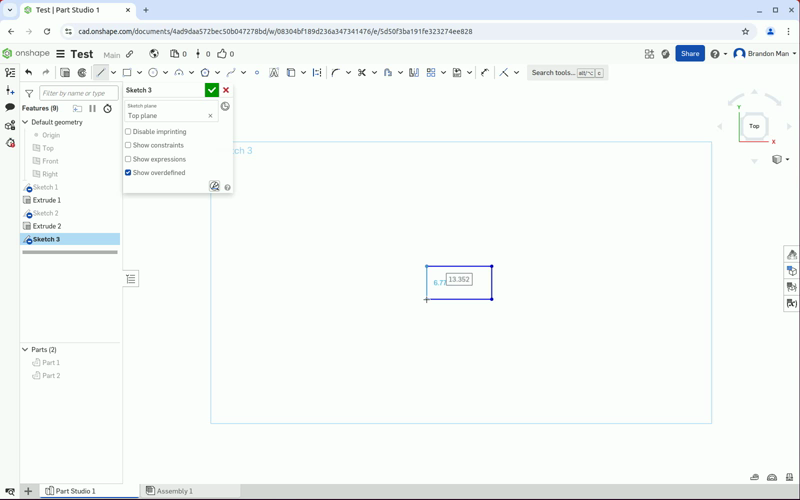
key_up(shift)
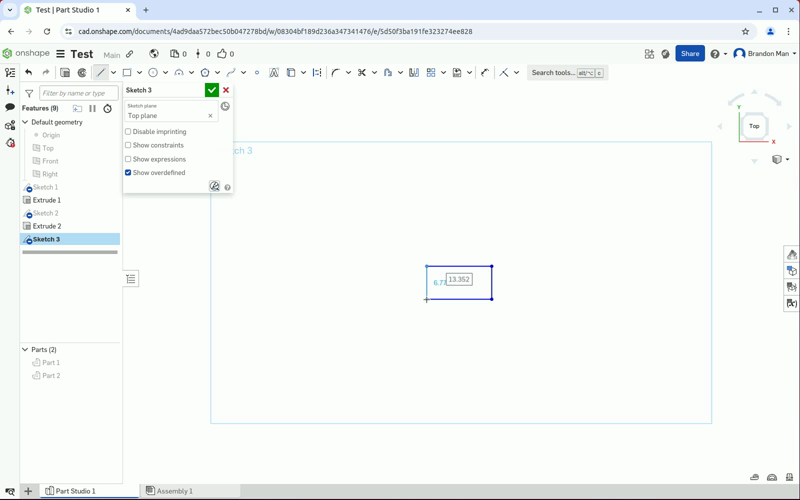
click(426, 299)
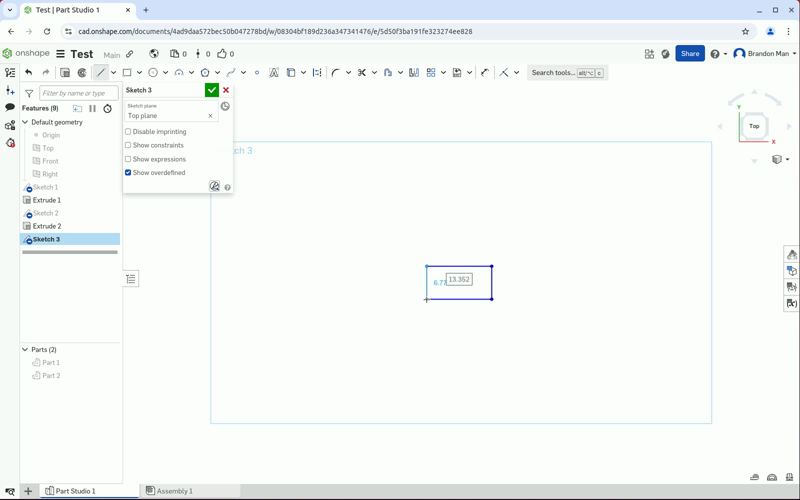
key(esc)
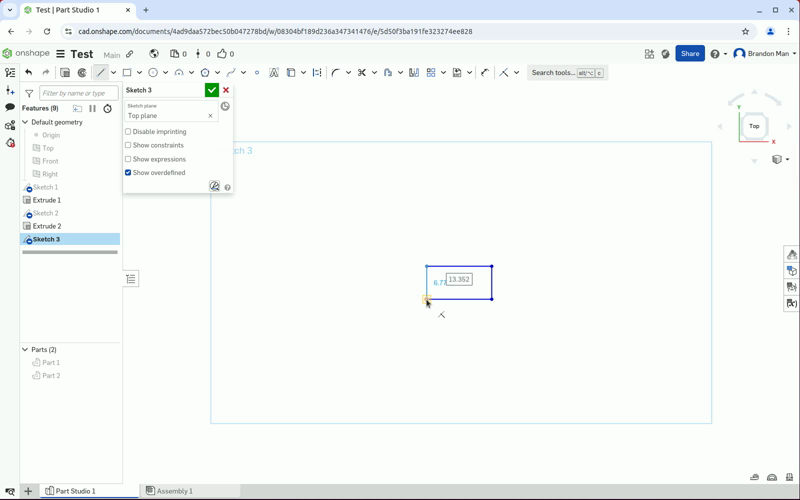
mouse_move(452, 272)
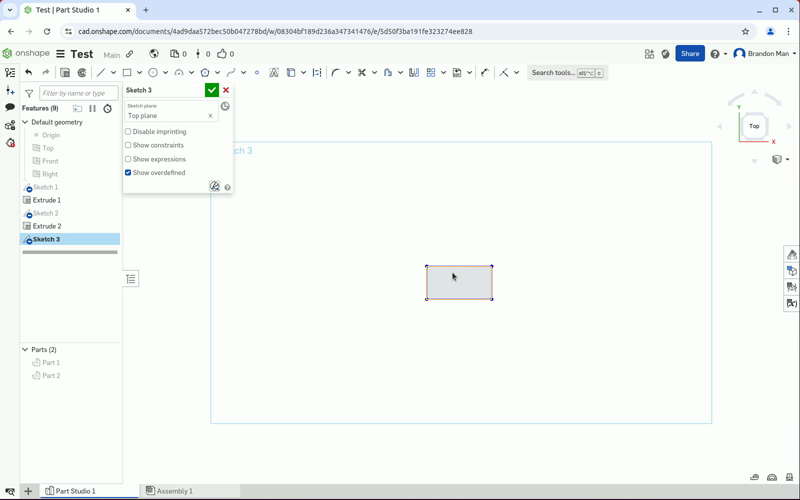
click(452, 272)
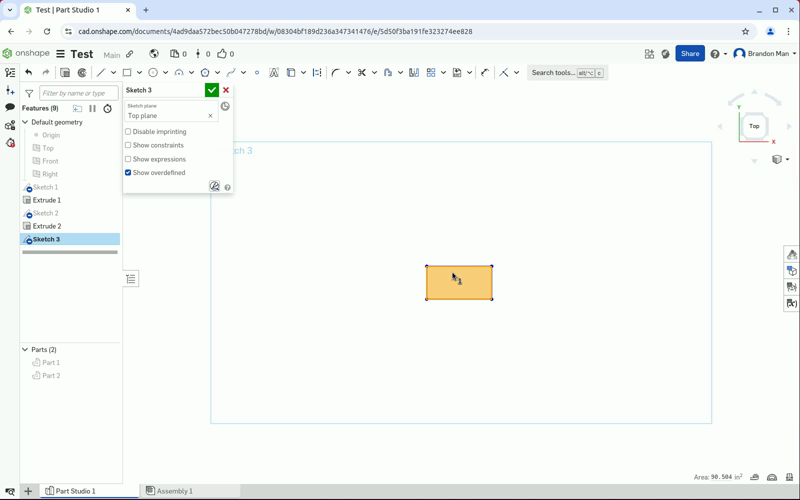
mouse_move(73, 352)
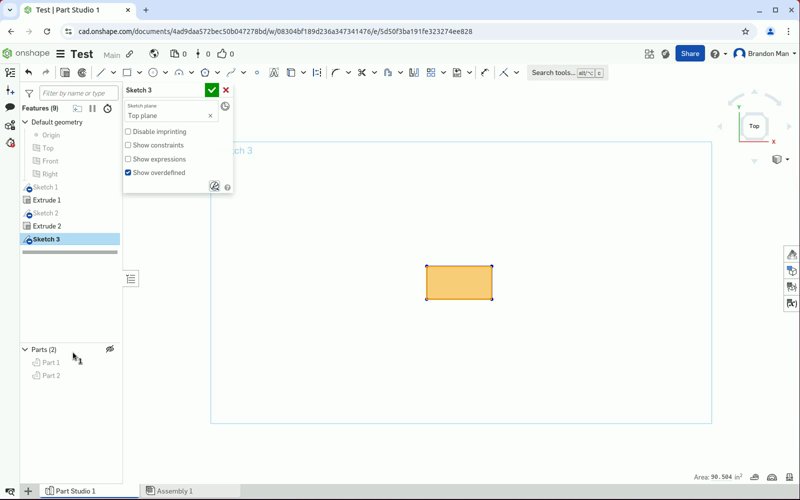
key(shift+y)
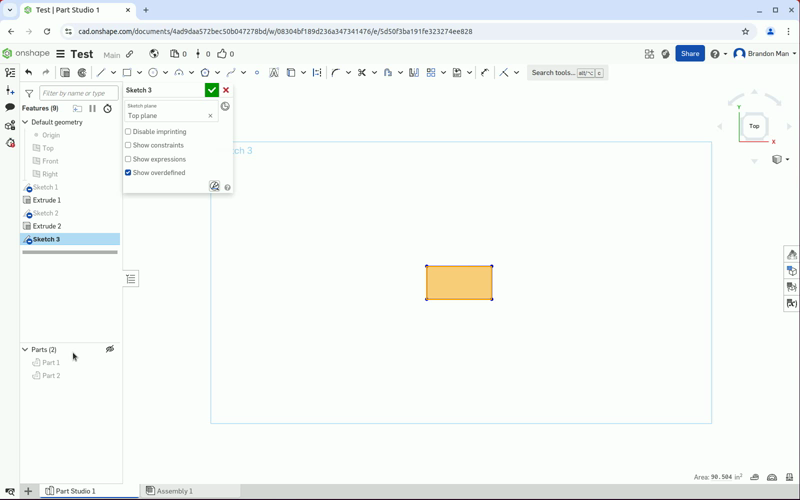
key(shift+e)
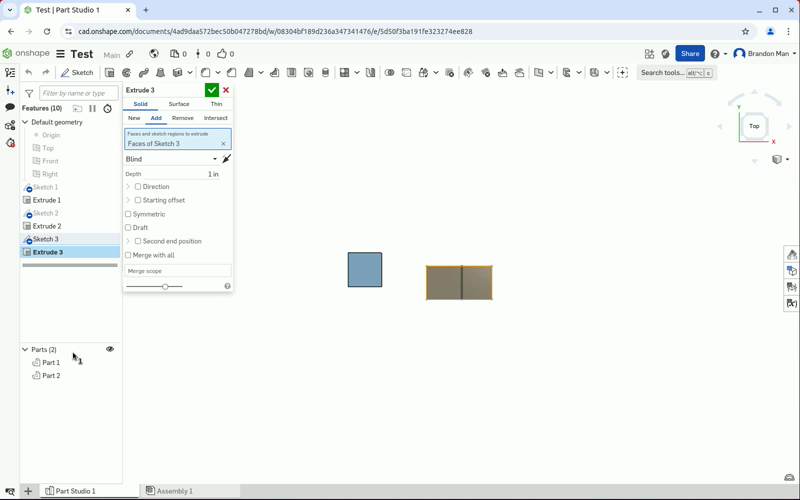
mouse_move(143, 106)
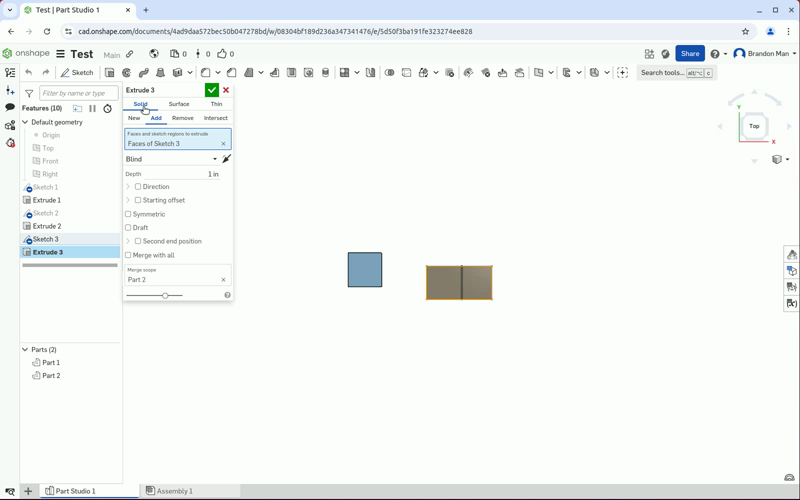
click(143, 106)
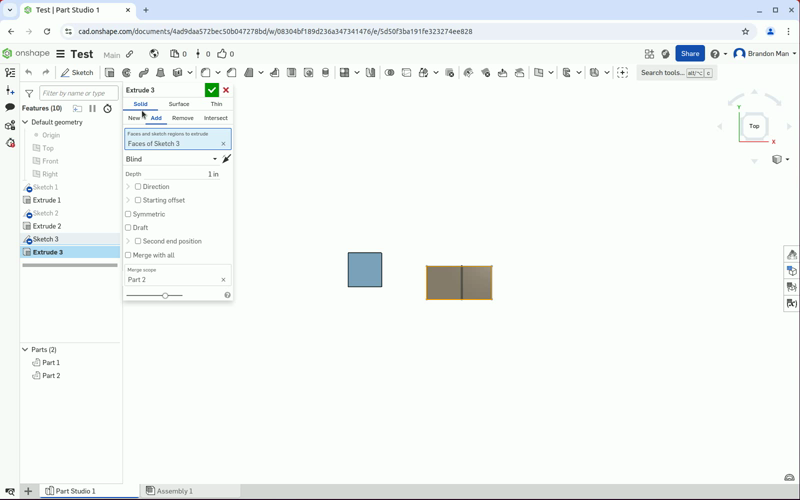
mouse_move(137, 120)
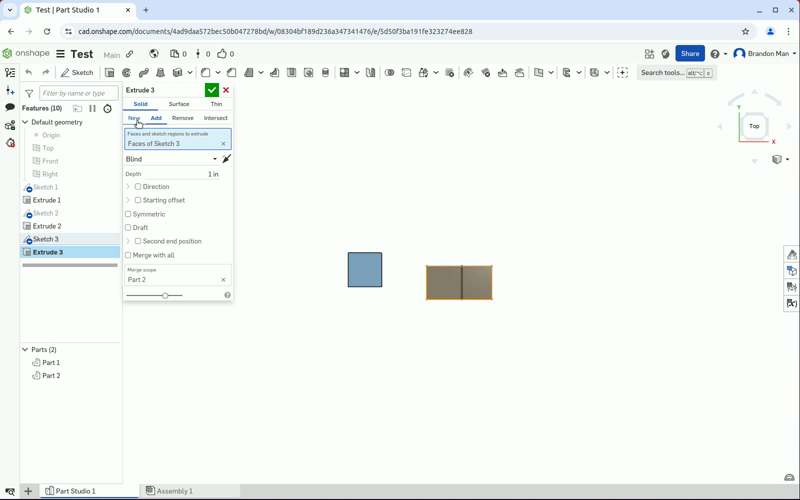
click(137, 120)
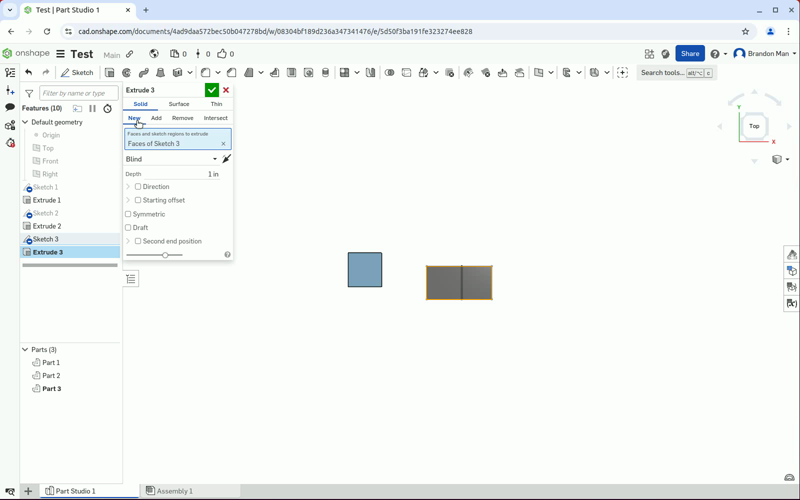
key(tab, 4)
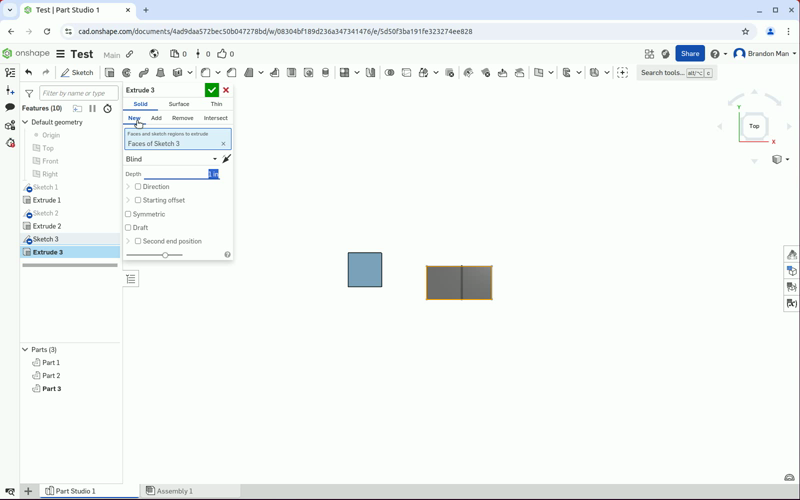
text(0.241)
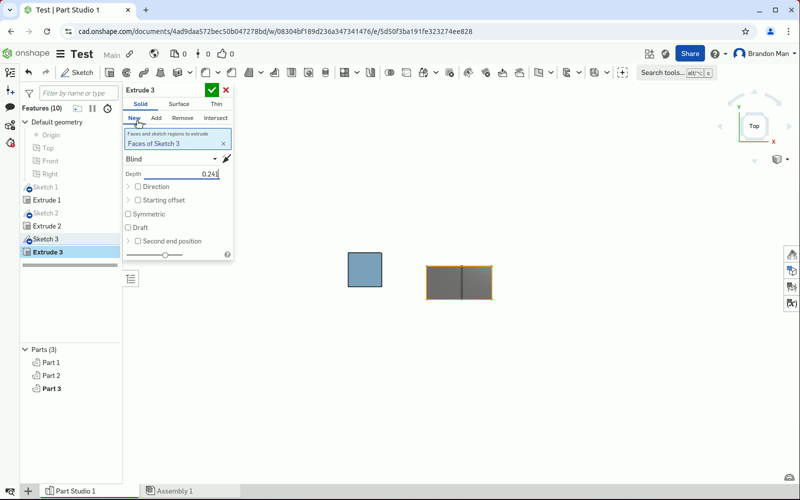
key(enter)
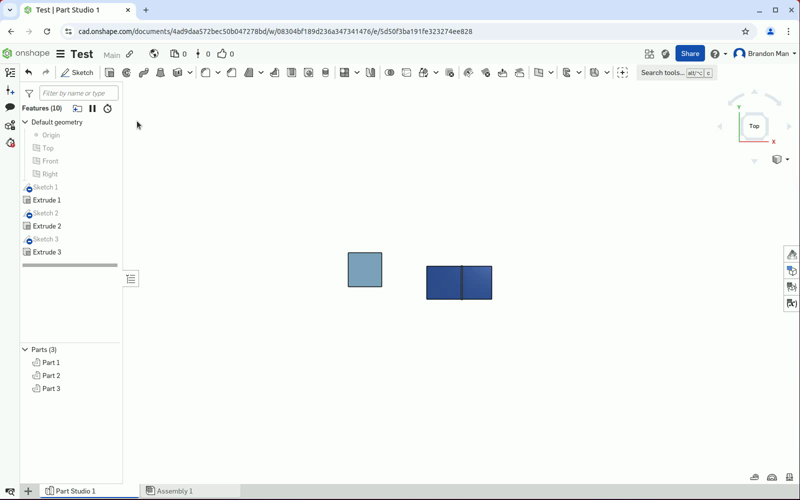
key(shift+h)
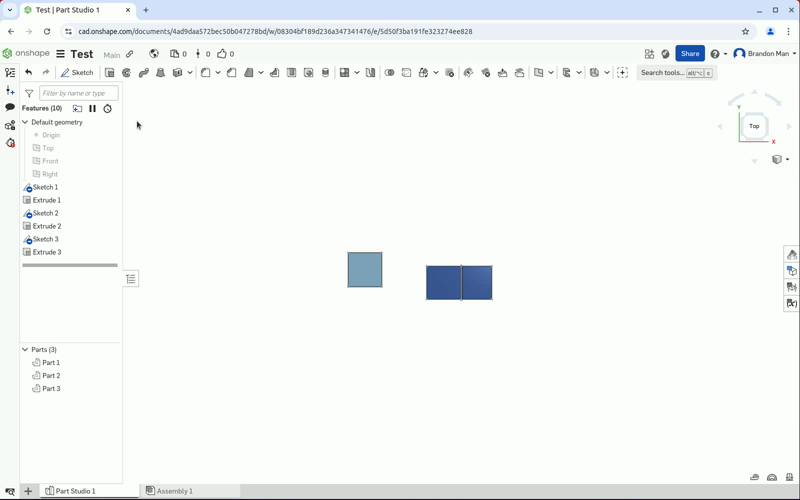
key(shift+h)
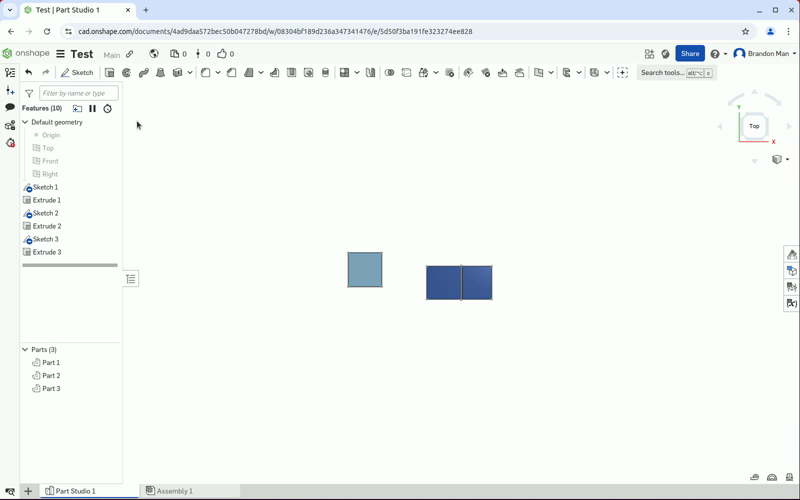
key(shift+7)
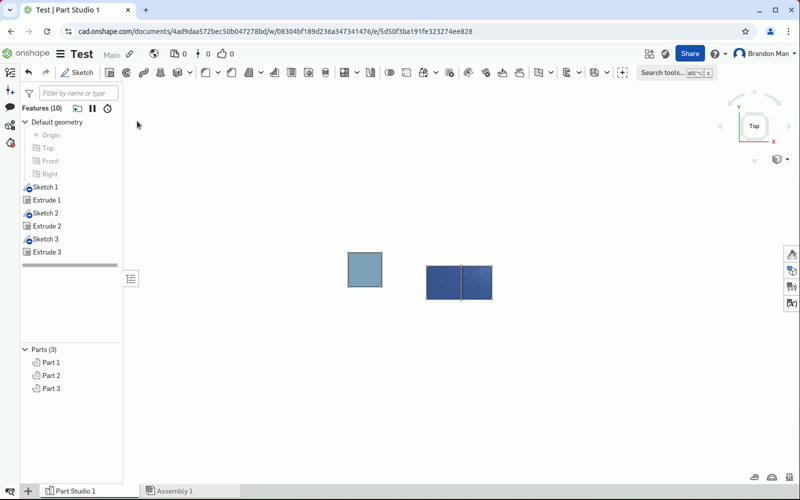
key(up, 3)
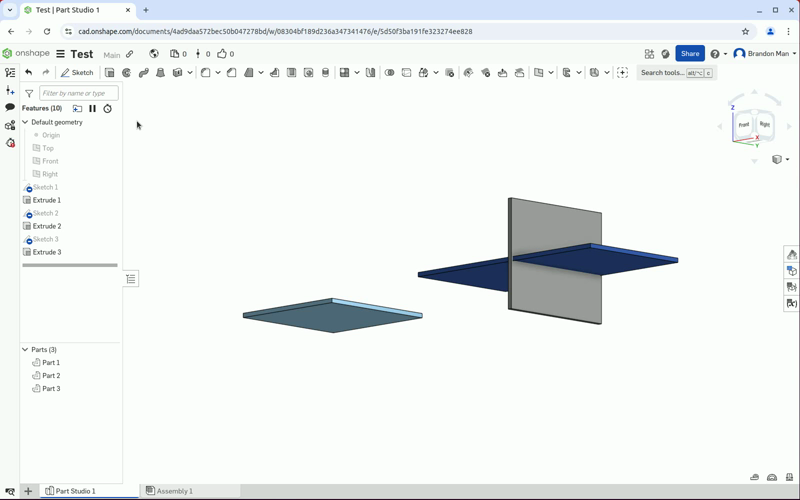
key(left, 3)
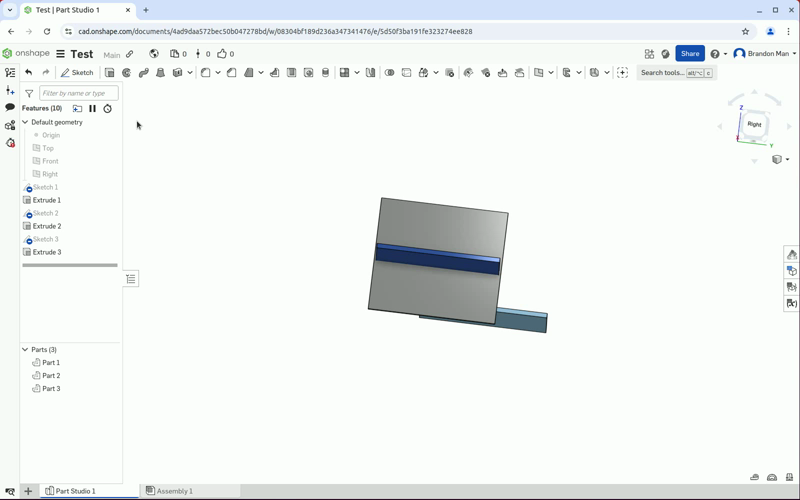
key(right, 3)
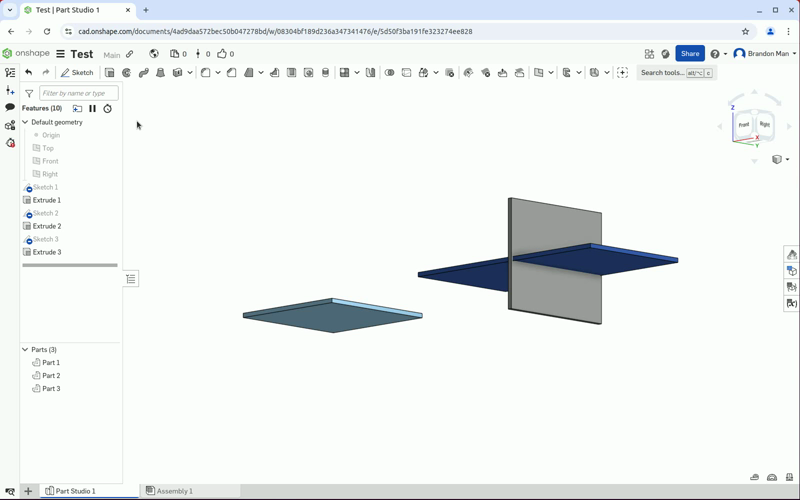
key(down, 3)
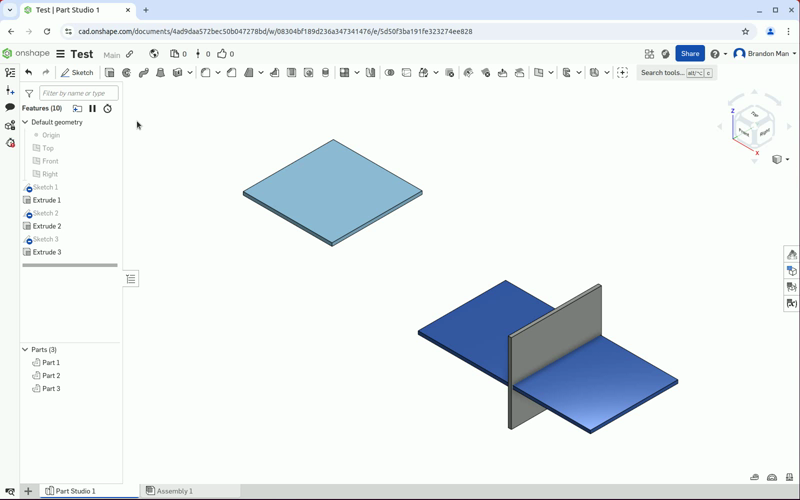
mouse_move(73, 189)
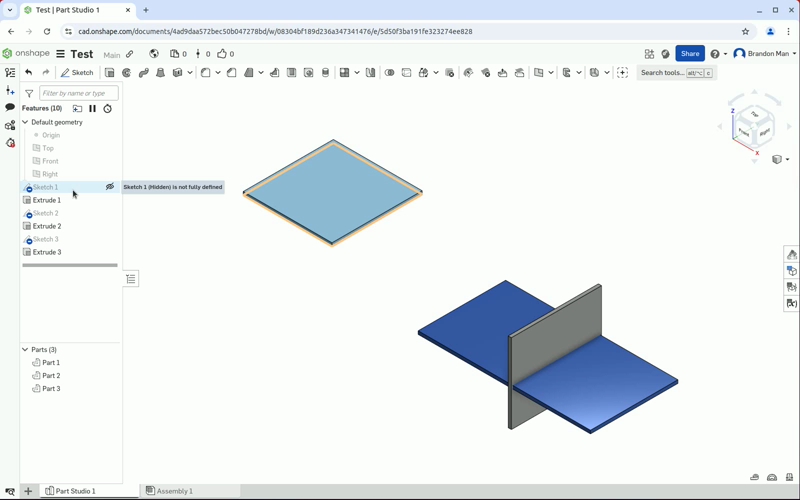
click(73, 189)